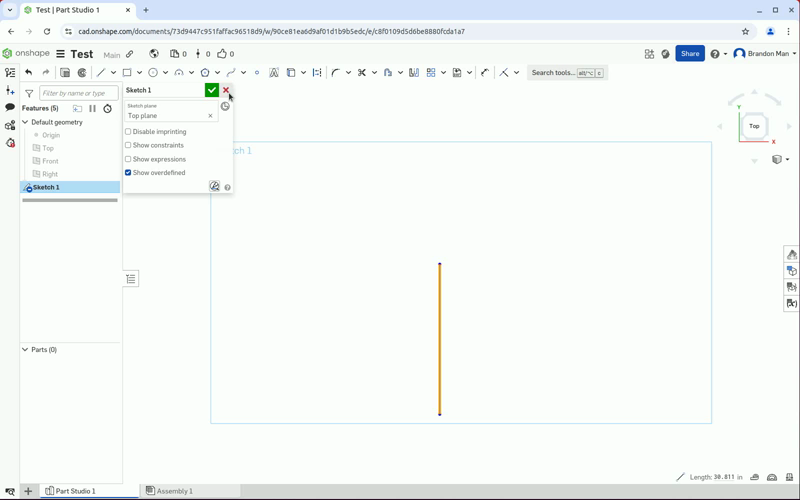
key(shift+h)
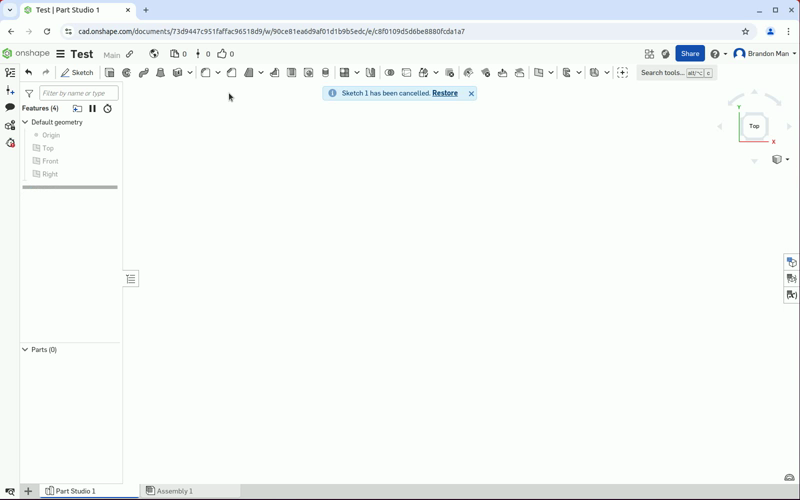
mouse_move(73, 352)
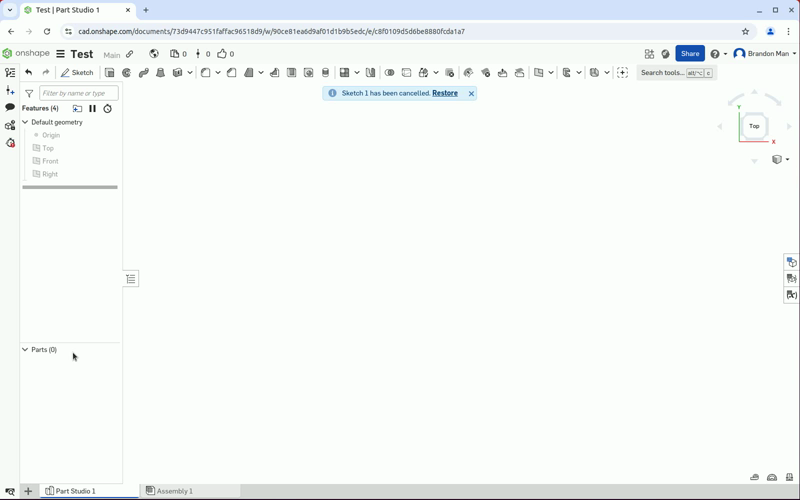
key(y)
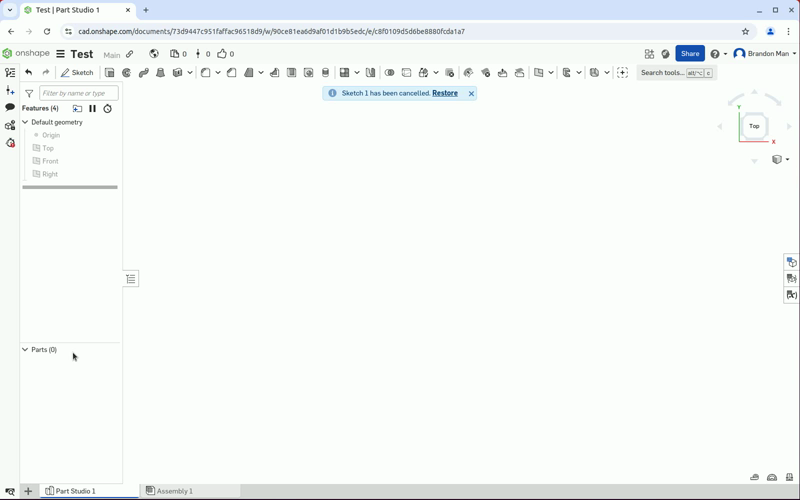
key(shift+p)
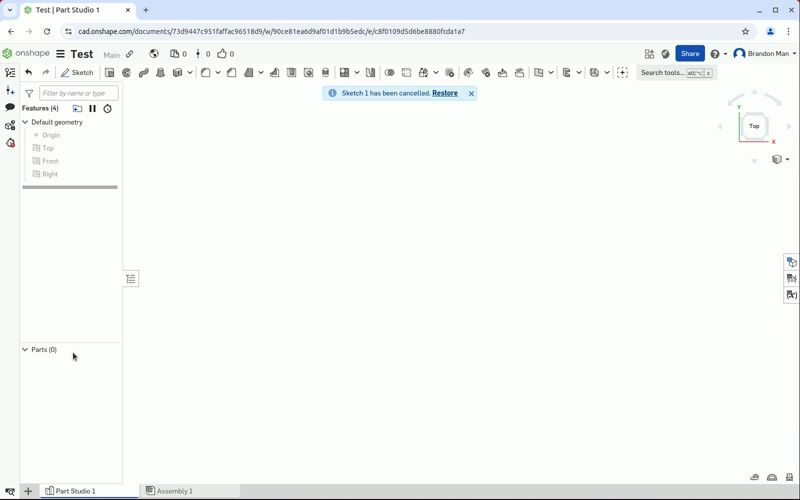
key(space)
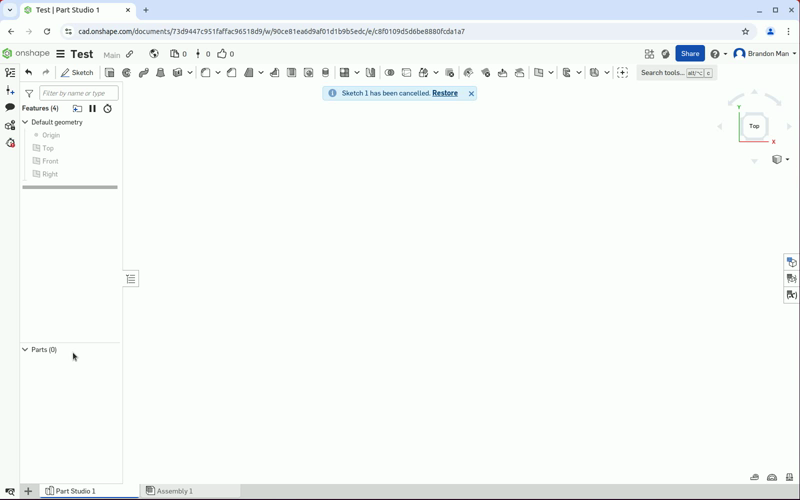
key_down(shift)
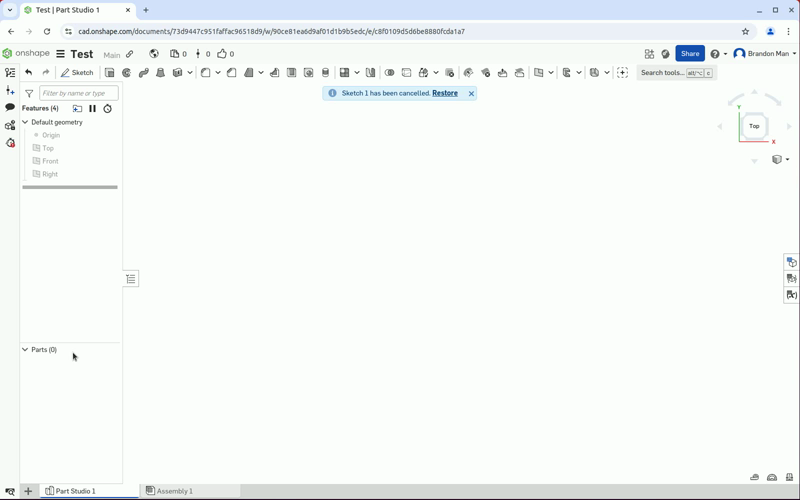
key(up)
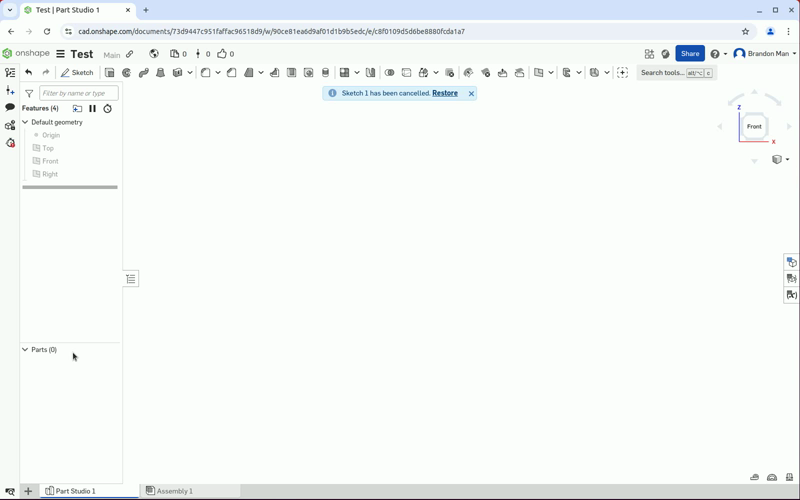
key_up(shift)
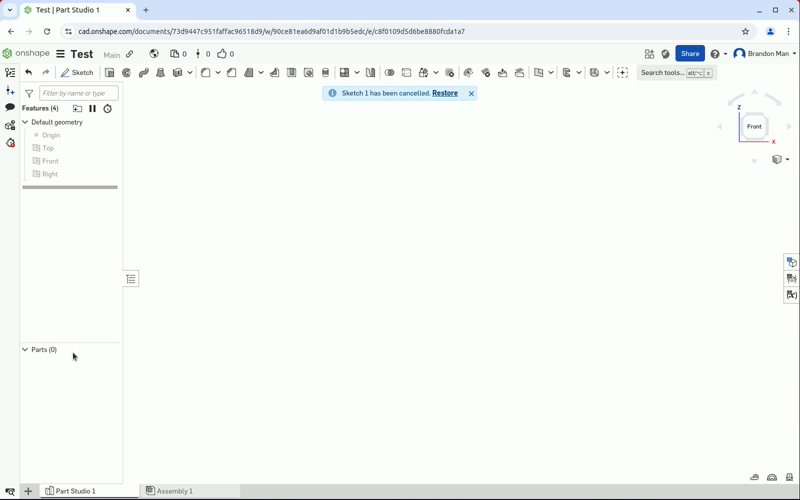
key(space)
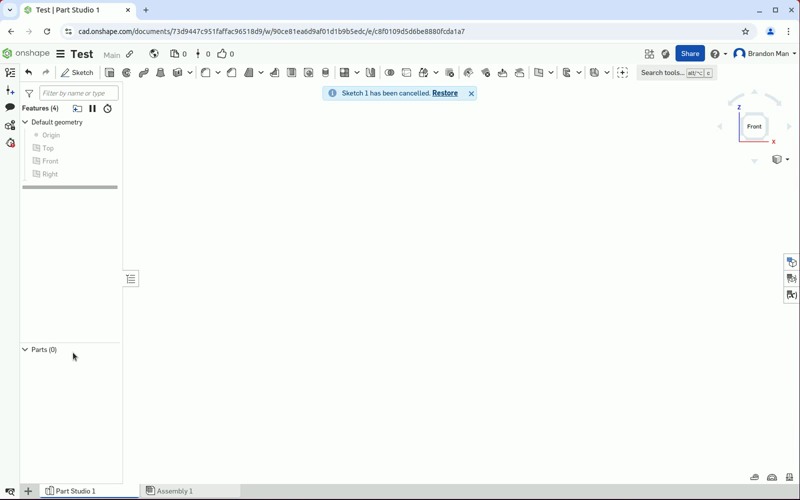
key_down(shift)
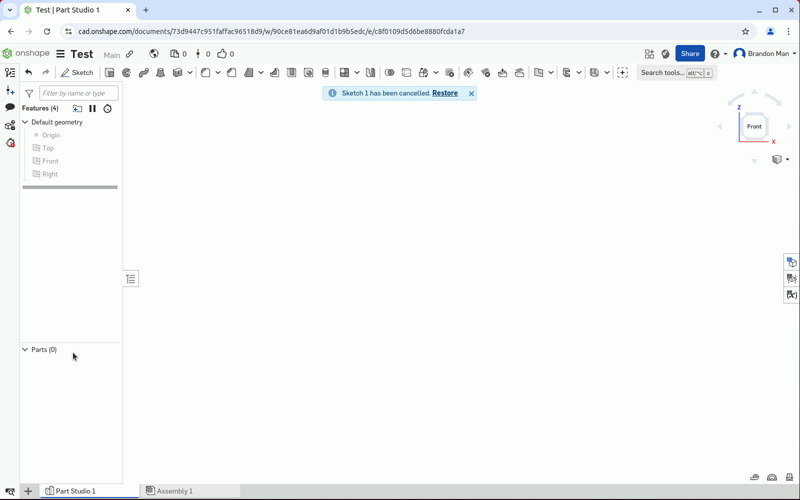
key(left)
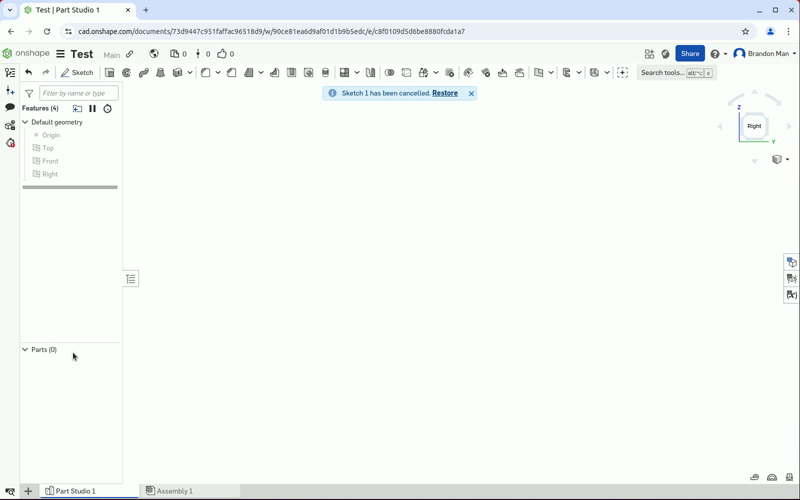
key_up(shift)
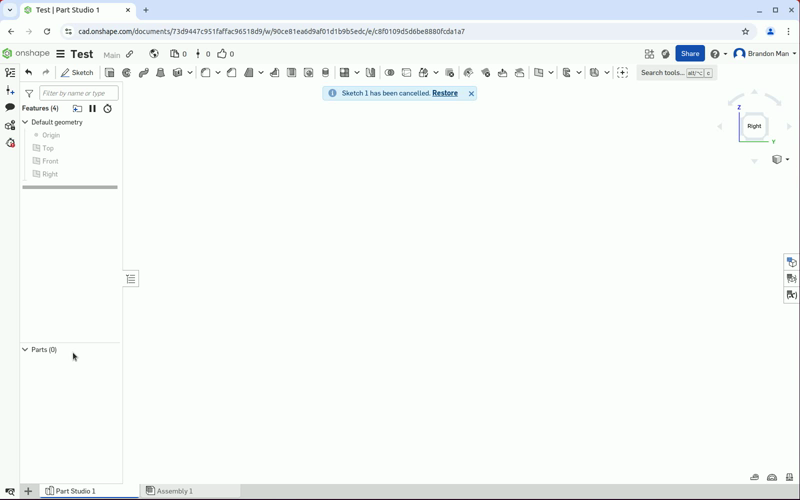
mouse_move(73, 352)
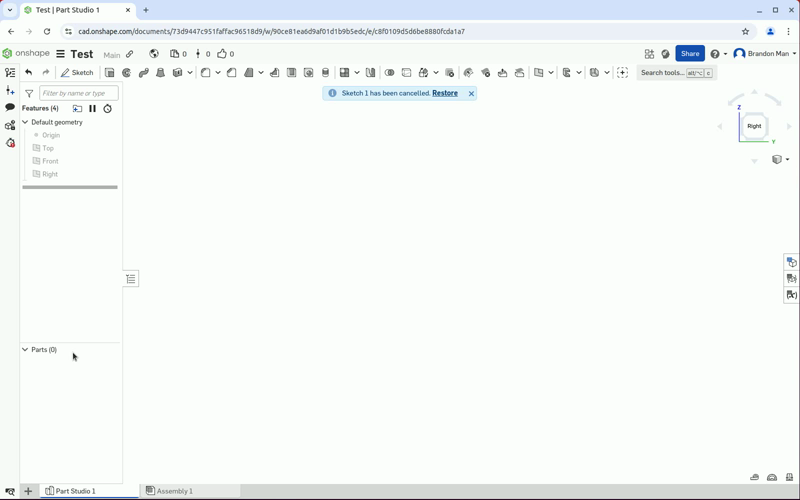
key(shift+y)
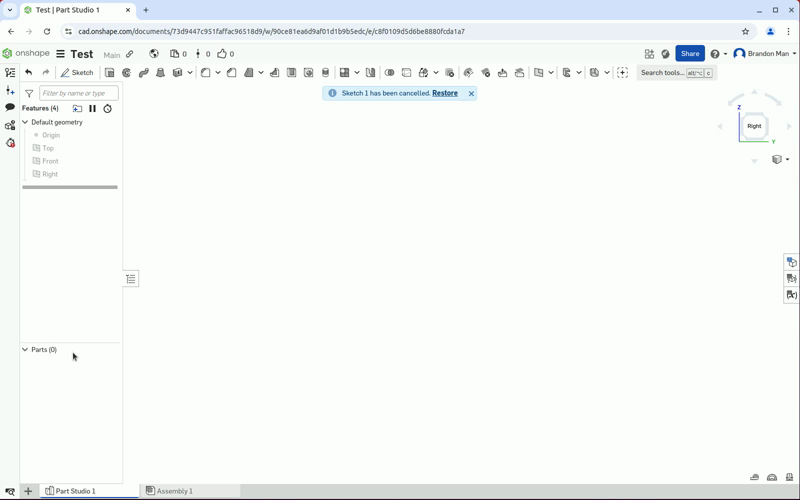
key(shift+s)
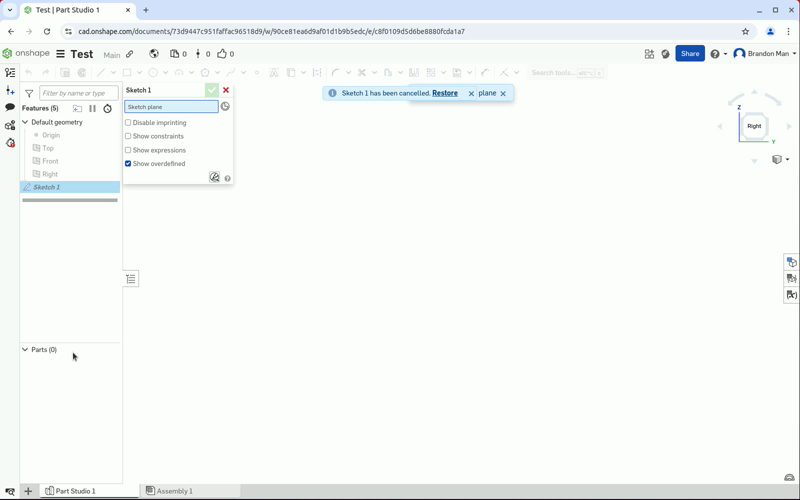
mouse_move(73, 176)
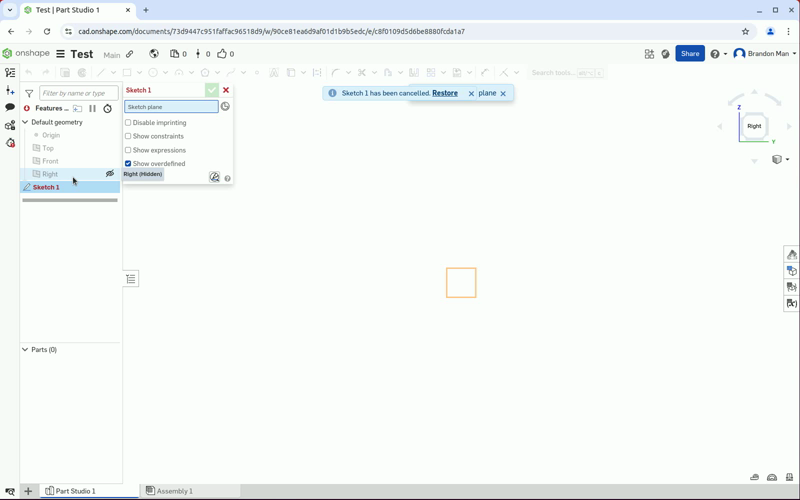
click(73, 176)
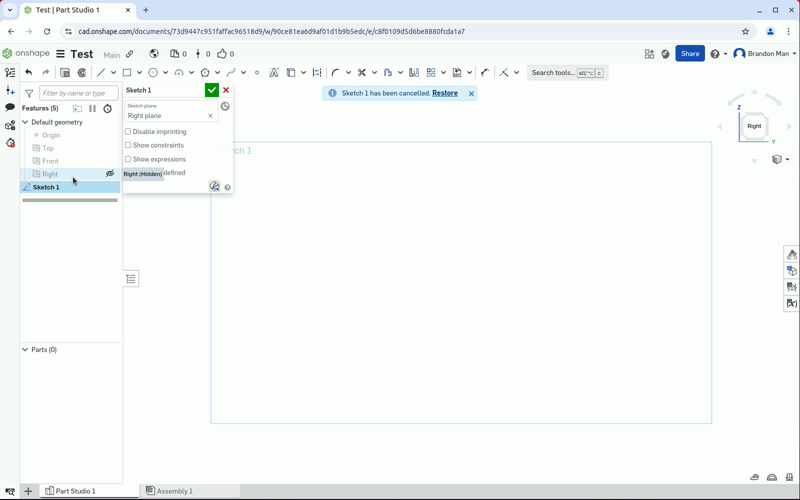
mouse_move(73, 352)
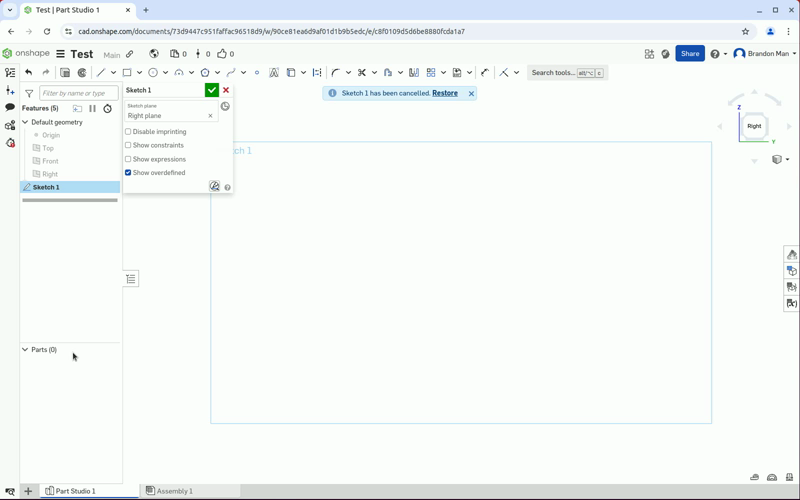
key(y)
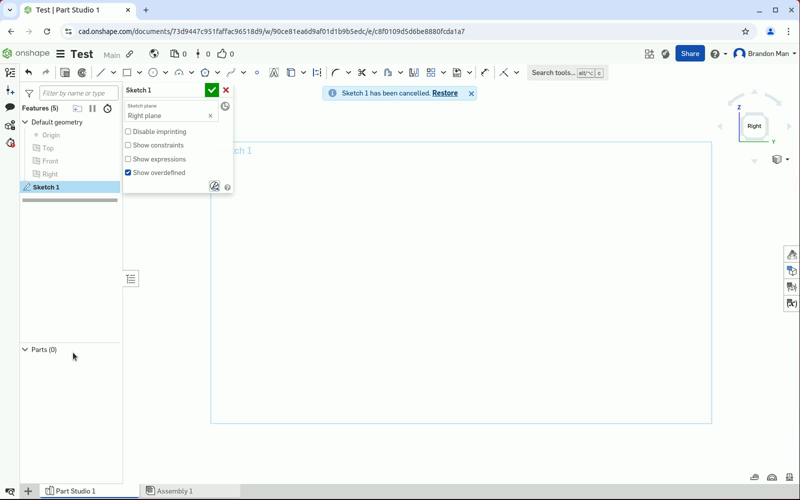
key(c)
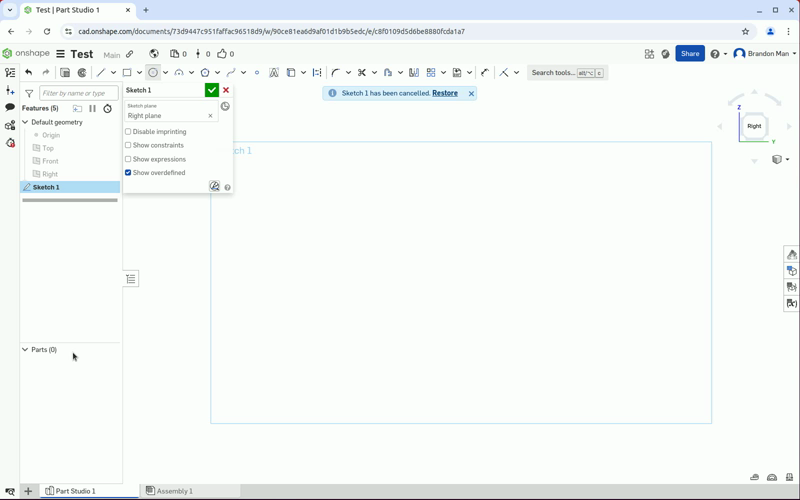
key_down(shift)
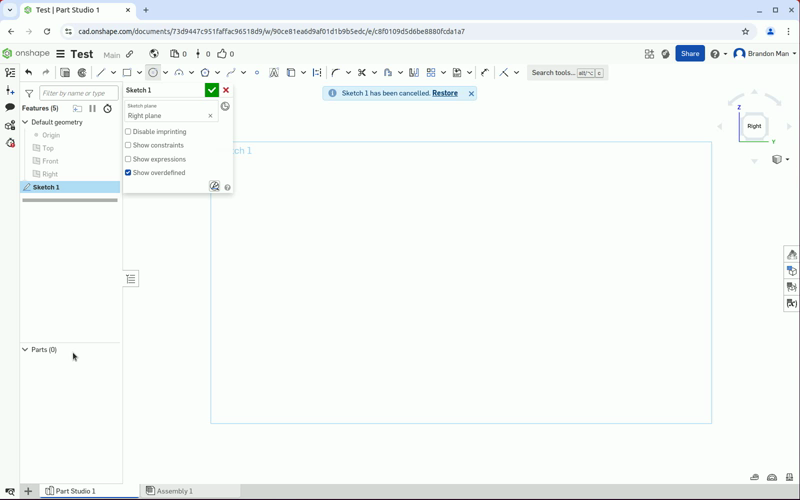
mouse_move(461, 282)
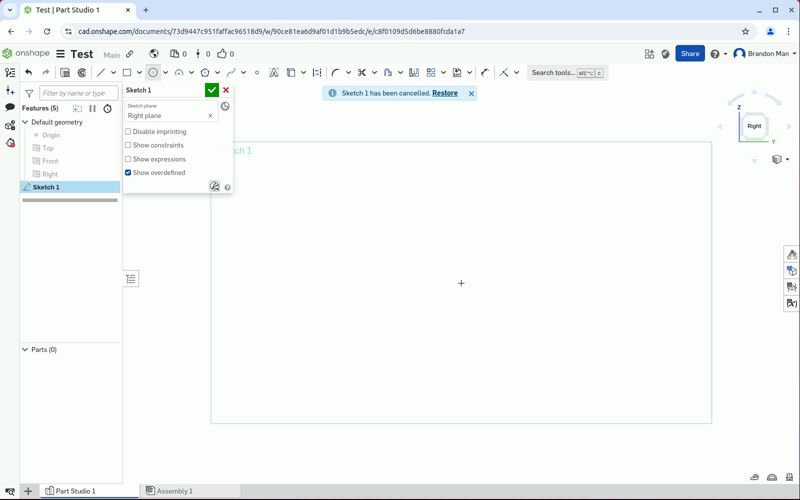
click(461, 282)
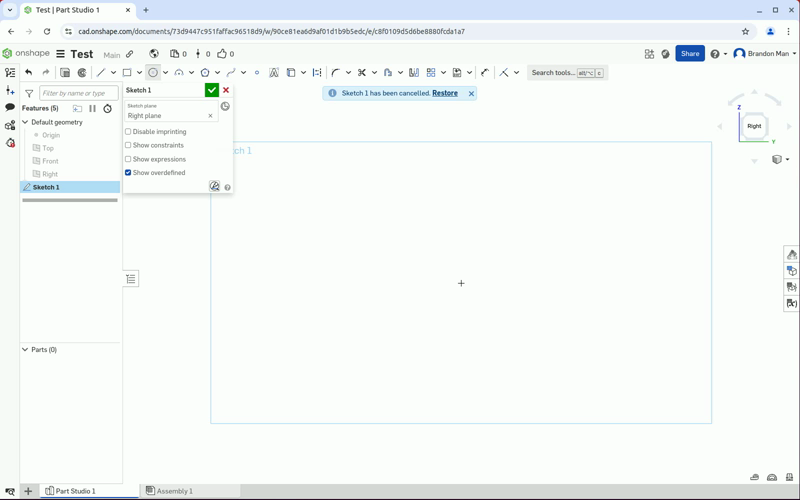
key_up(shift)
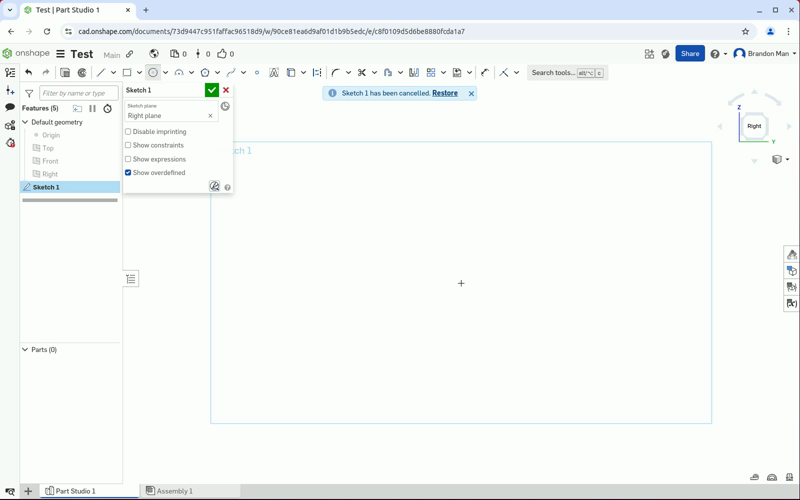
mouse_move(499, 282)
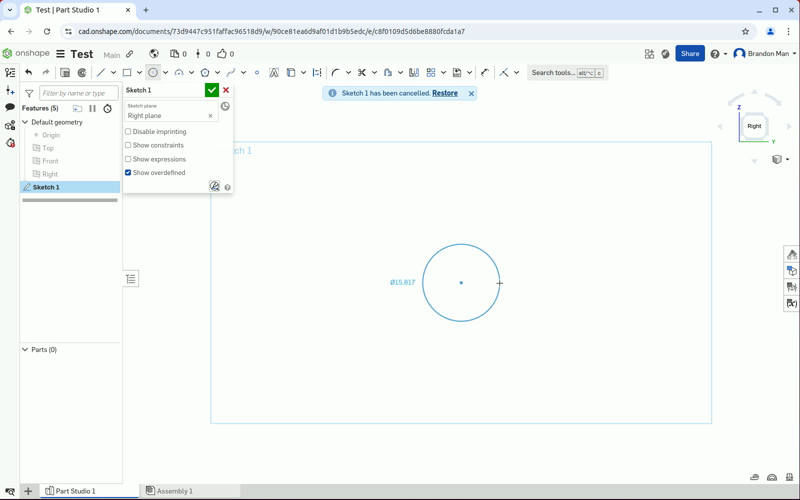
click(499, 282)
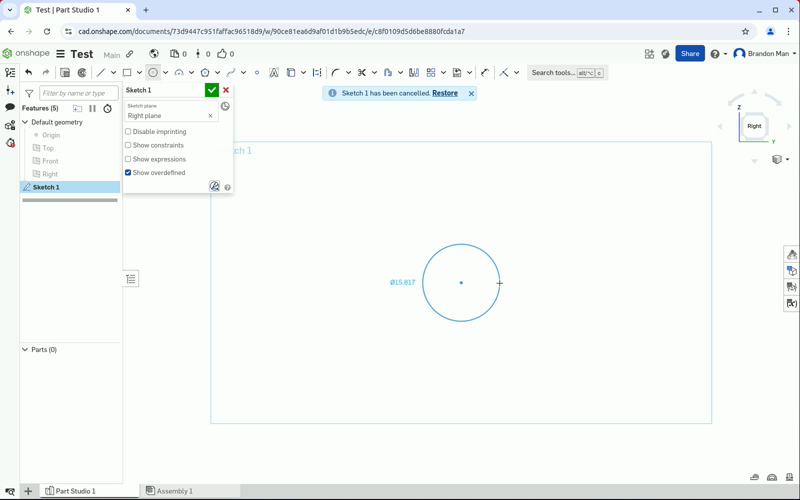
key(esc)
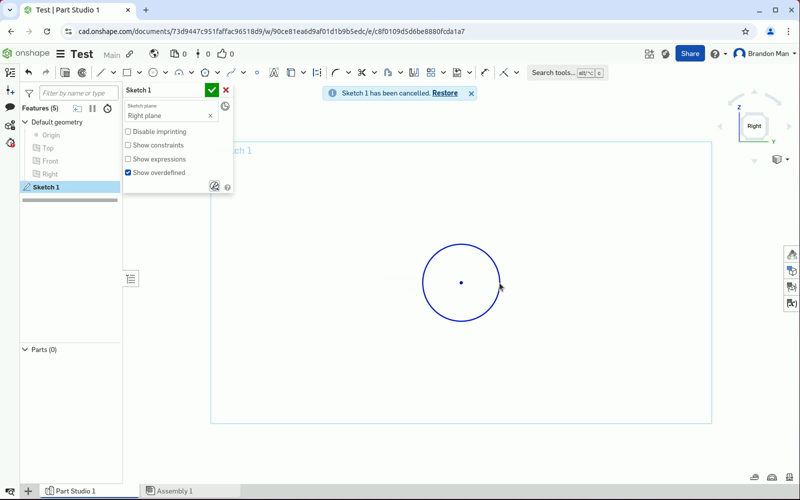
key(c)
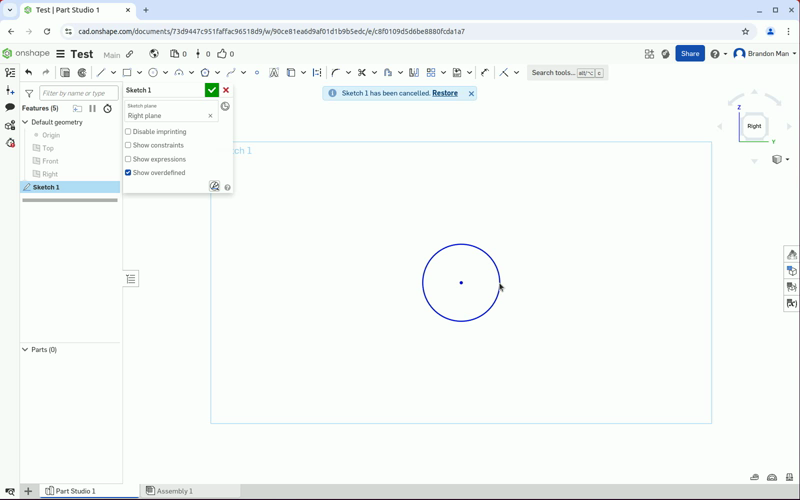
key_down(shift)
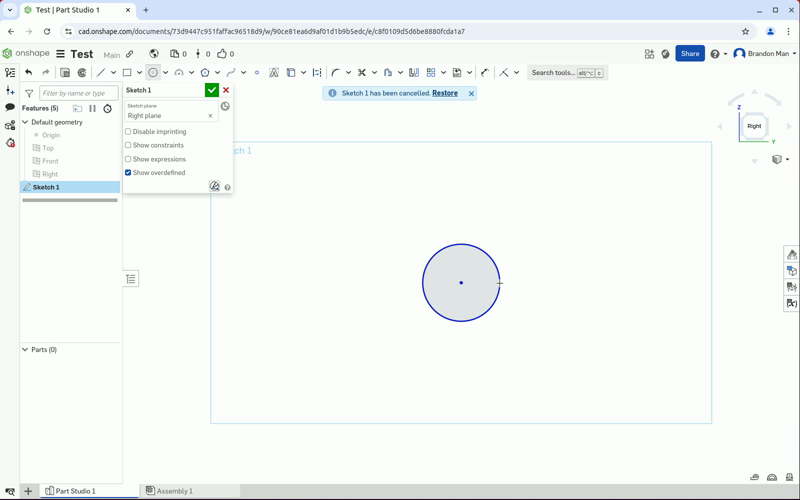
mouse_move(461, 282)
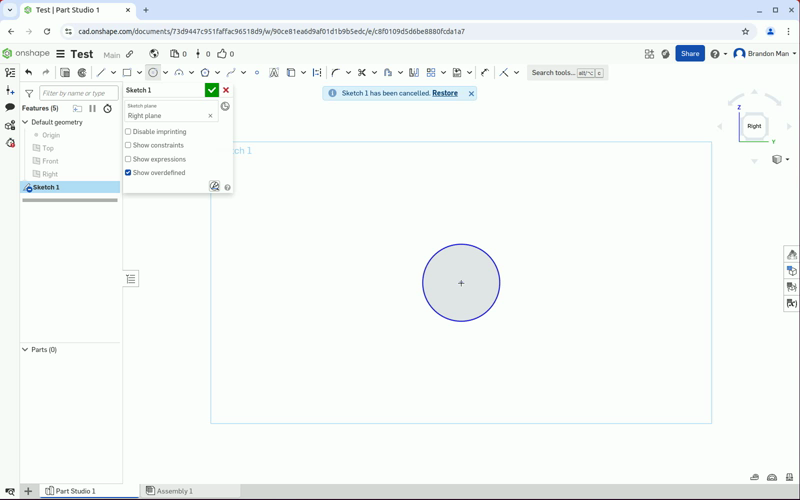
click(461, 282)
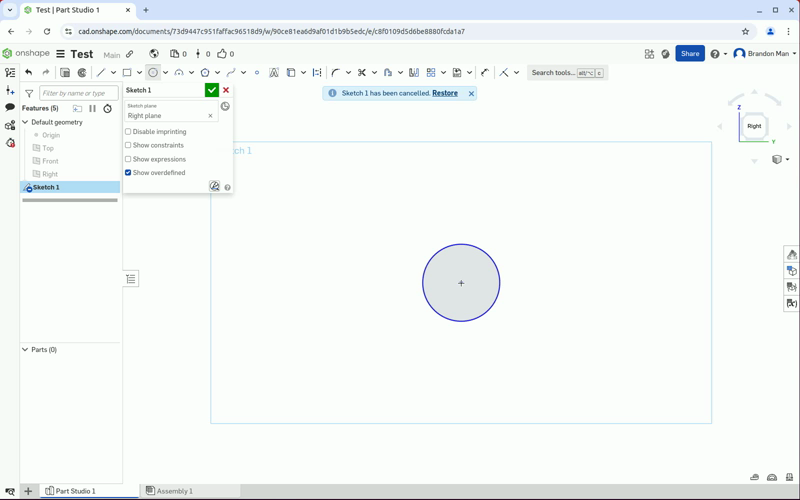
key_up(shift)
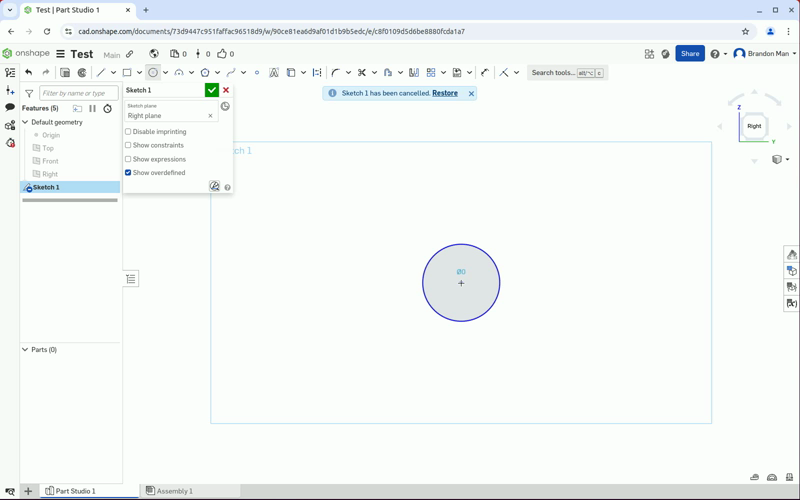
mouse_move(480, 282)
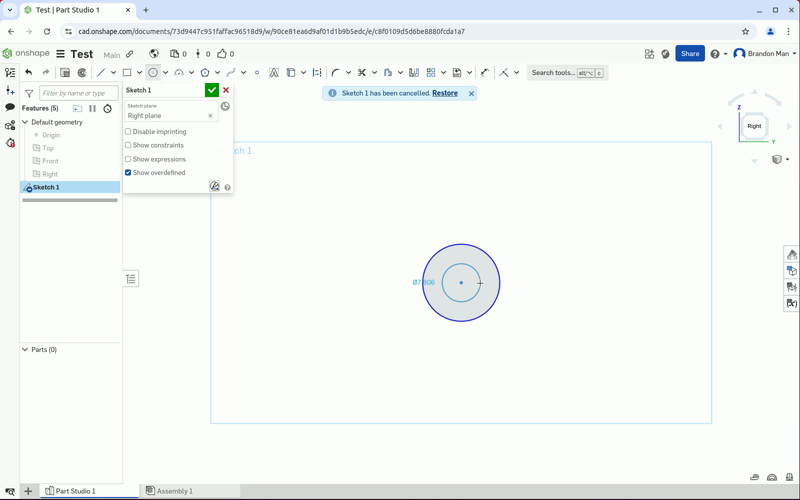
click(480, 282)
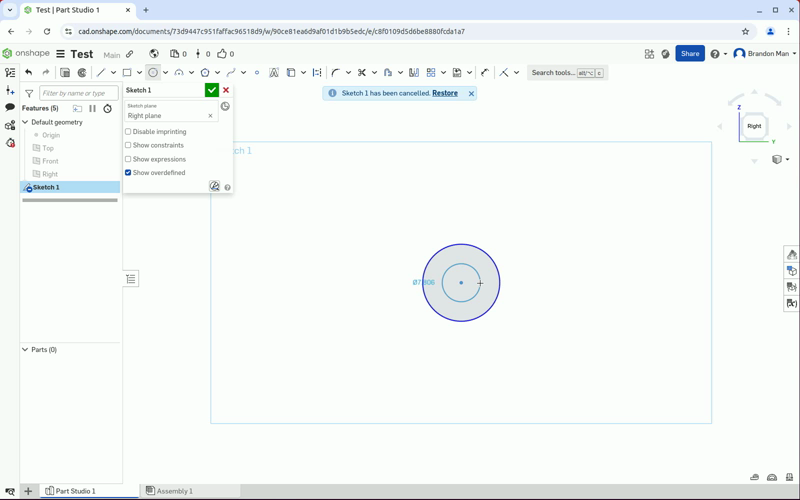
key(esc)
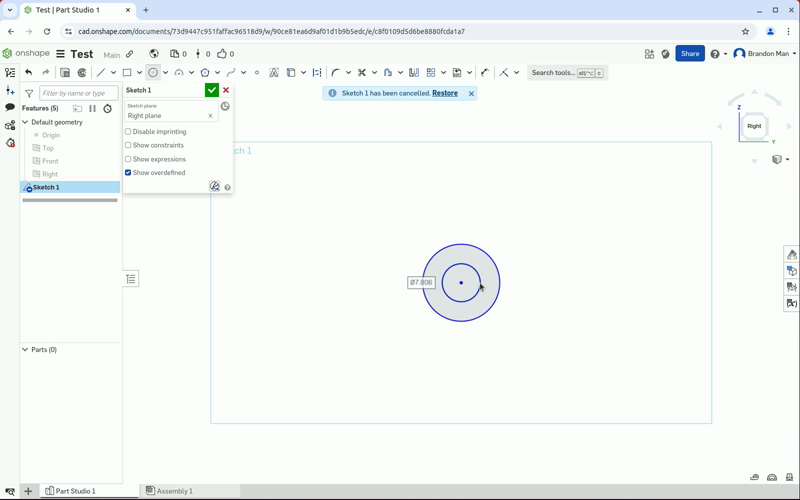
mouse_move(472, 264)
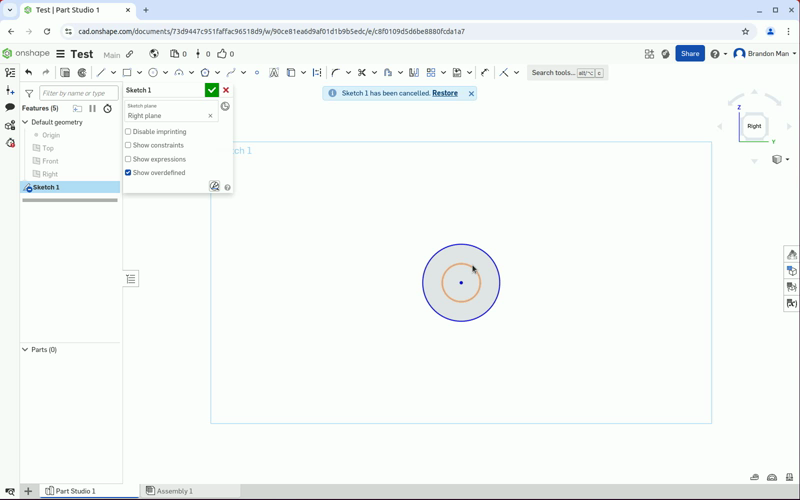
click(472, 264)
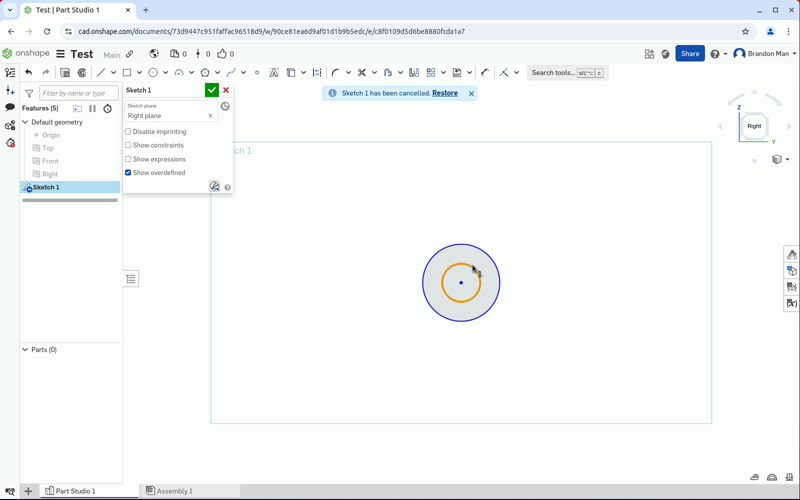
mouse_move(73, 352)
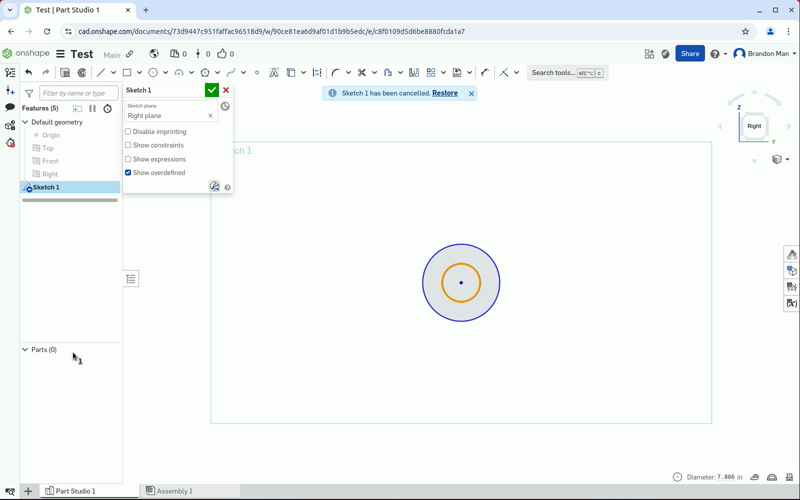
key(shift+y)
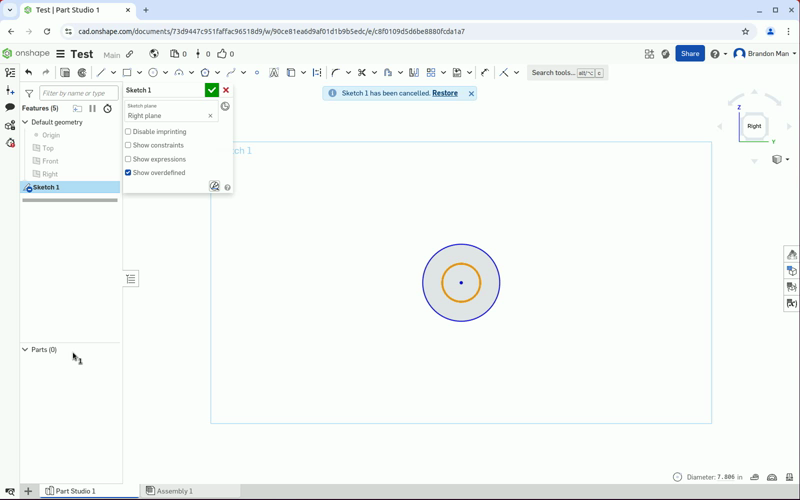
key(shift+e)
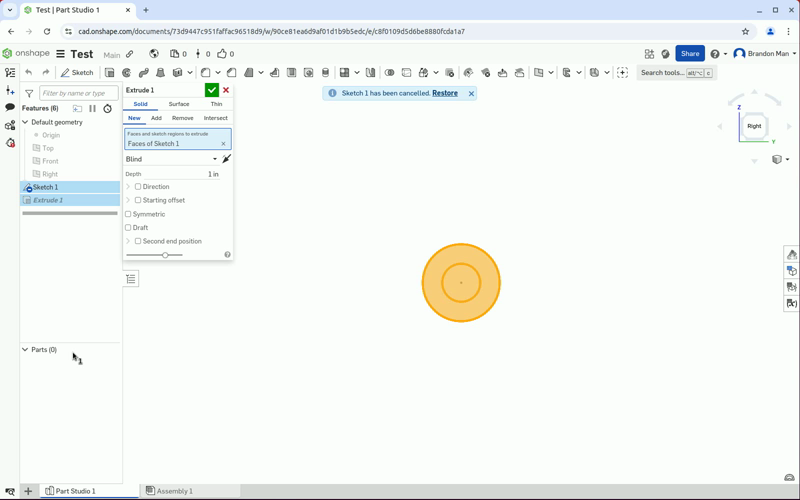
mouse_move(143, 106)
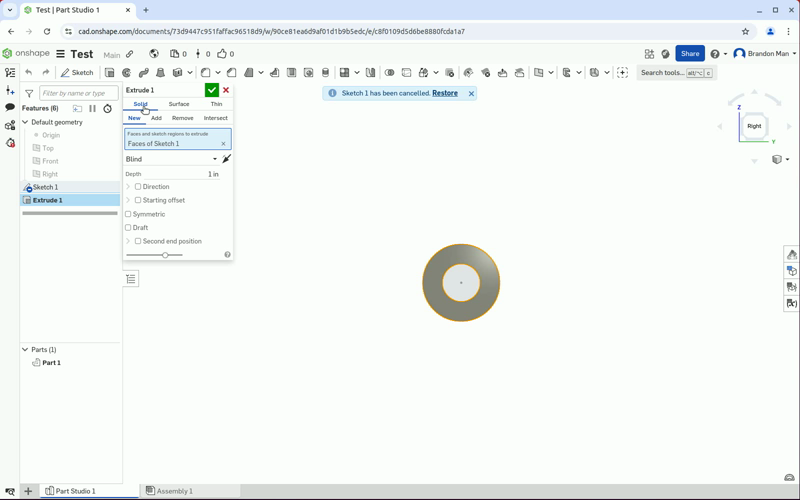
click(143, 106)
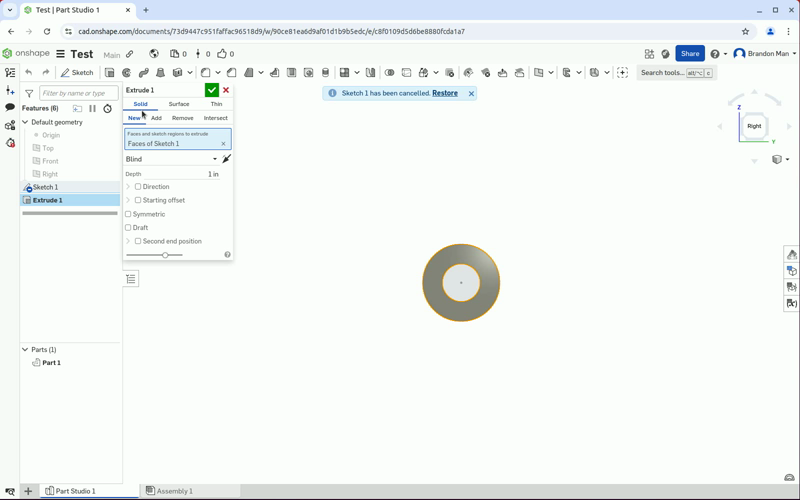
mouse_move(137, 120)
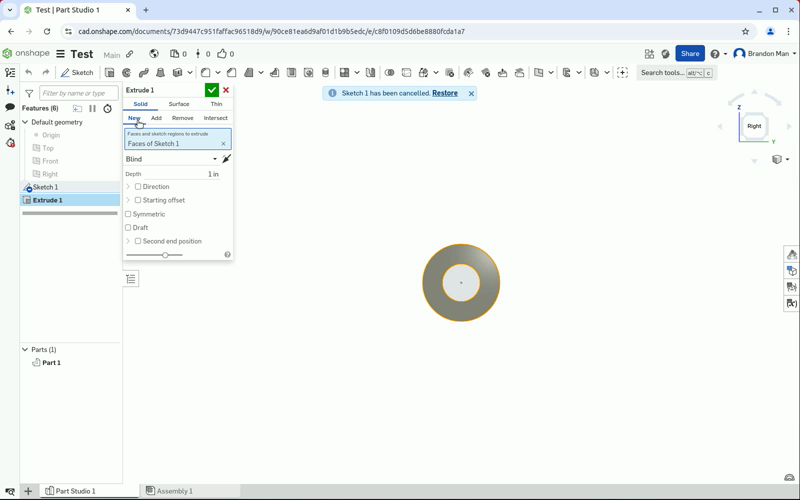
click(137, 120)
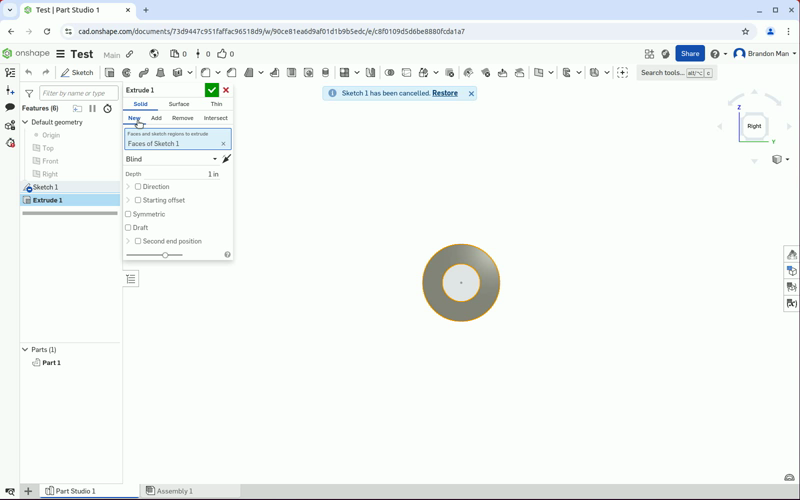
key(tab, 4)
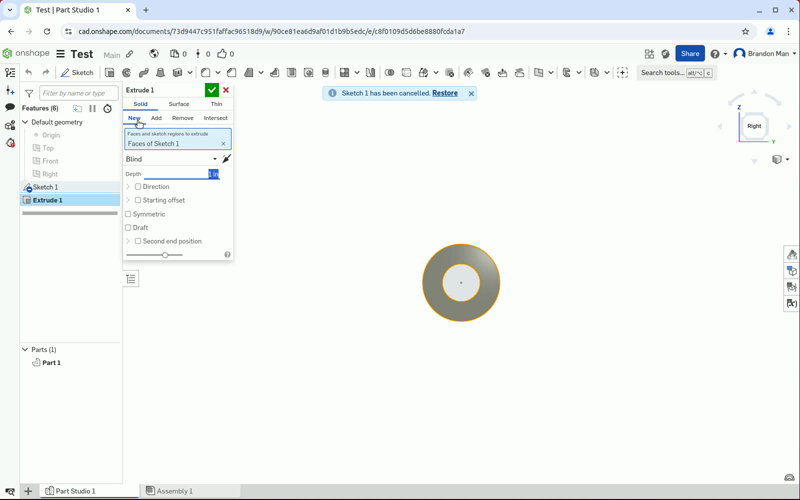
text(23.108)
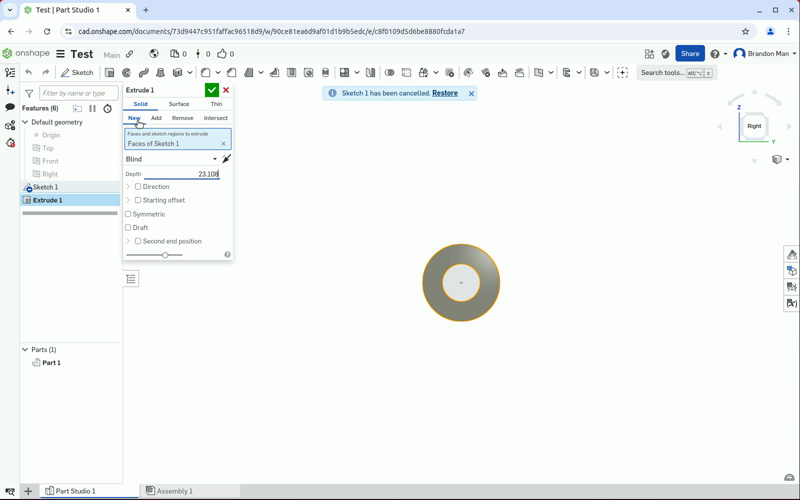
key(enter)
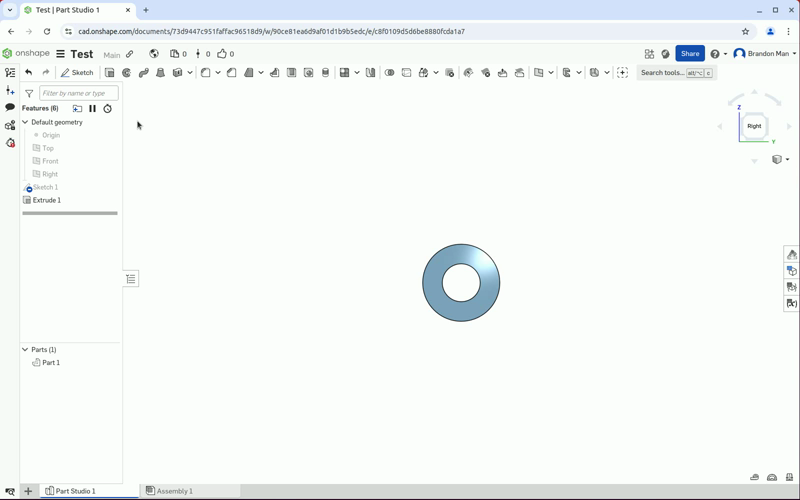
key(shift+h)
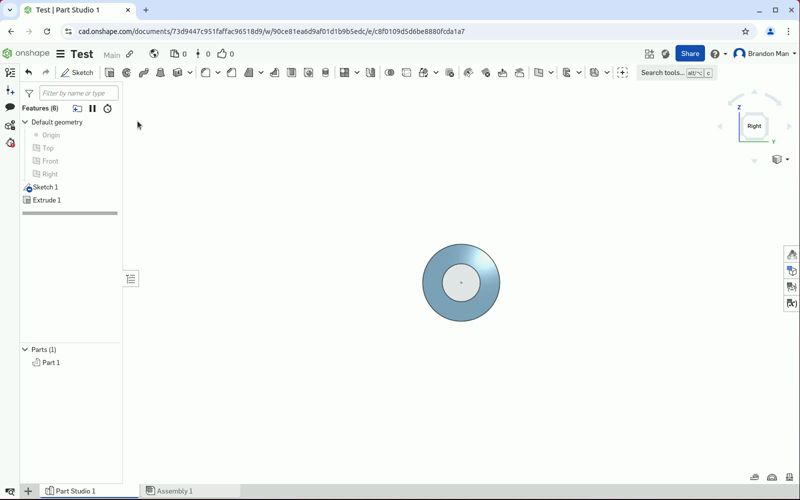
key(shift+h)
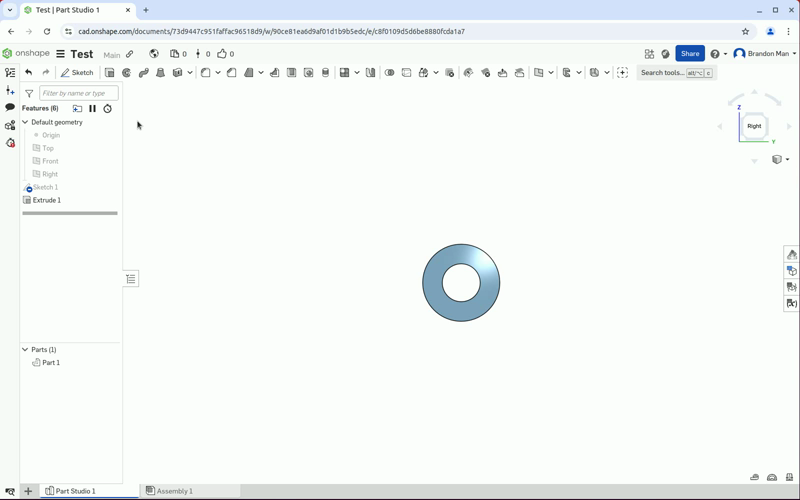
mouse_move(73, 189)
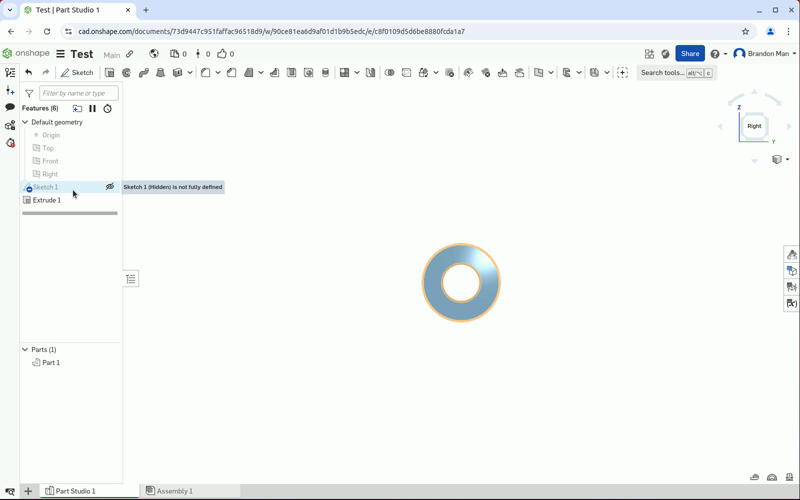
click(73, 189)
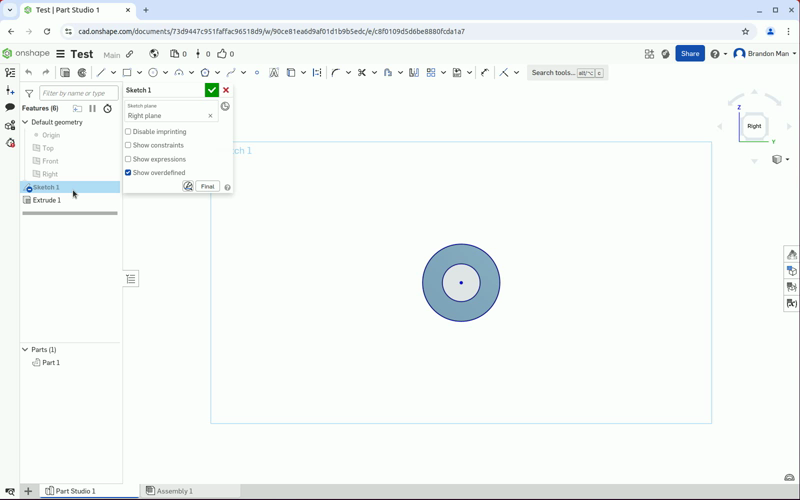
mouse_move(229, 92)
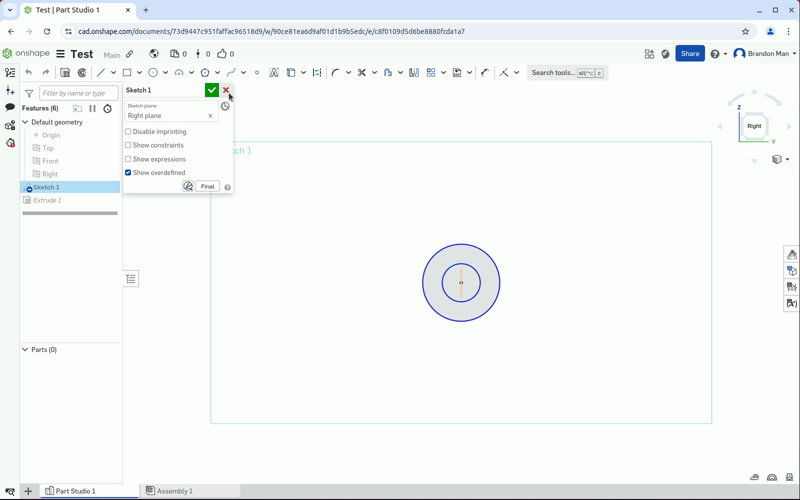
click(229, 92)
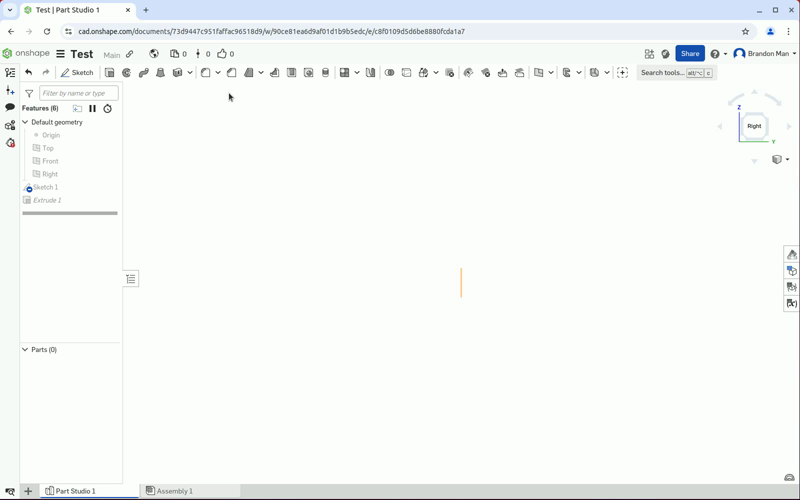
mouse_move(73, 352)
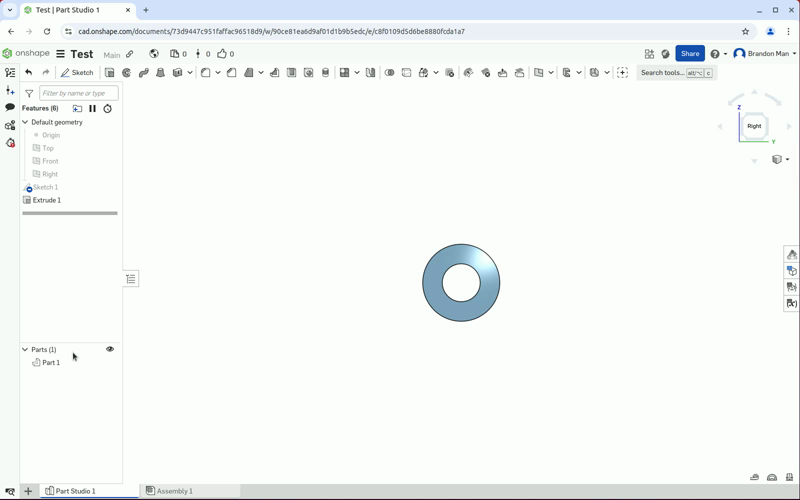
key(y)
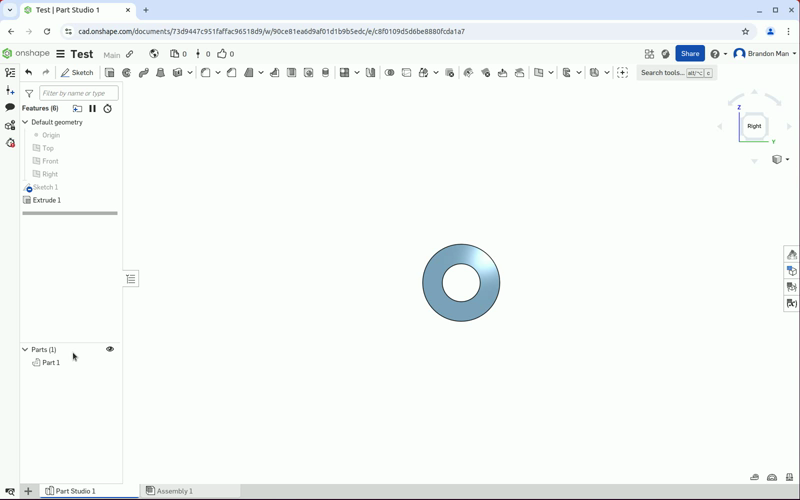
key(shift+p)
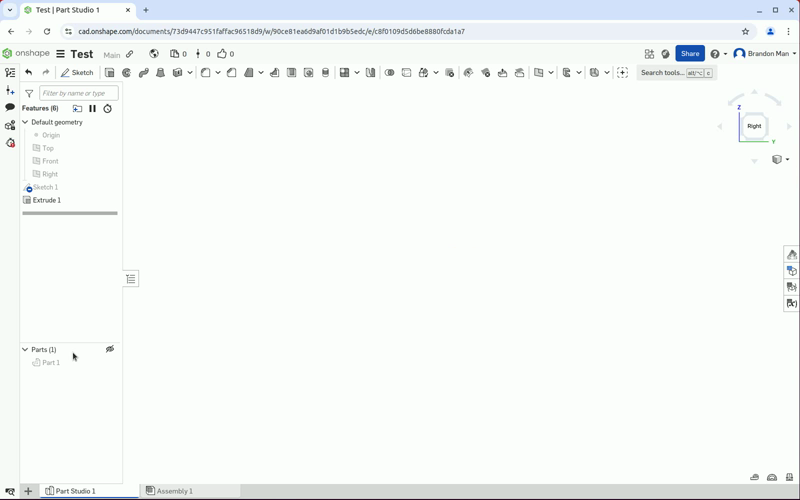
key(space)
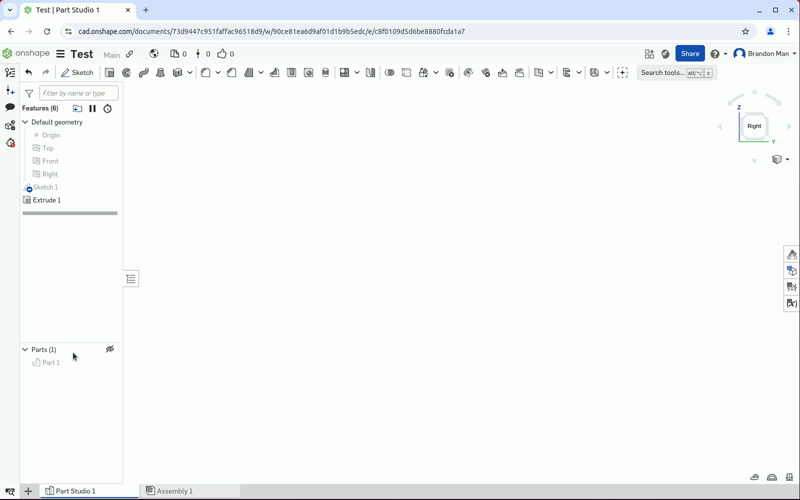
key_down(shift)
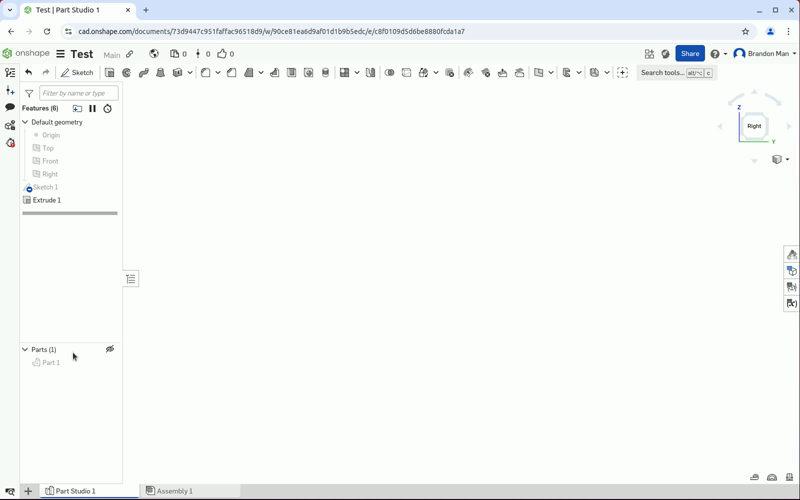
key(right)
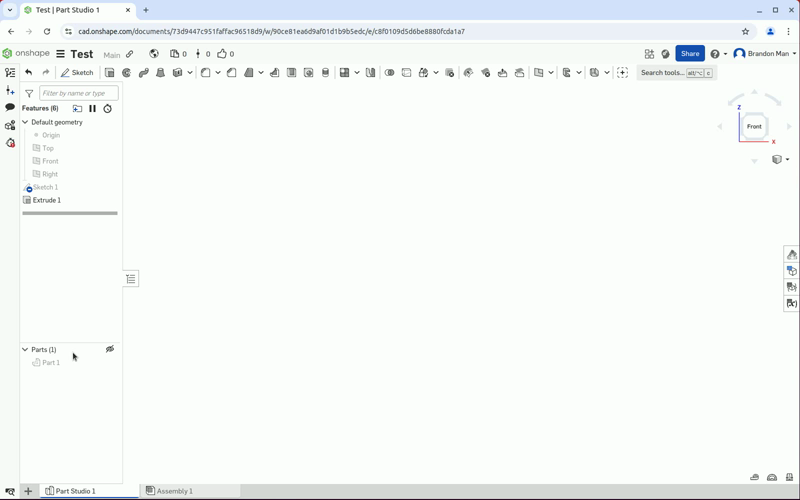
key_up(shift)
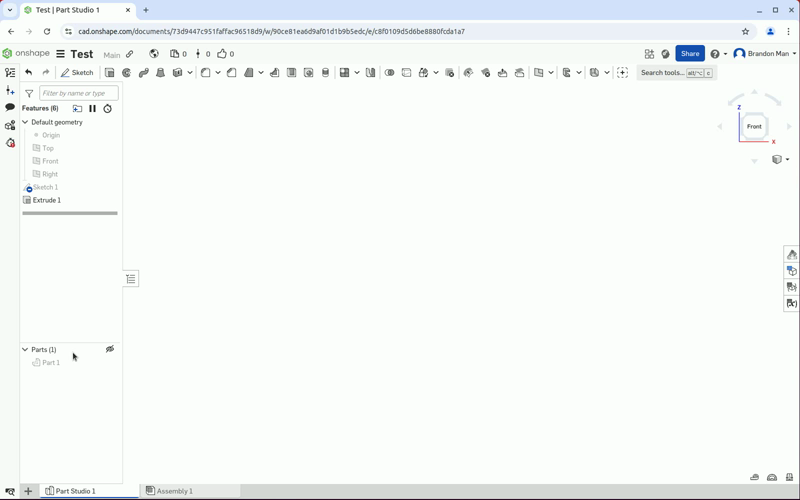
mouse_move(73, 352)
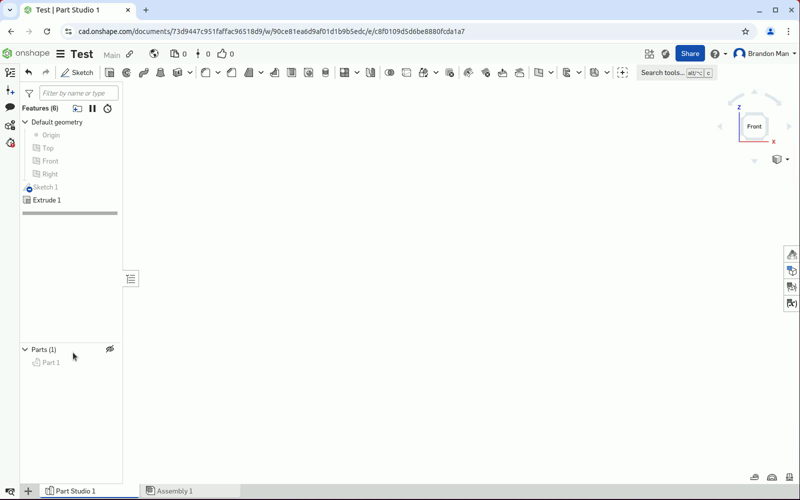
key(shift+y)
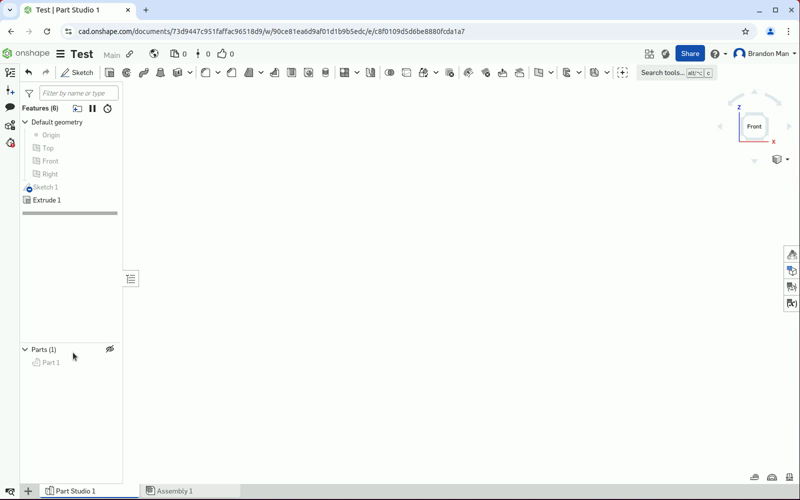
key(shift+s)
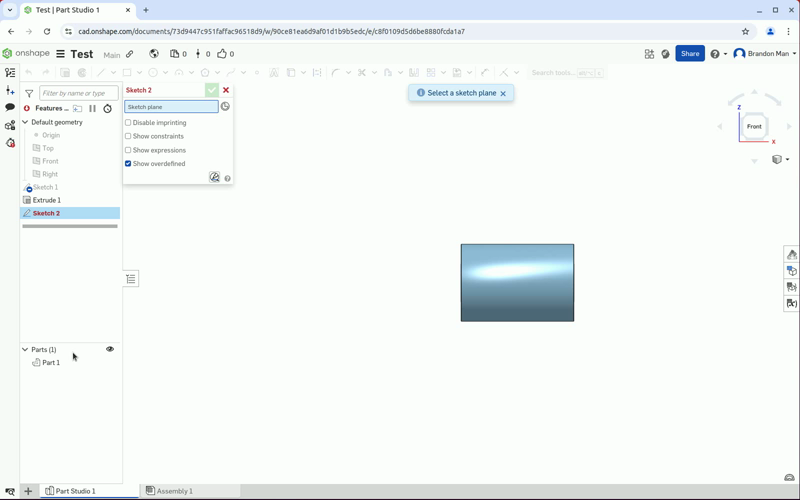
mouse_move(73, 163)
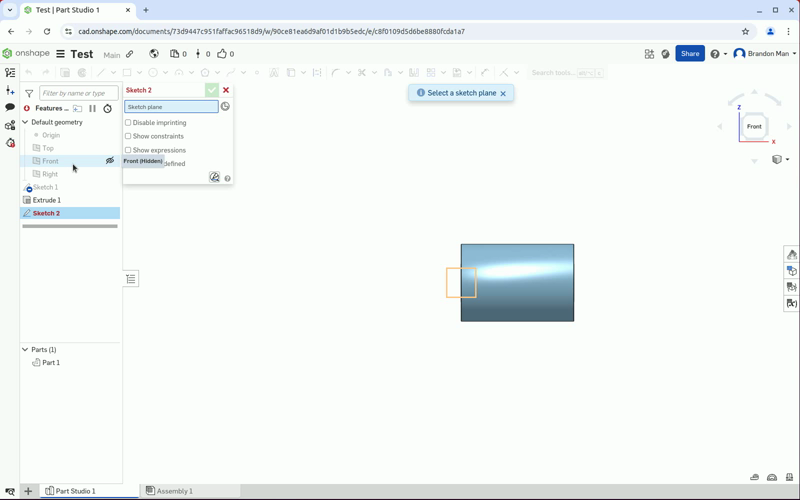
click(73, 163)
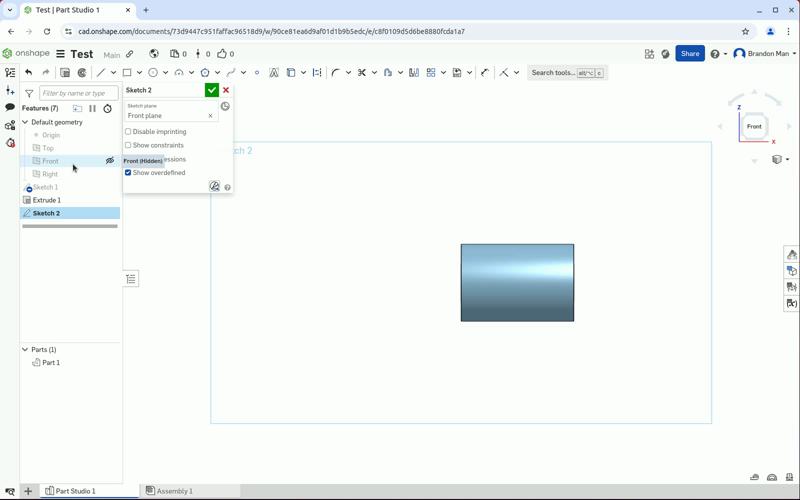
mouse_move(73, 352)
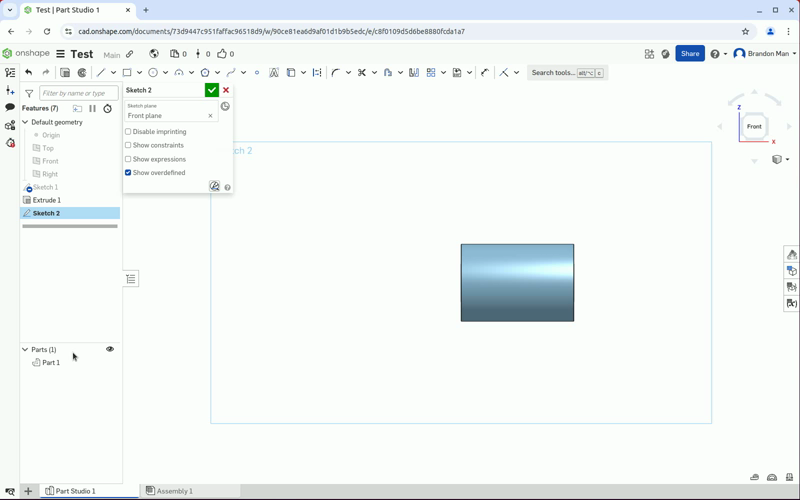
key(y)
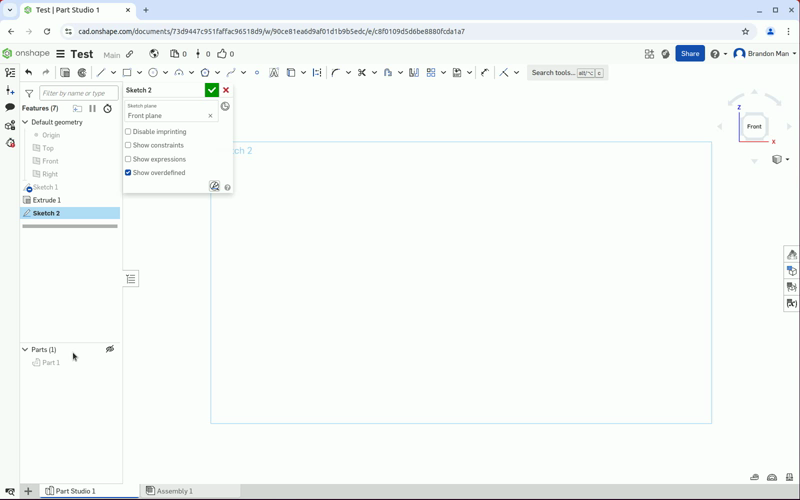
key(l)
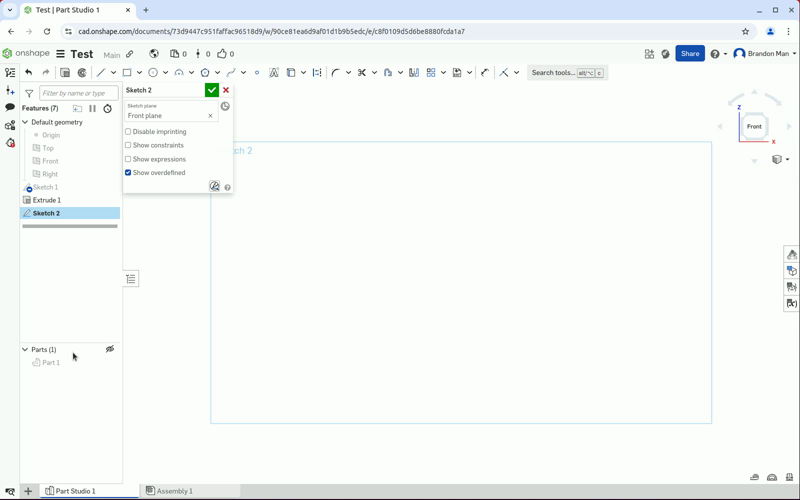
key_down(shift)
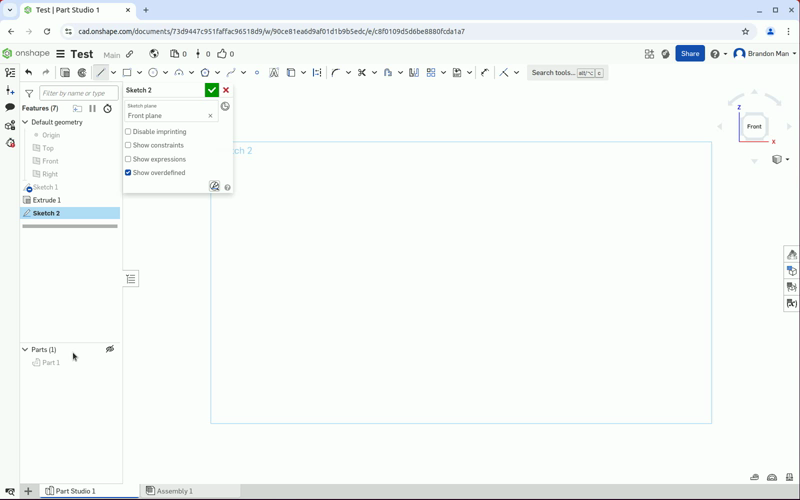
mouse_move(535, 297)
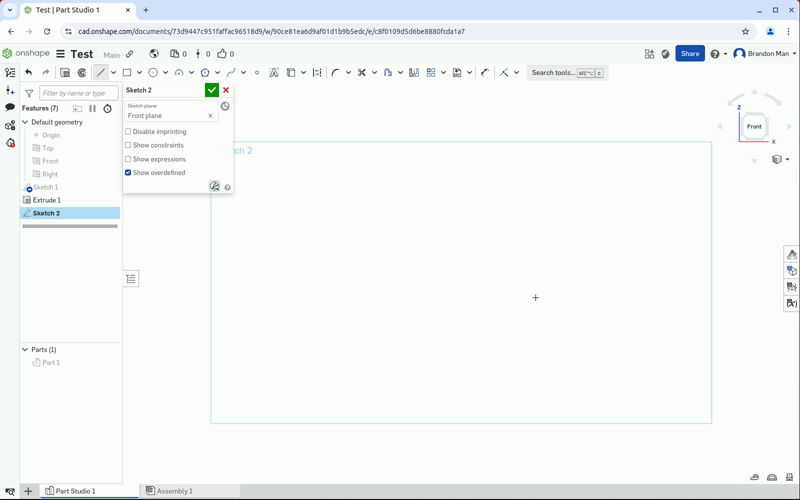
click(535, 297)
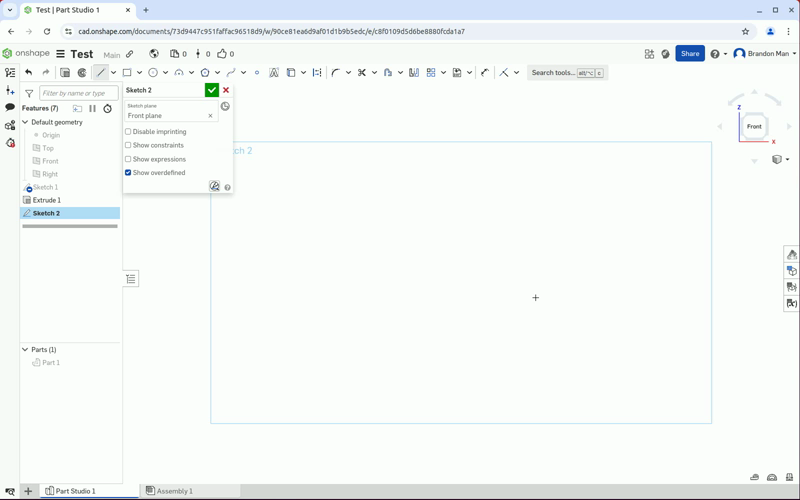
key_up(shift)
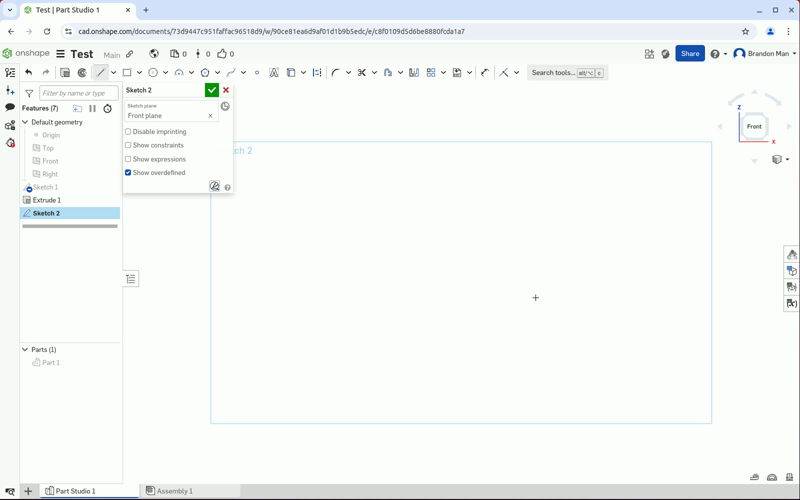
key_down(shift)
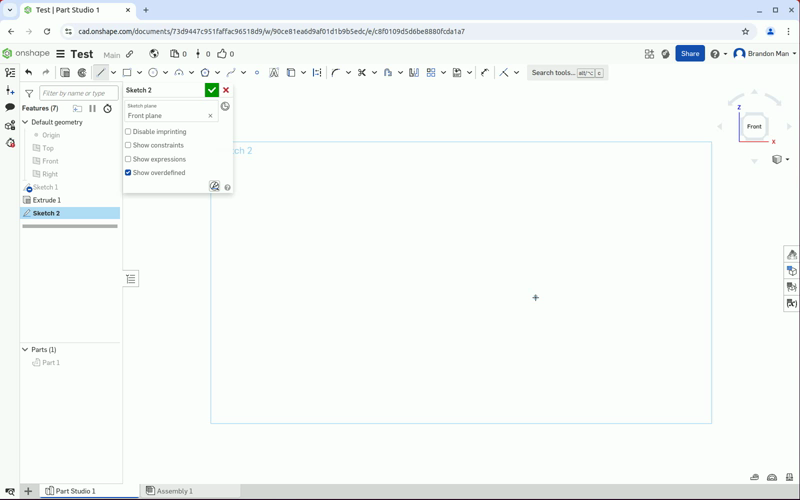
mouse_move(565, 297)
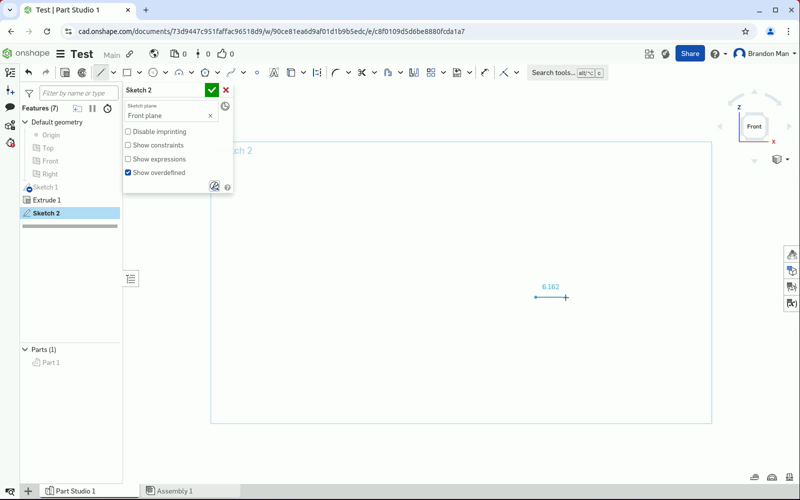
mouse_move(555, 297)
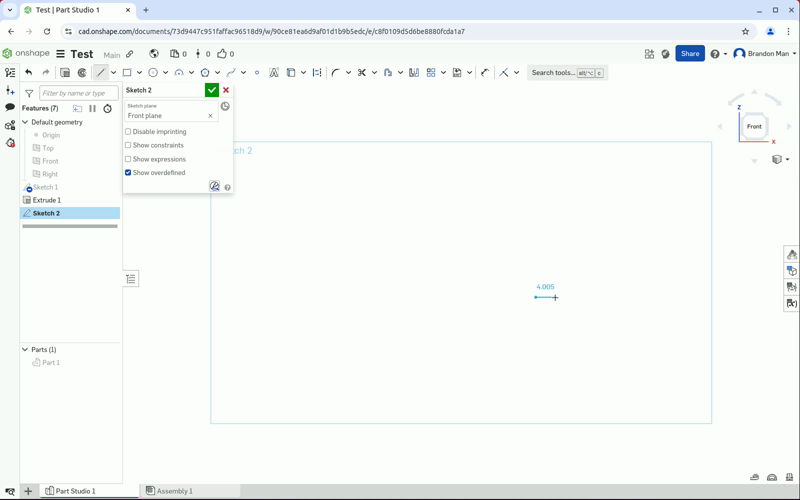
click(555, 297)
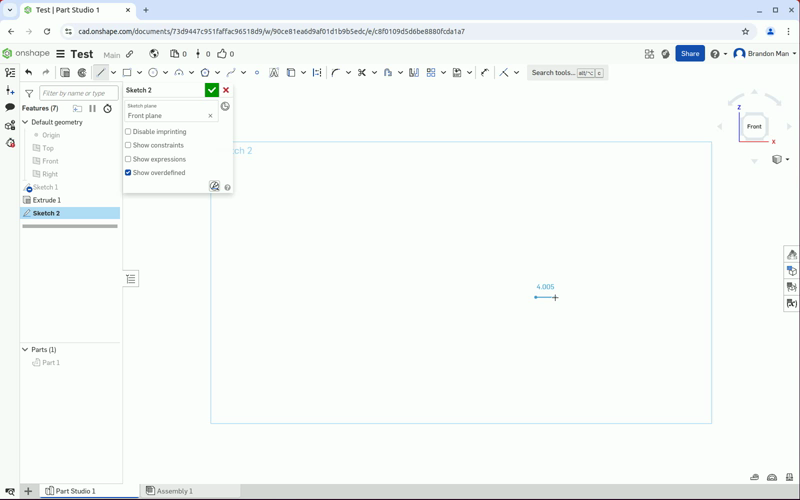
key_up(shift)
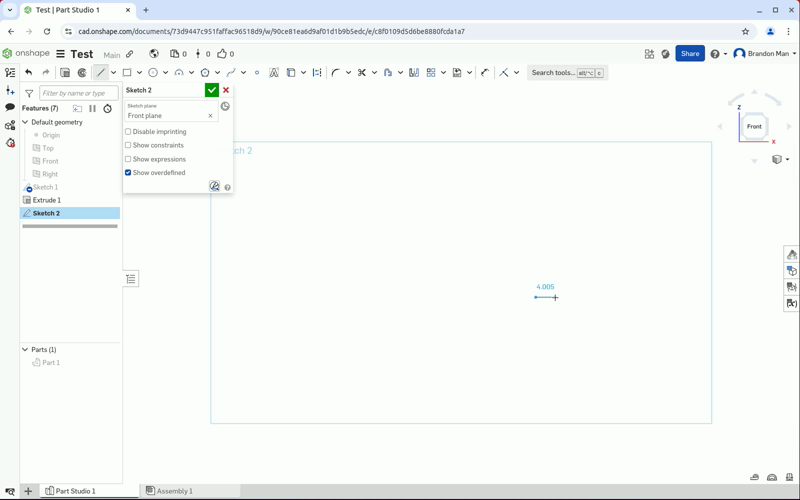
key_down(shift)
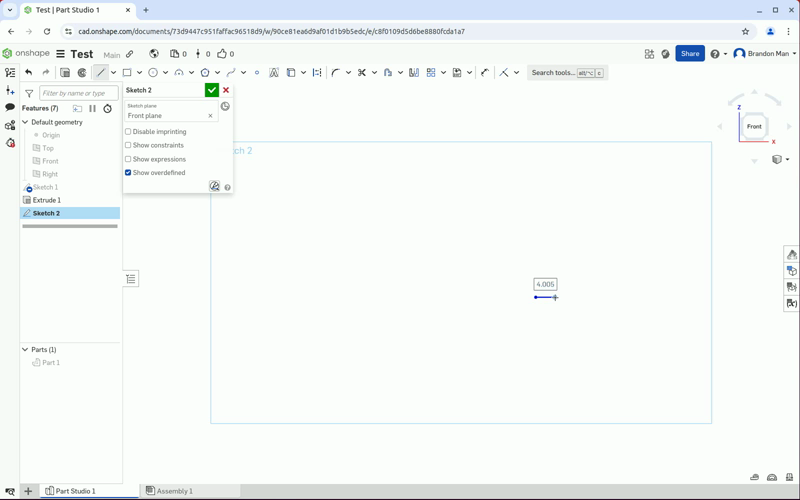
mouse_move(585, 297)
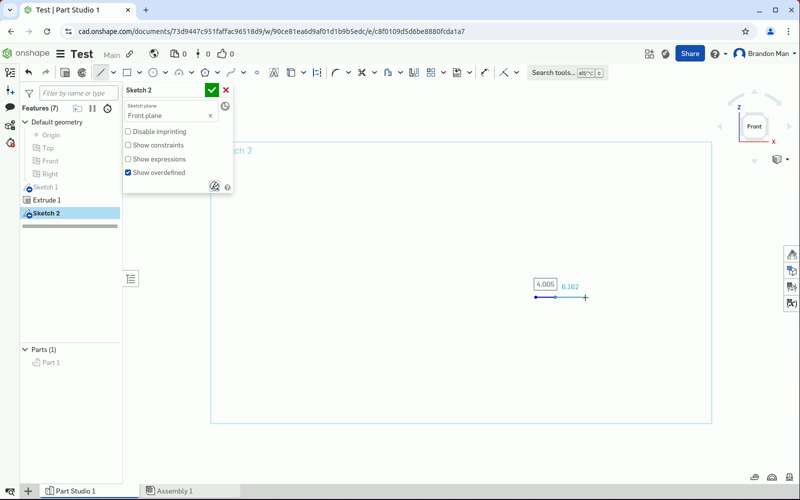
mouse_move(555, 268)
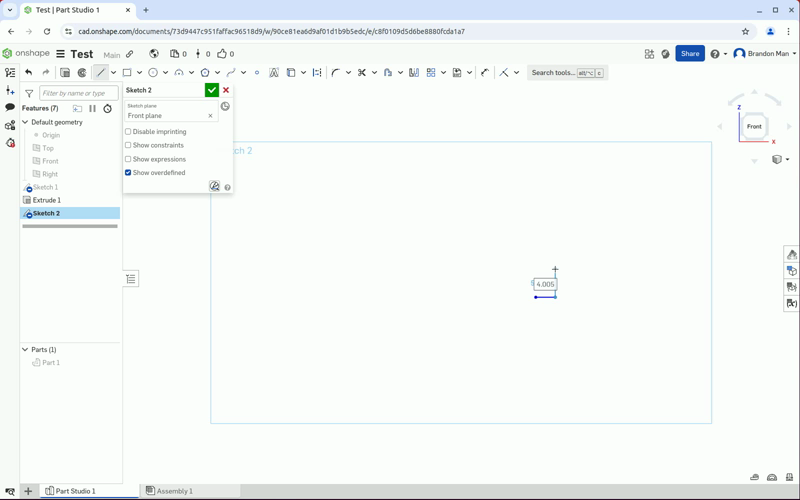
click(555, 268)
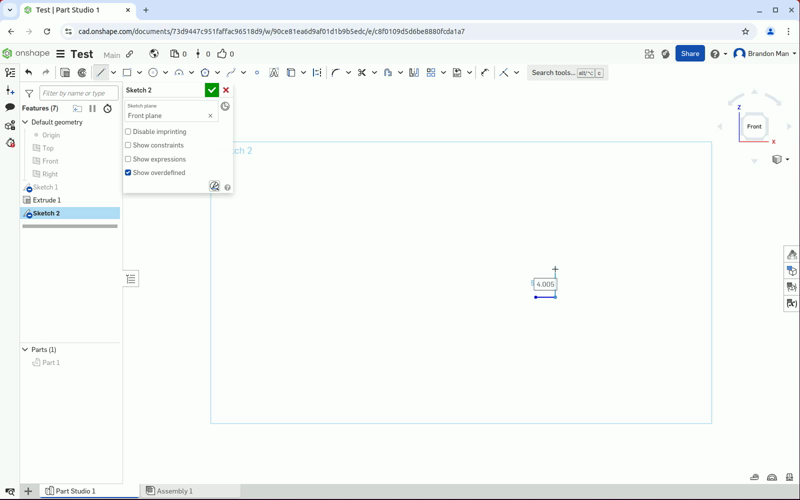
key_up(shift)
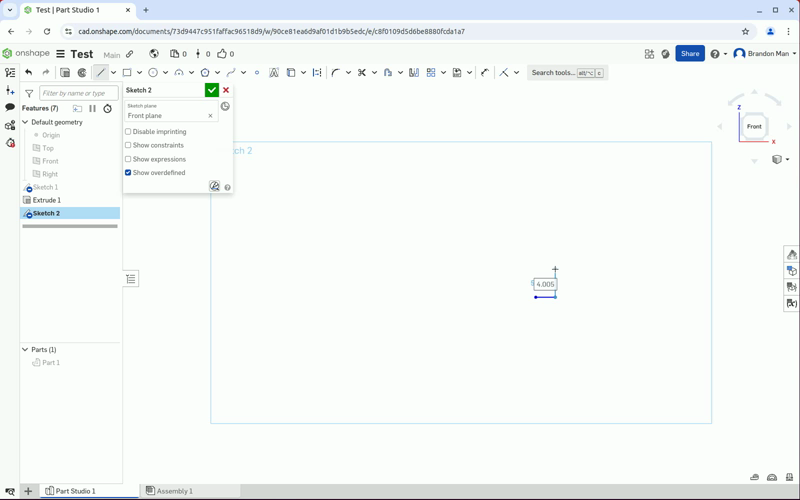
key_down(shift)
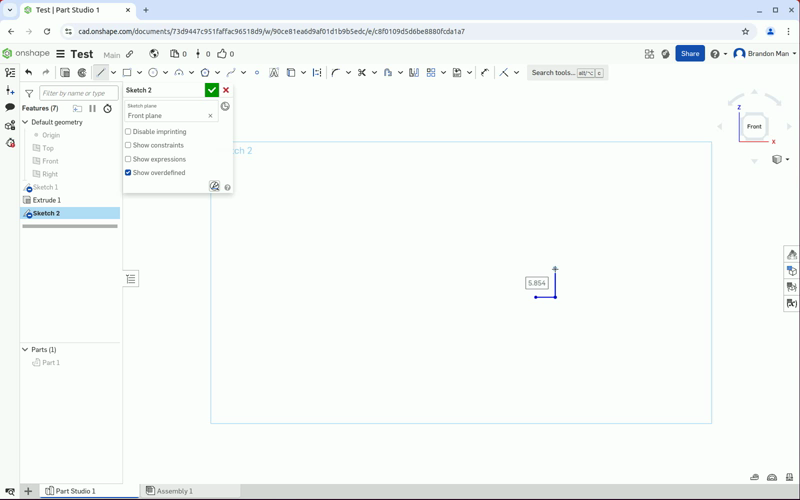
mouse_move(585, 268)
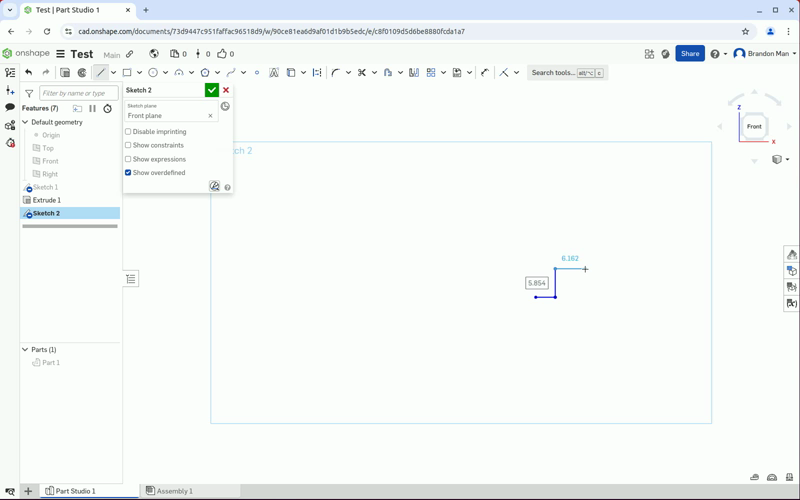
mouse_move(573, 268)
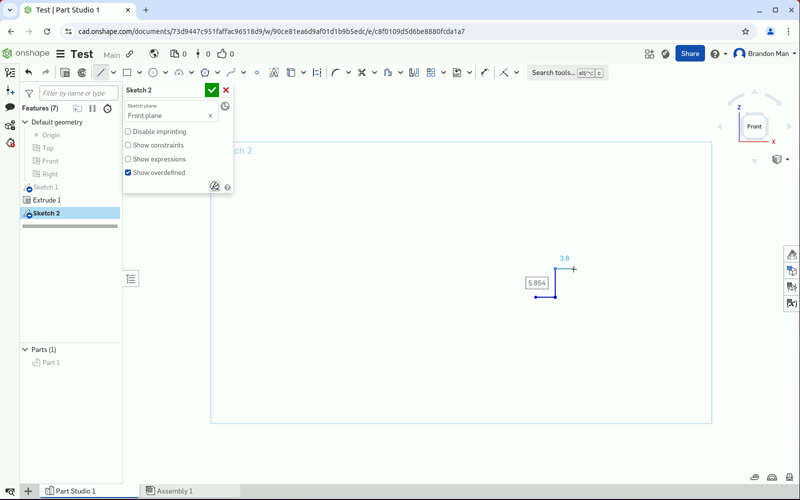
click(573, 268)
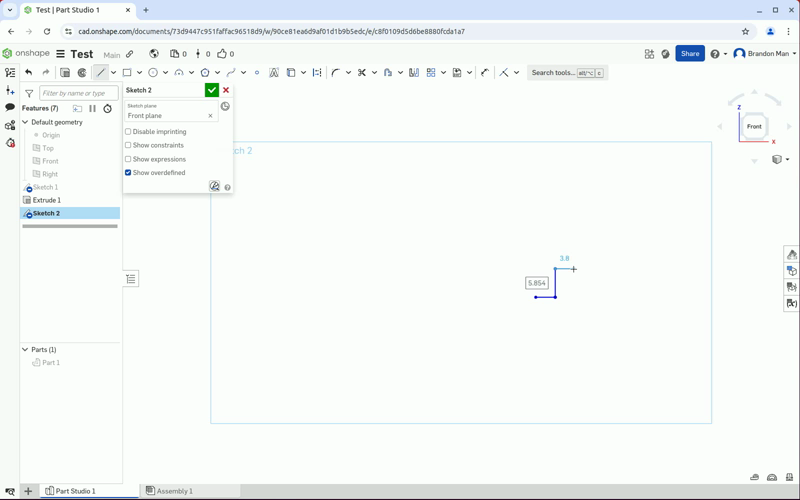
key_up(shift)
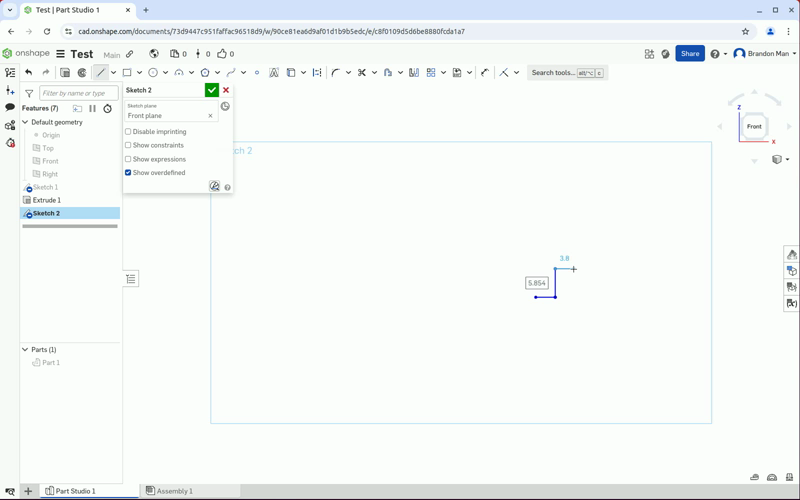
key_down(shift)
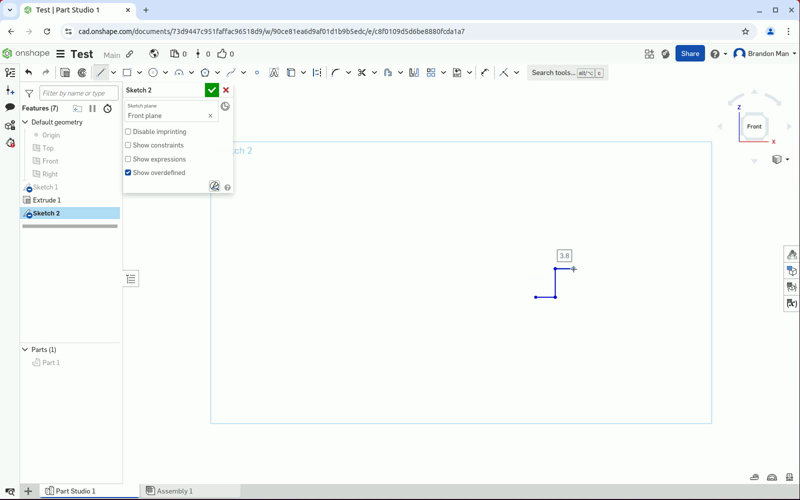
mouse_move(589, 268)
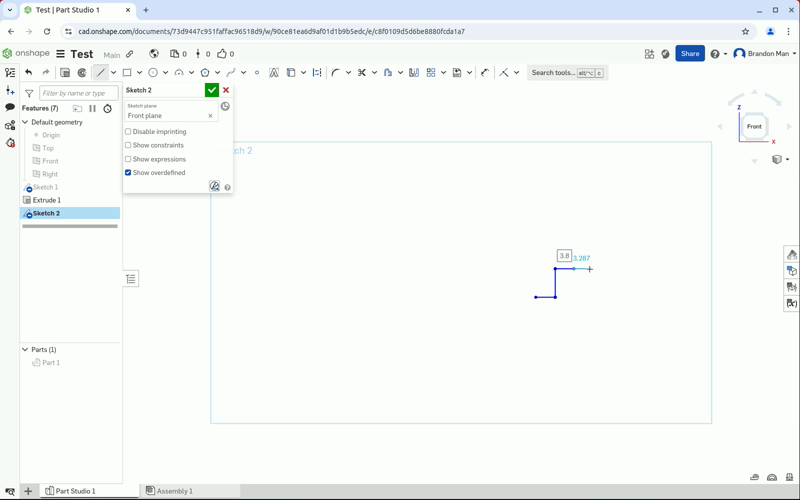
mouse_move(573, 244)
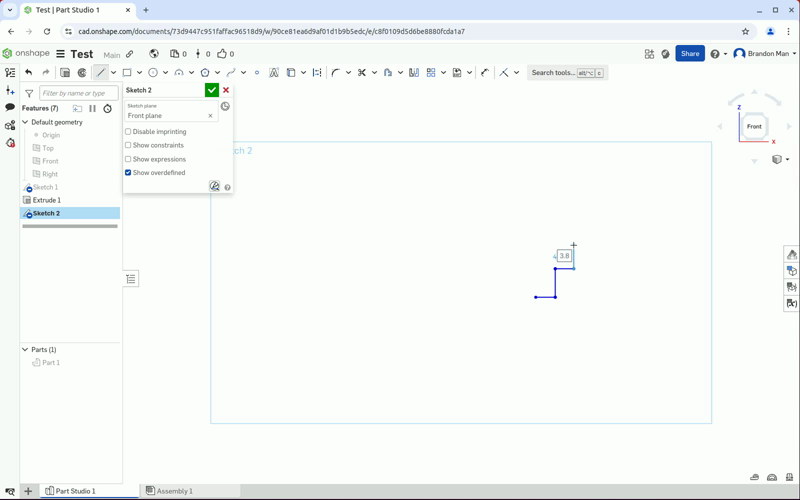
click(573, 244)
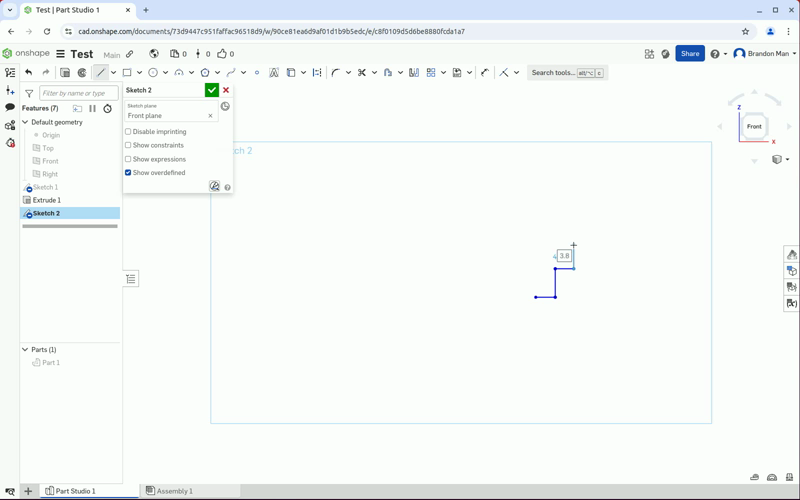
key_up(shift)
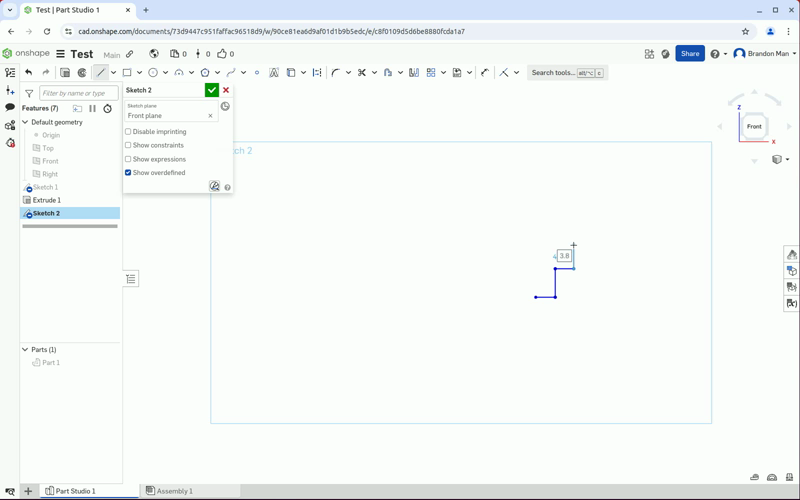
key_down(shift)
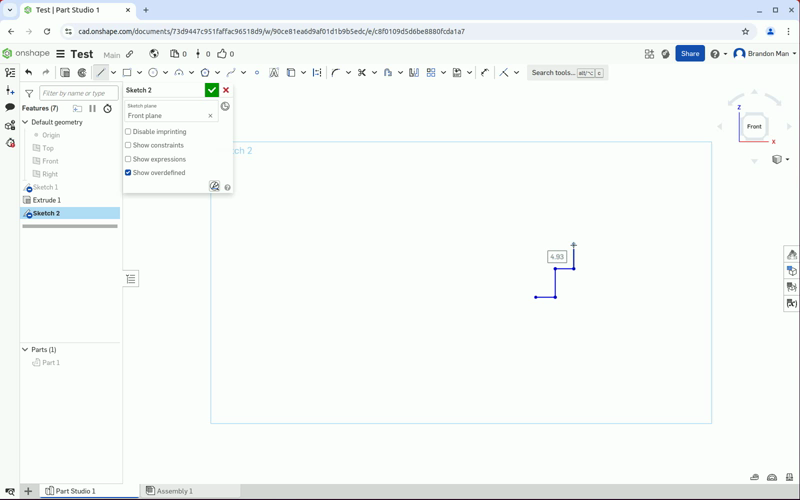
mouse_move(589, 244)
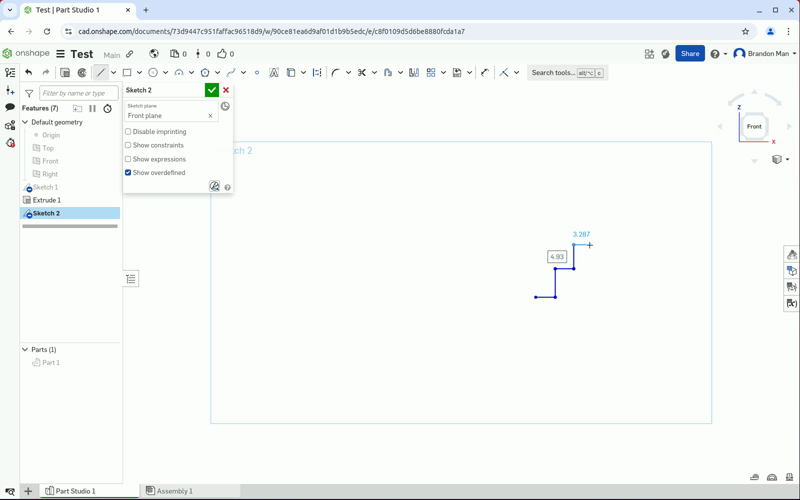
mouse_move(535, 244)
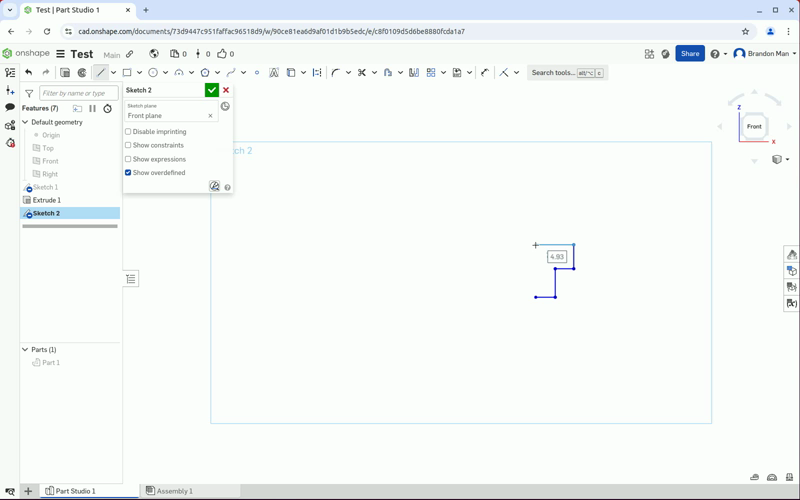
click(535, 244)
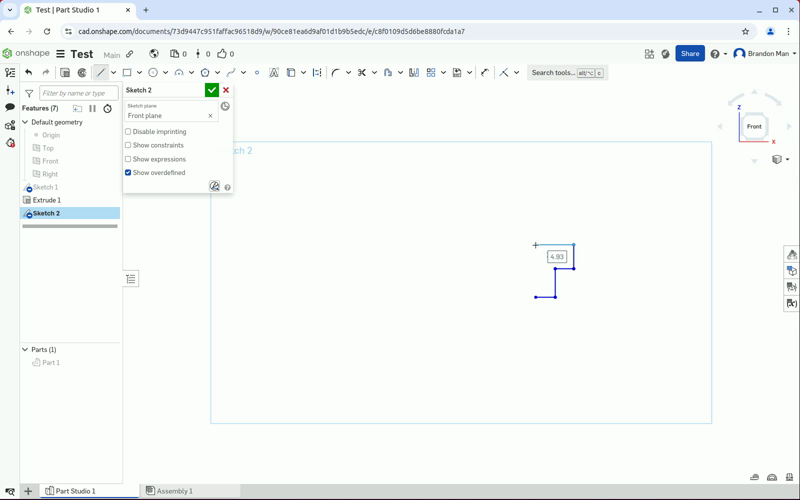
key_up(shift)
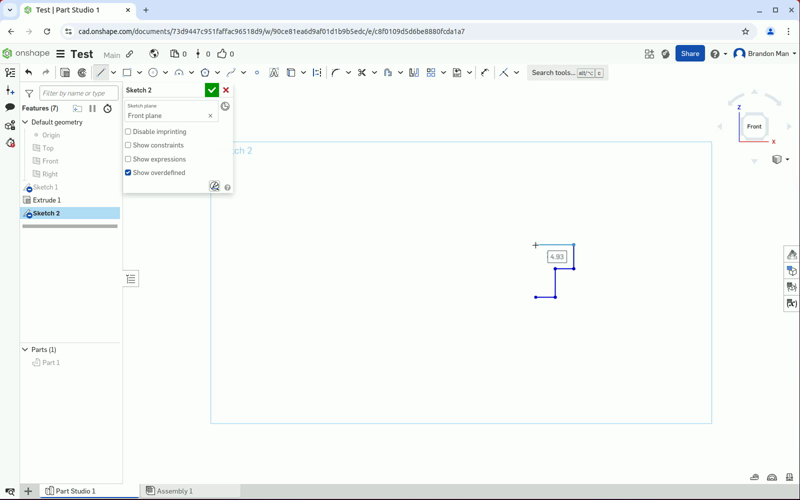
mouse_move(565, 244)
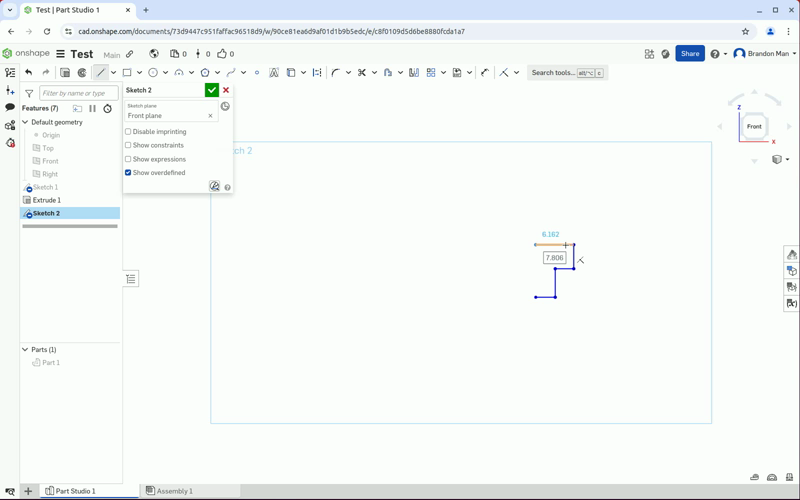
key_down(shift)
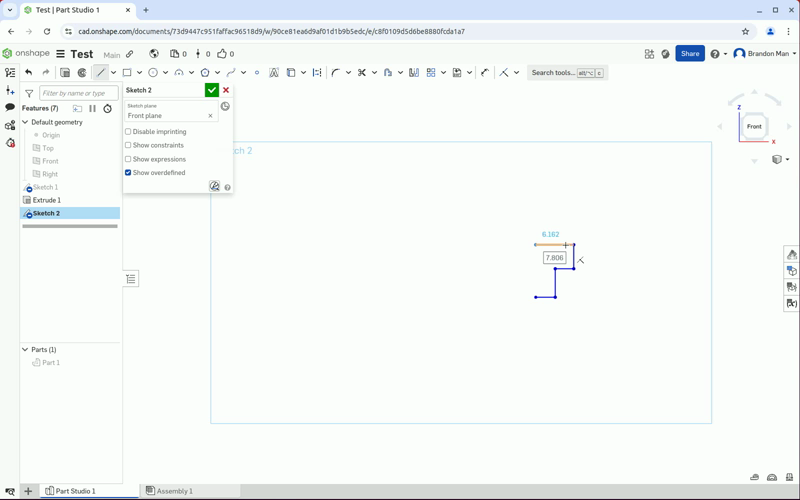
mouse_move(535, 297)
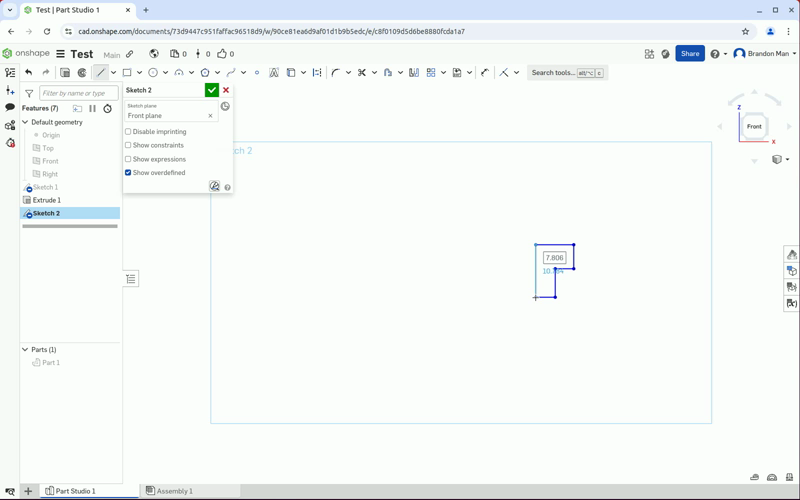
key_up(shift)
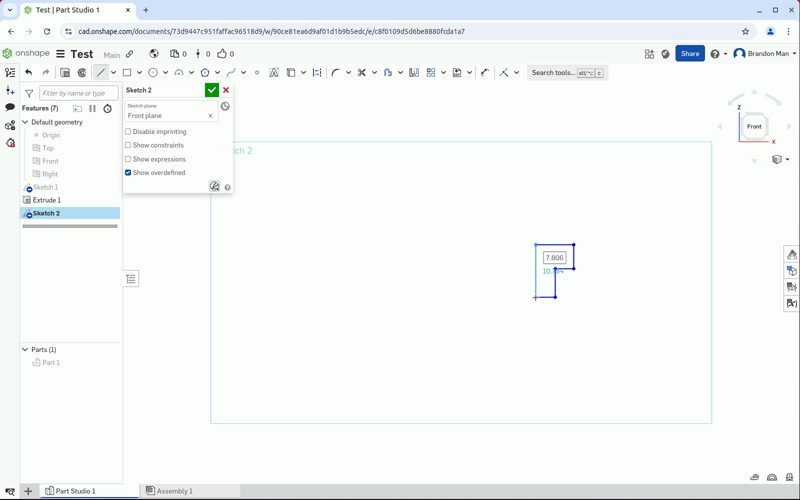
click(535, 297)
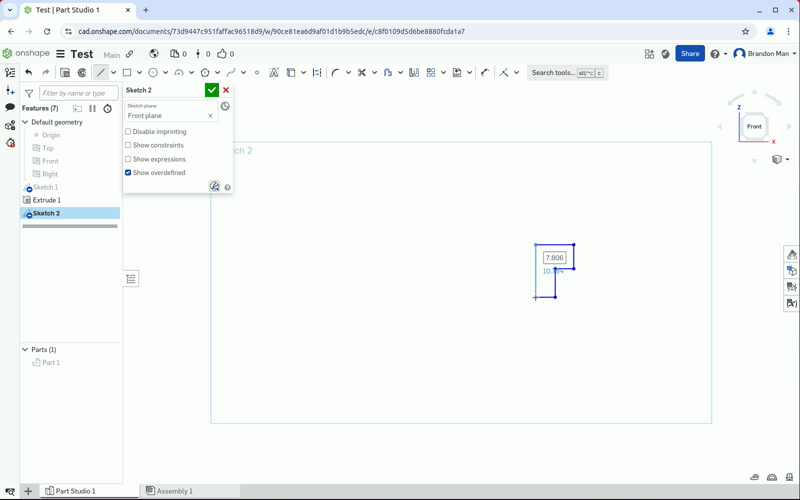
key(esc)
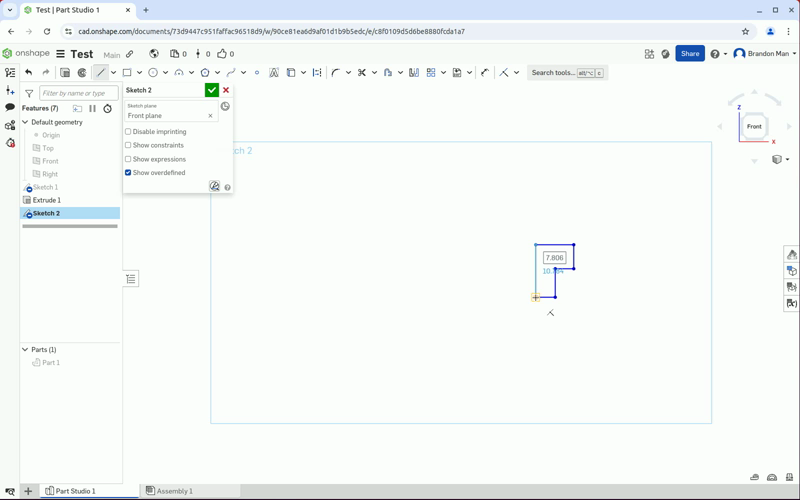
mouse_move(566, 263)
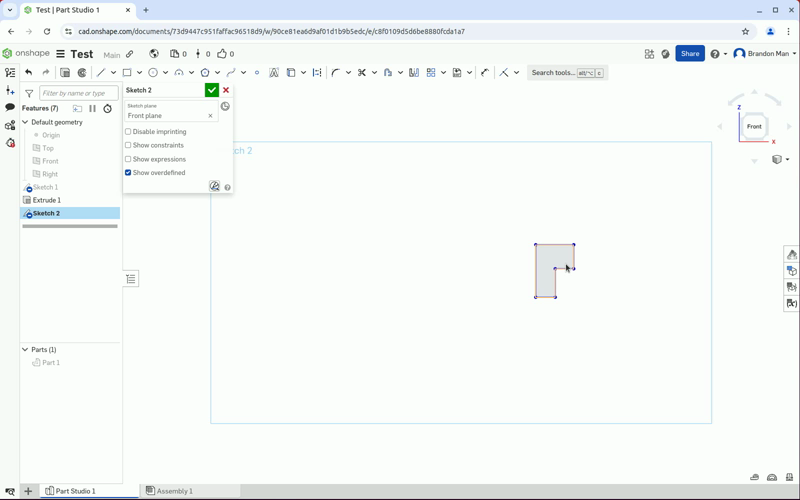
scroll(6)
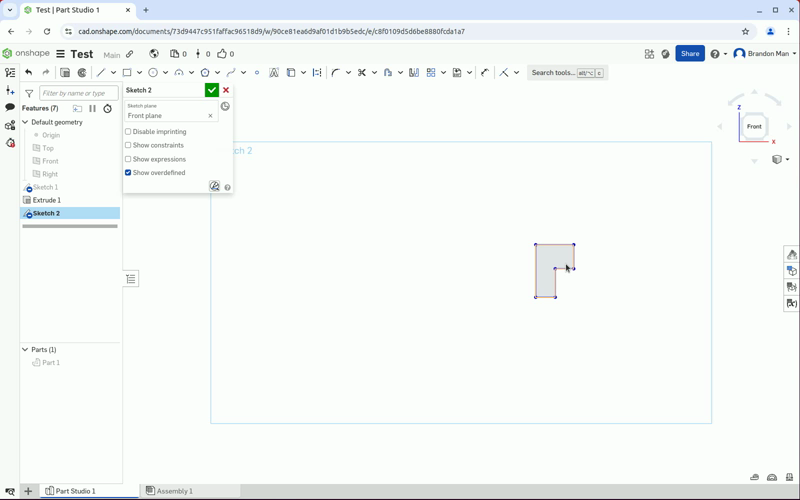
scroll(6)
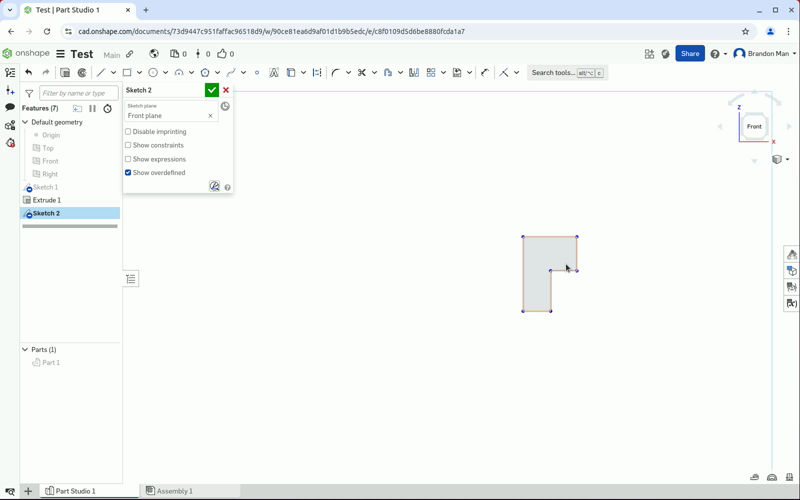
scroll(6)
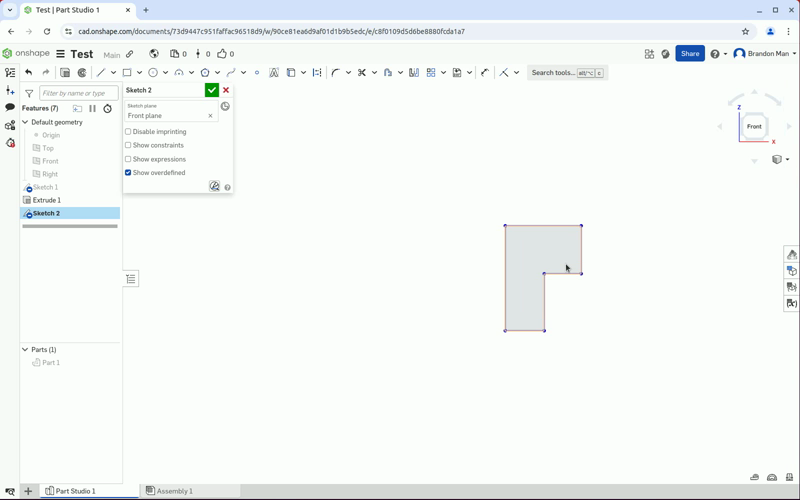
scroll(6)
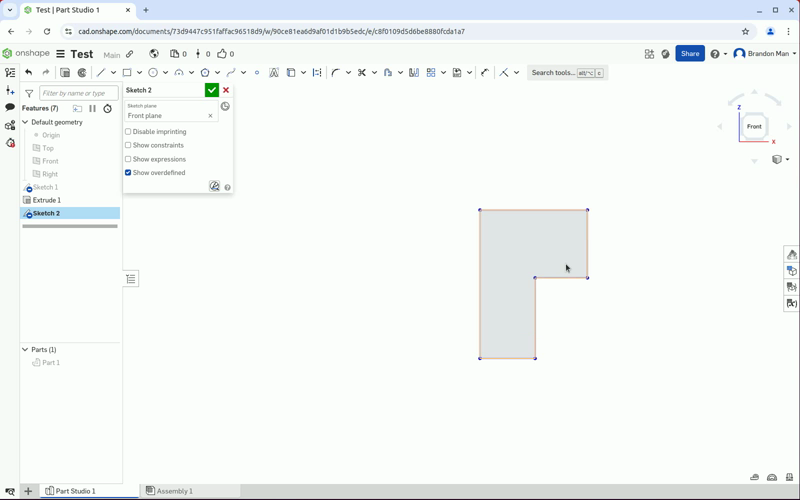
scroll(6)
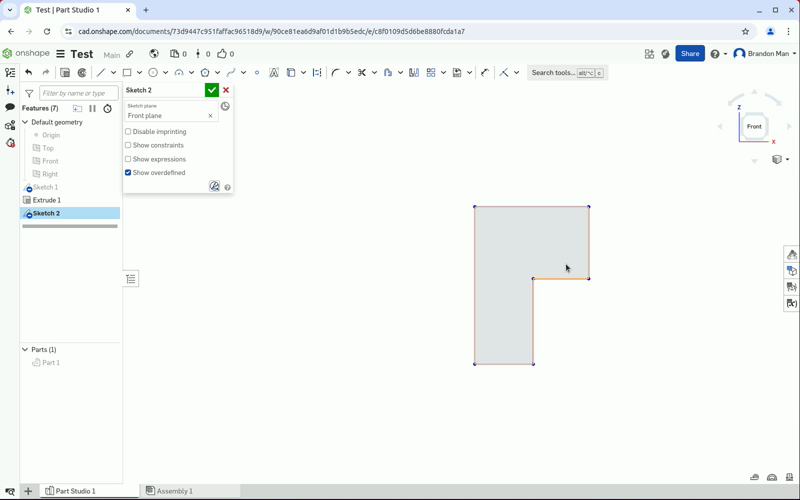
scroll(6)
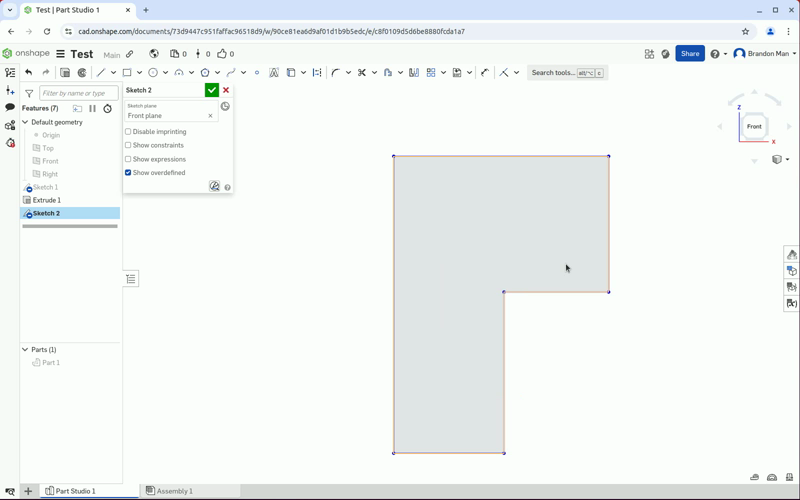
scroll(6)
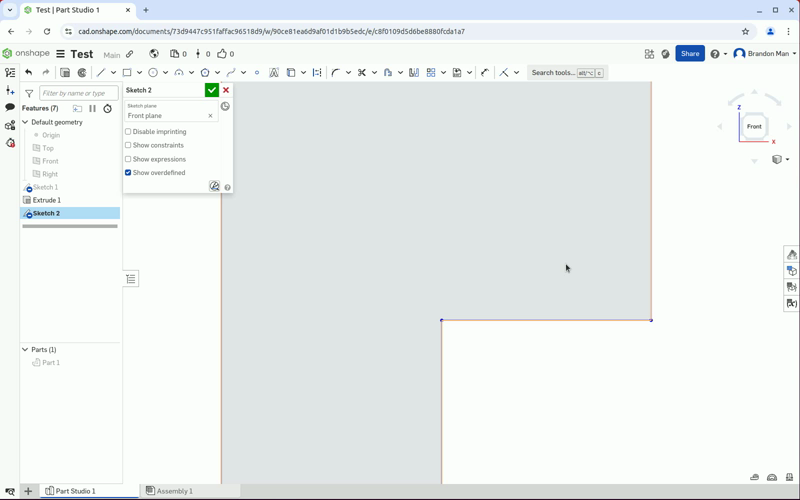
click(566, 263)
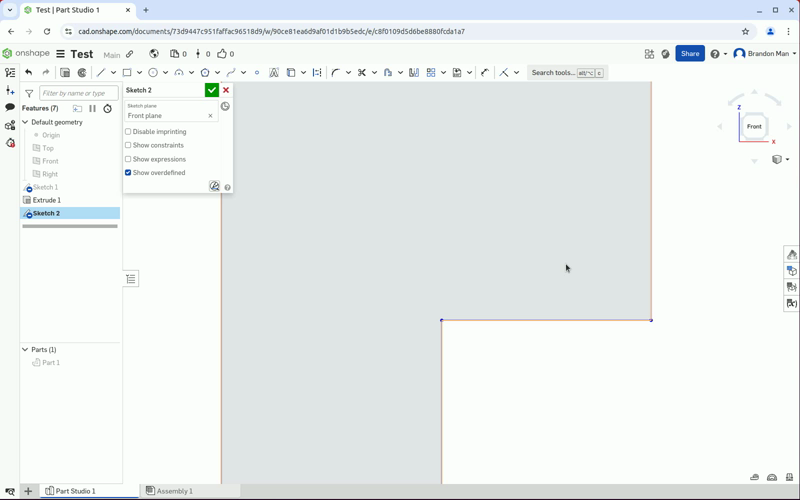
scroll(-6)
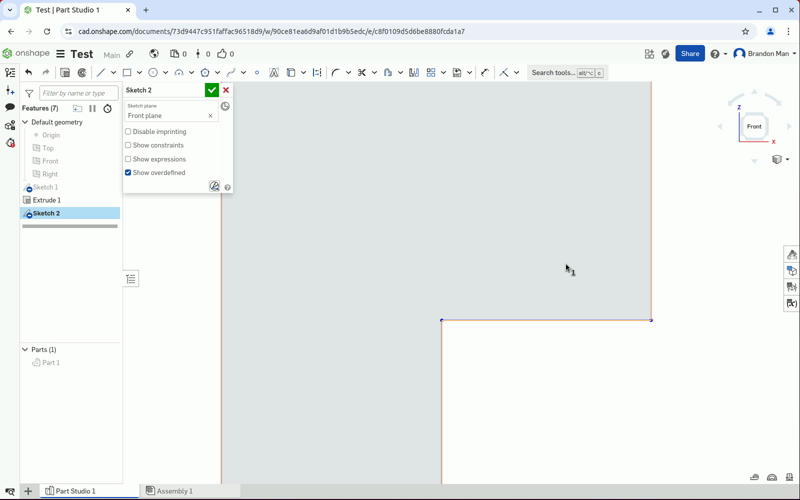
scroll(-6)
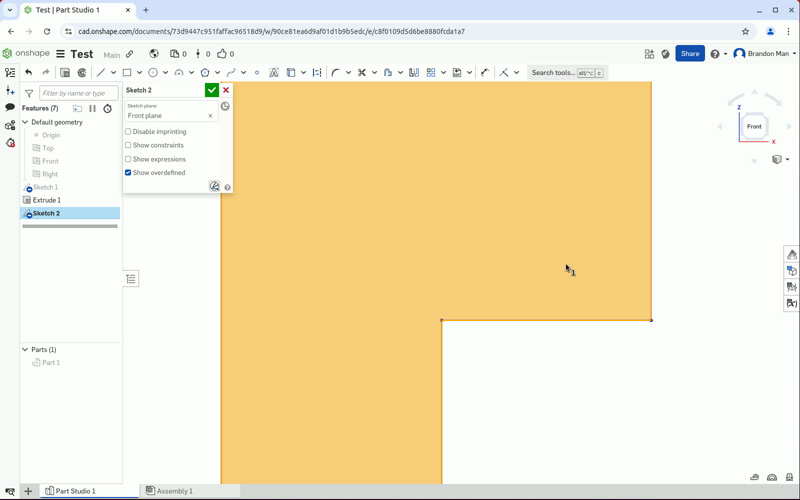
scroll(-6)
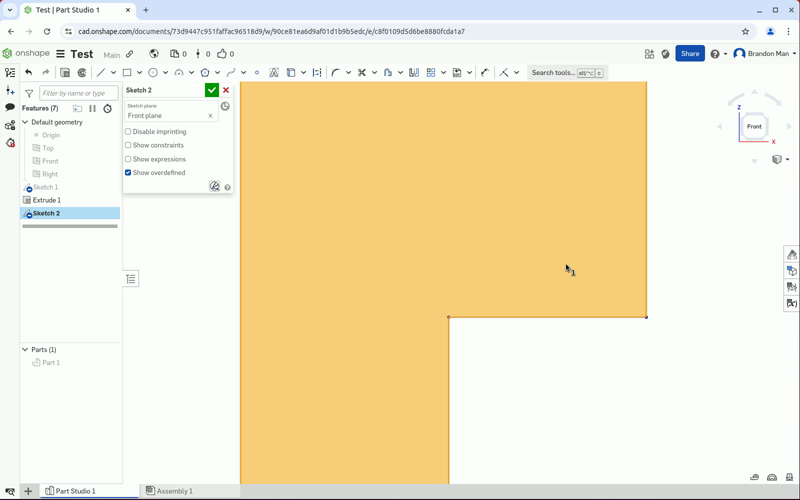
scroll(-6)
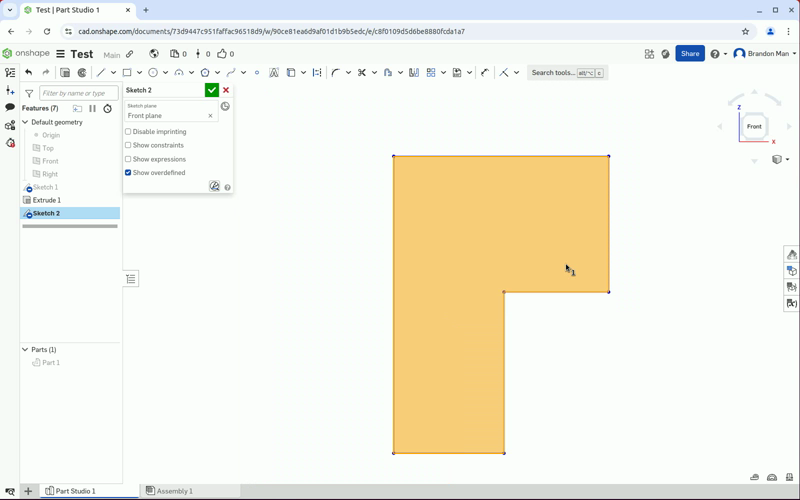
scroll(-6)
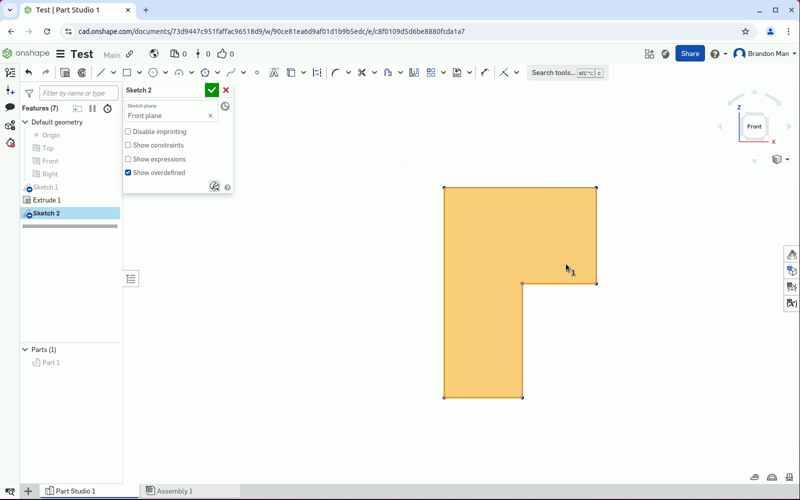
scroll(-6)
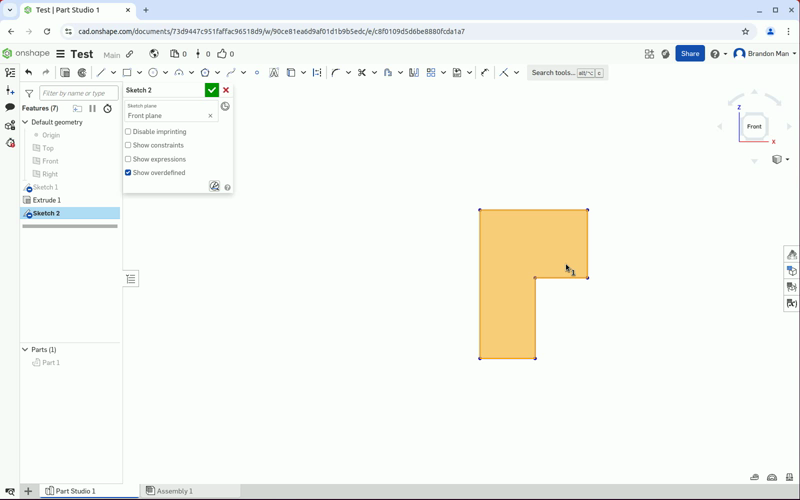
scroll(-6)
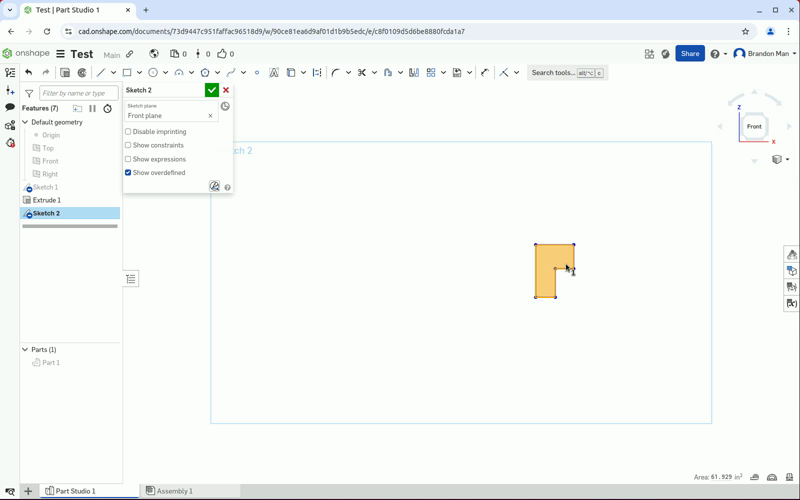
mouse_move(73, 352)
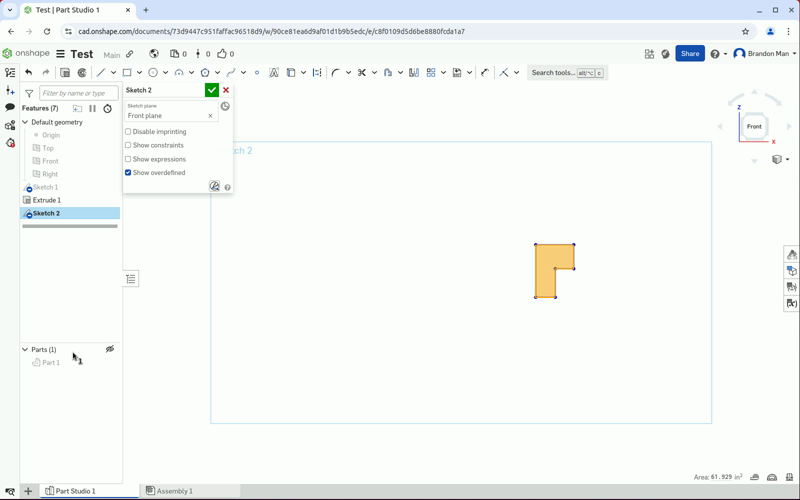
key(shift+y)
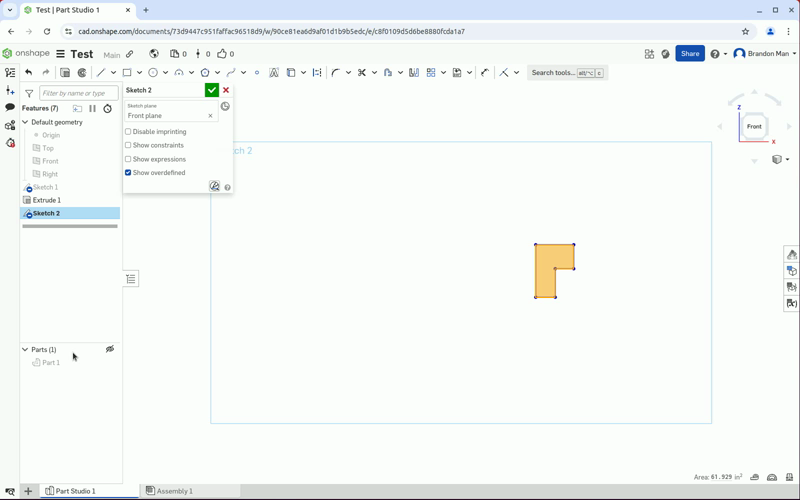
key(shift+e)
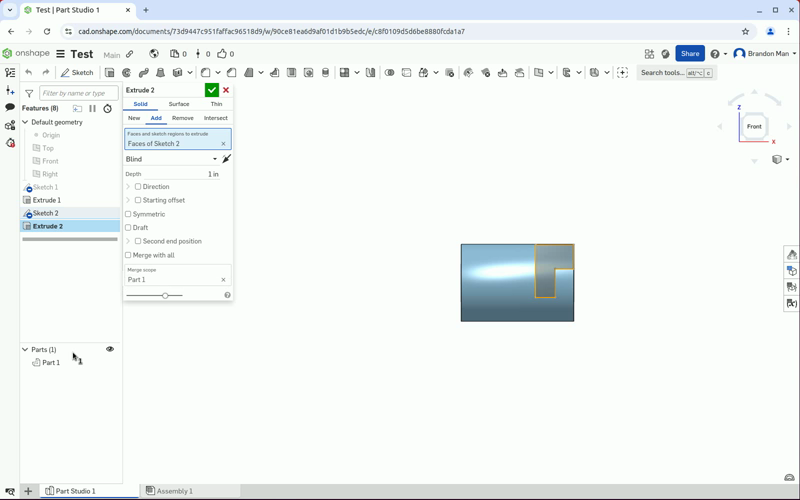
mouse_move(143, 106)
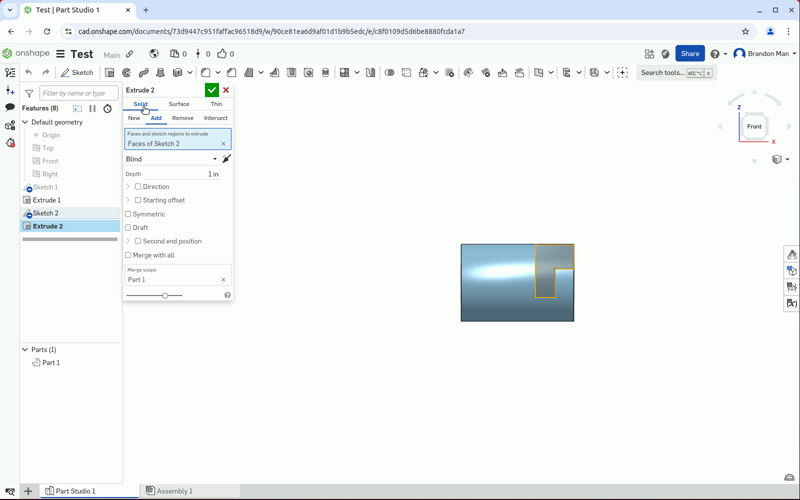
click(143, 106)
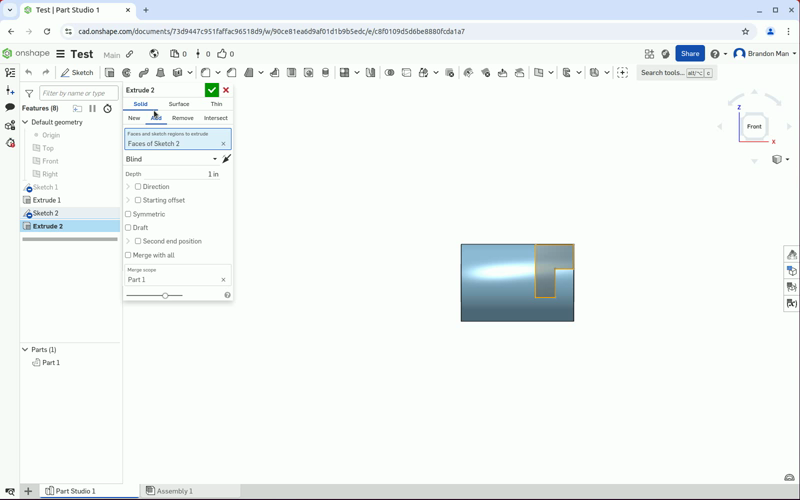
mouse_move(186, 120)
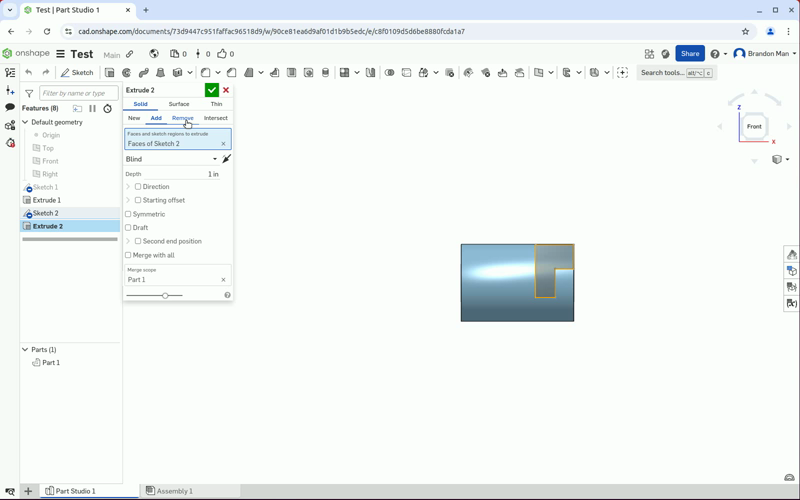
click(186, 120)
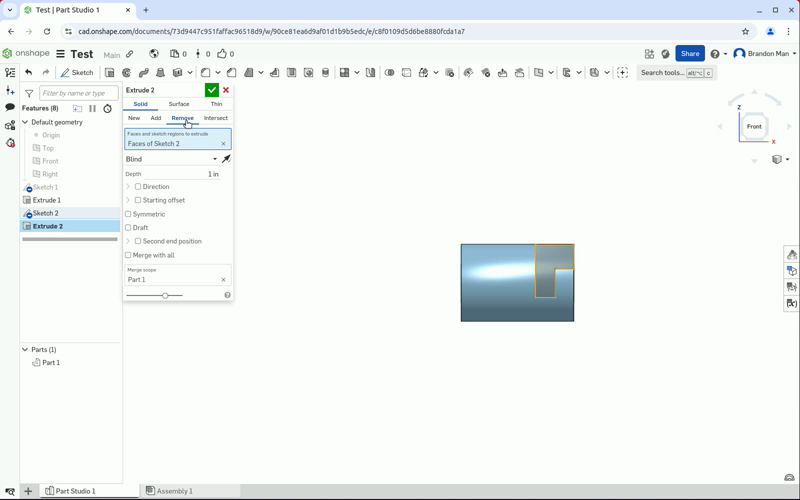
key(tab, 4)
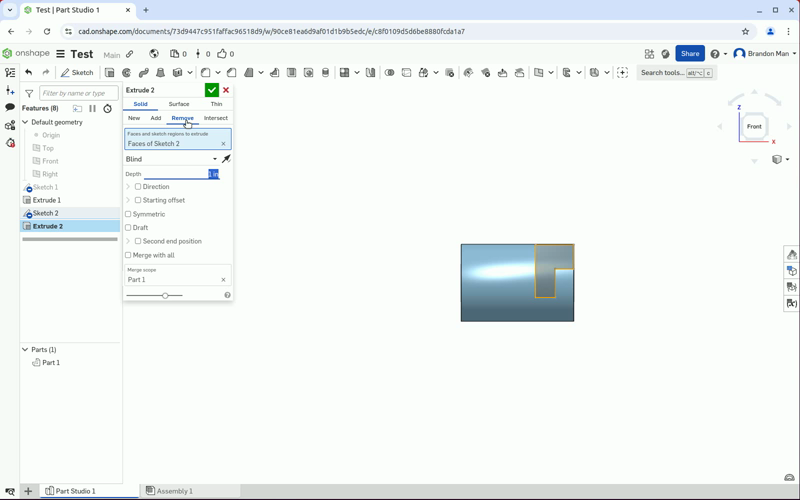
text(-15.406)
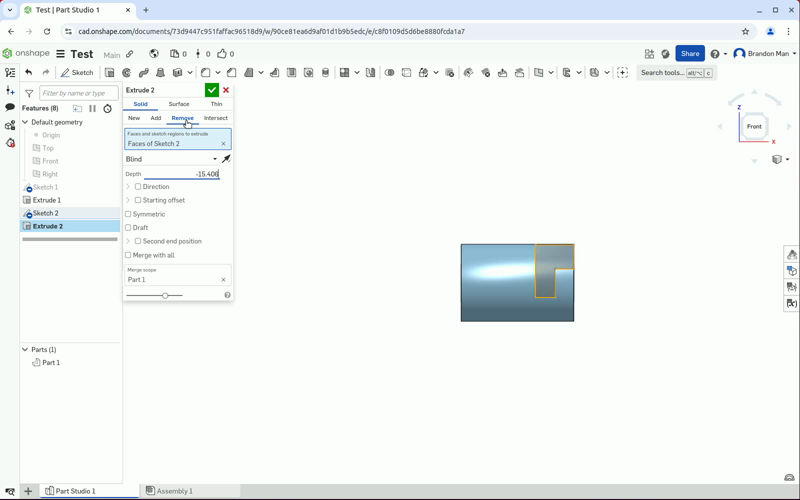
key(tab, 3)
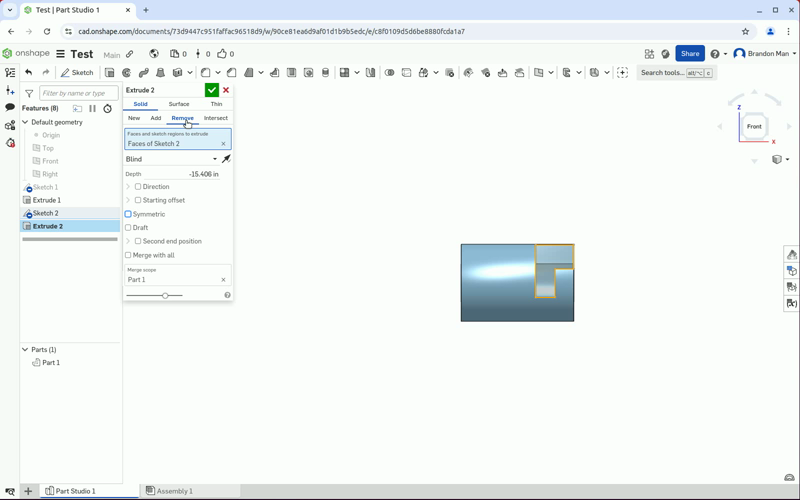
key(space)
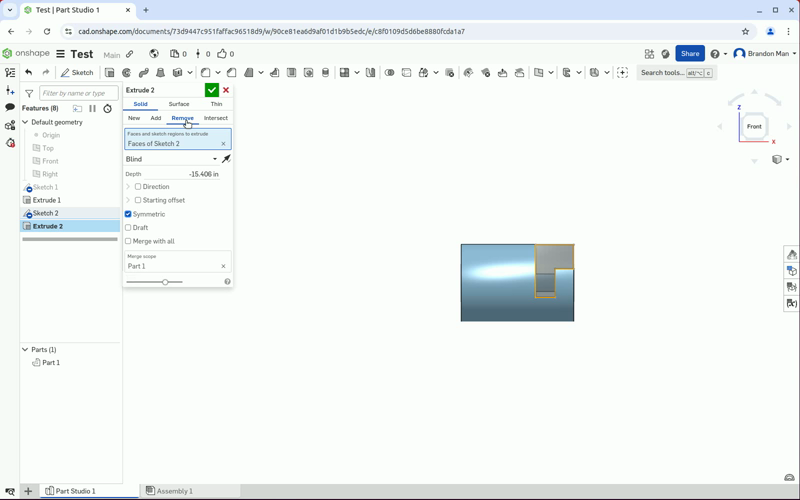
key(tab, 2)
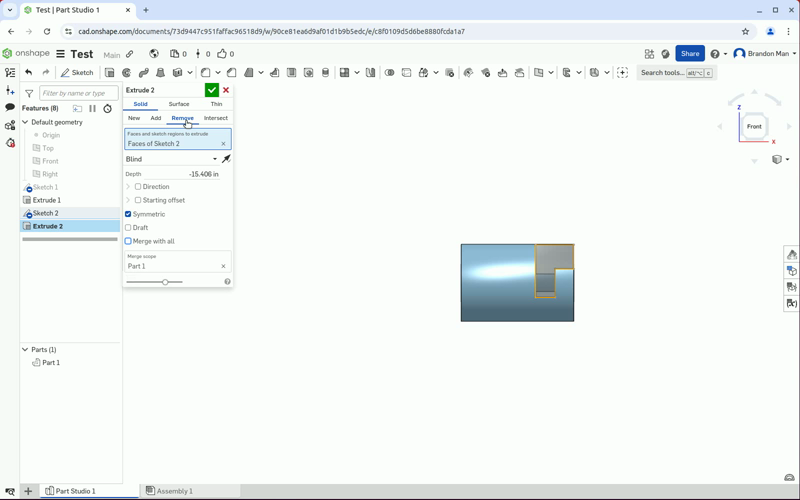
key(space)
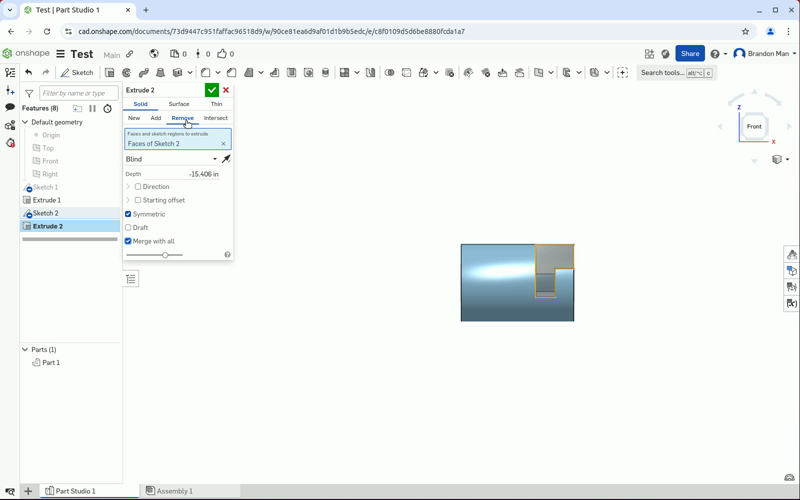
key(enter)
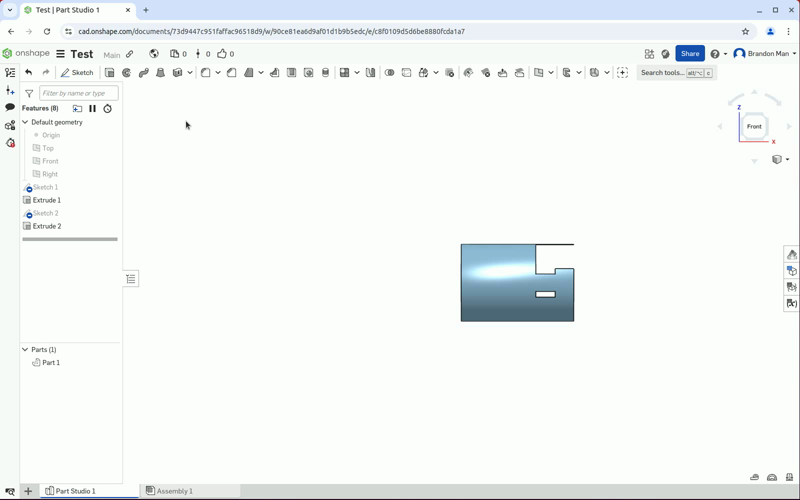
key(shift+h)
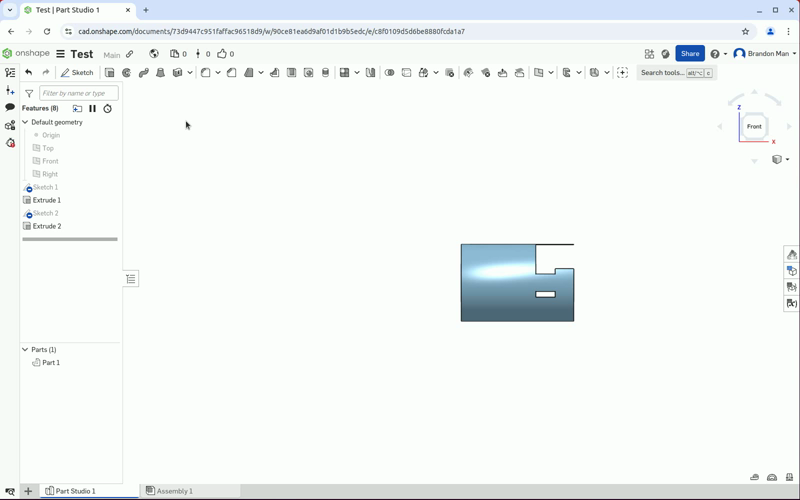
key(shift+h)
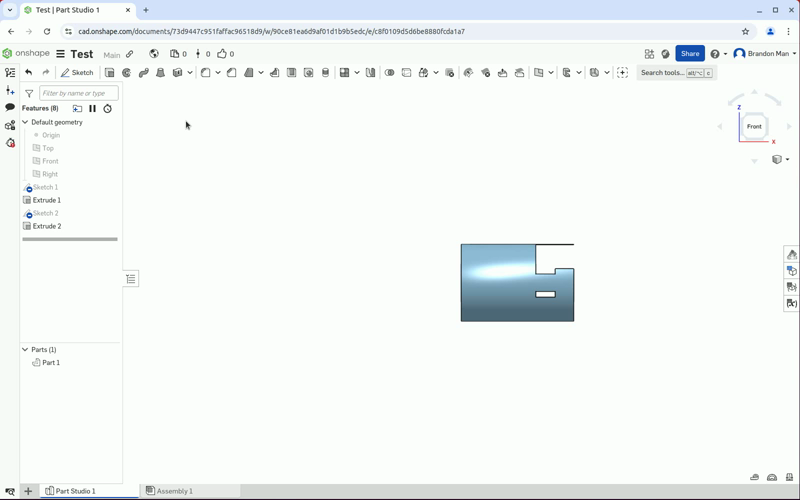
mouse_move(73, 189)
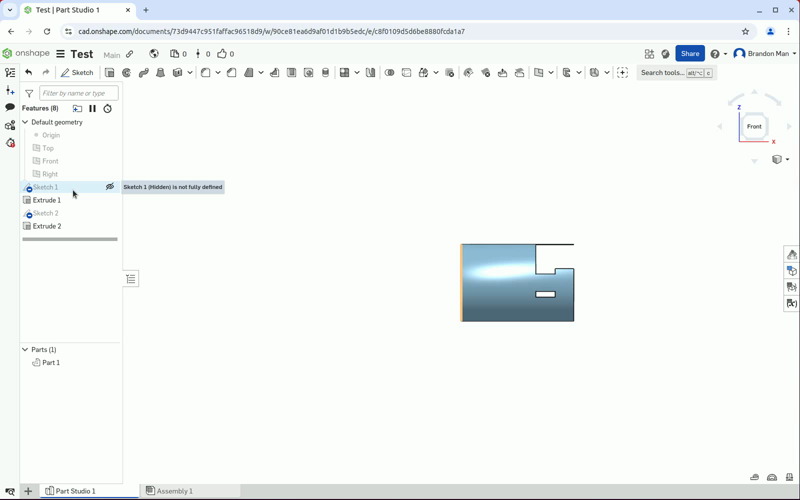
click(73, 189)
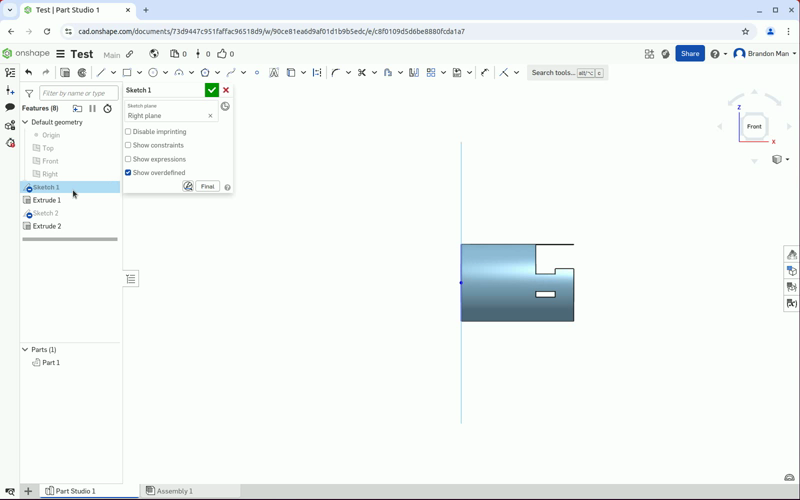
mouse_move(229, 92)
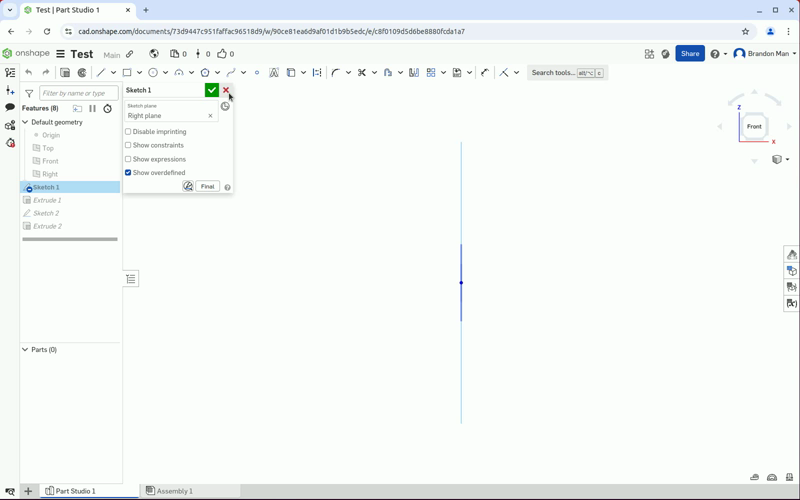
click(229, 92)
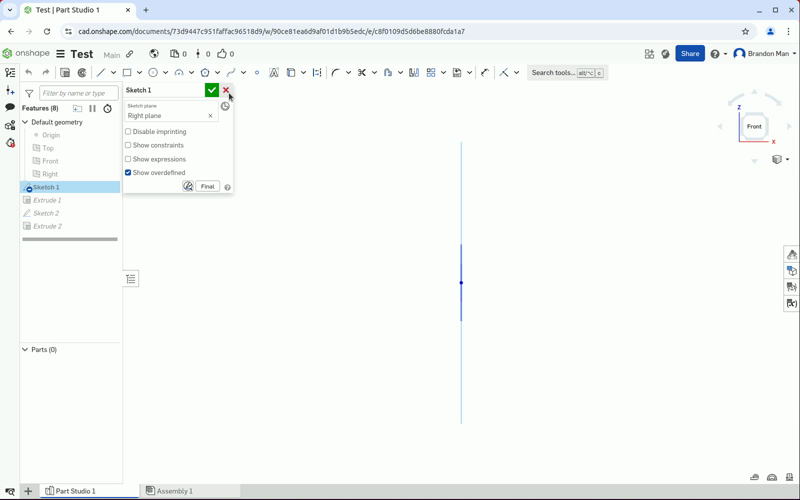
key(shift+s)
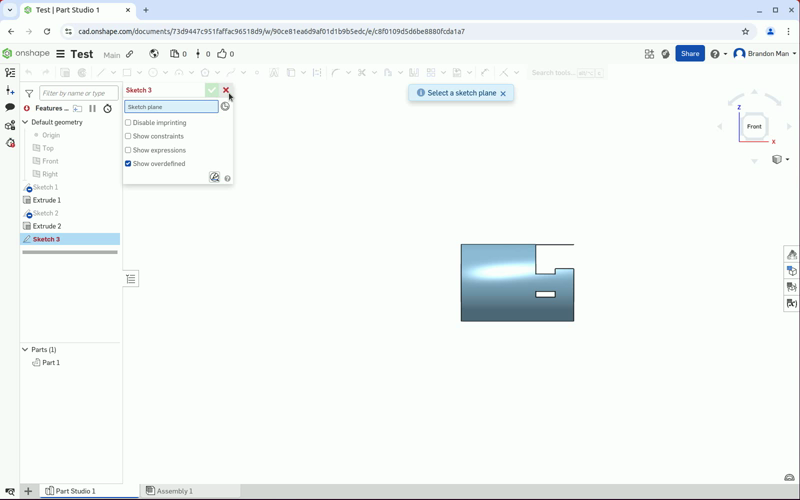
mouse_move(73, 163)
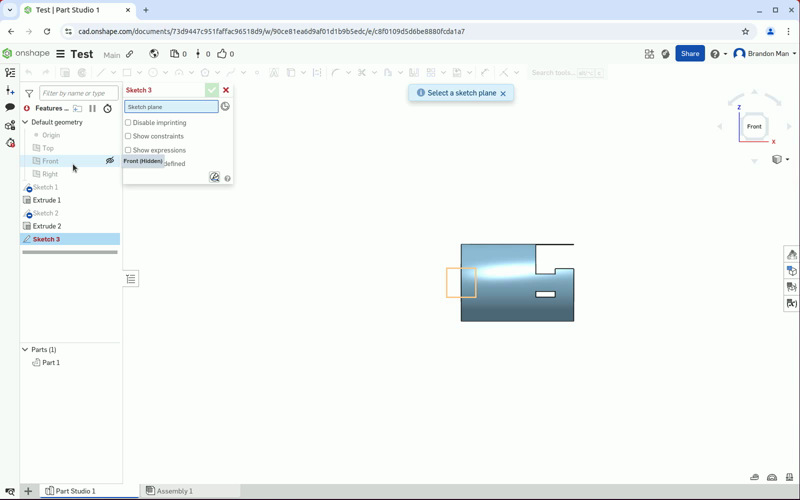
click(73, 163)
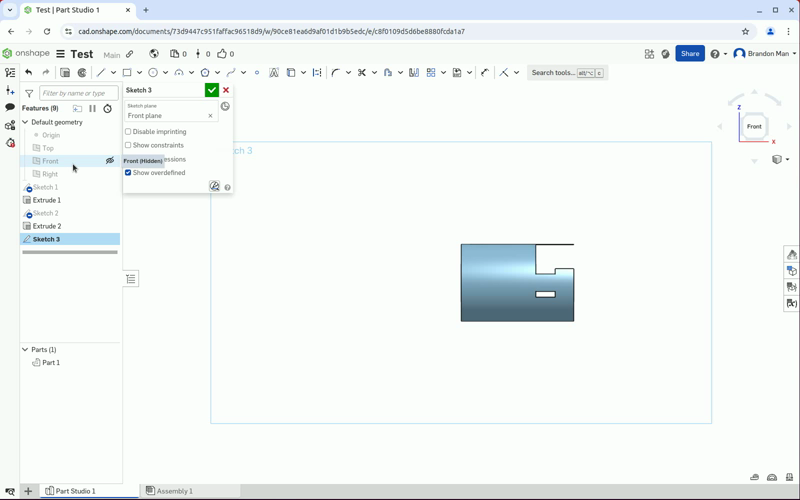
mouse_move(73, 352)
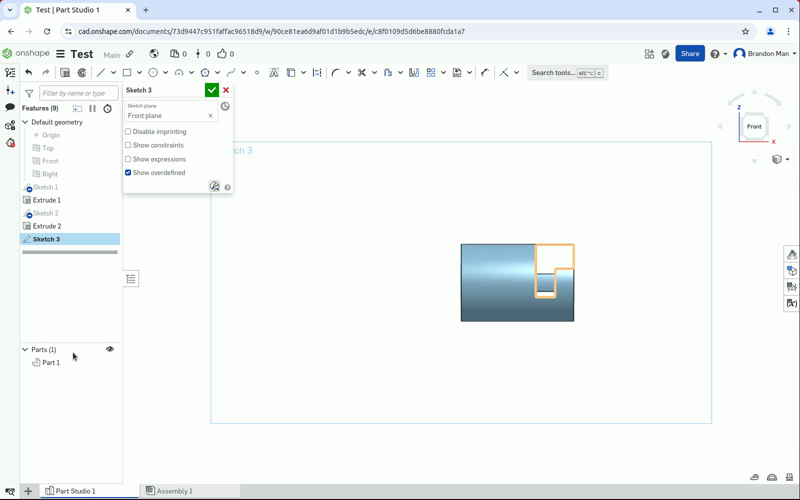
key(y)
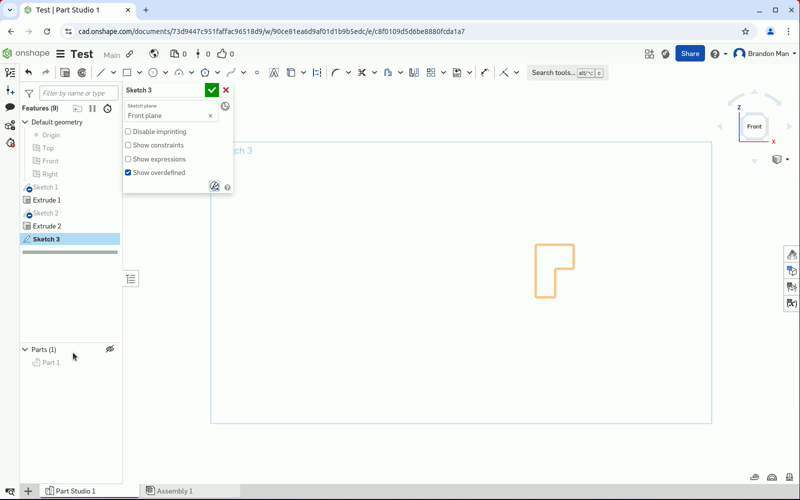
key(l)
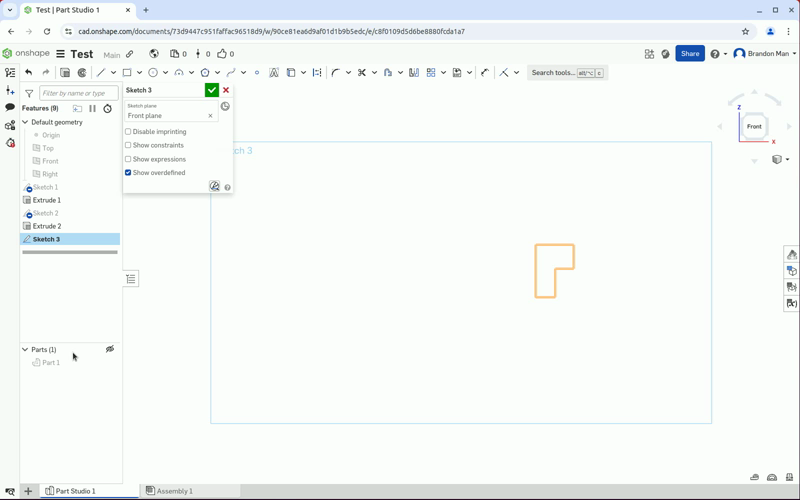
key_down(shift)
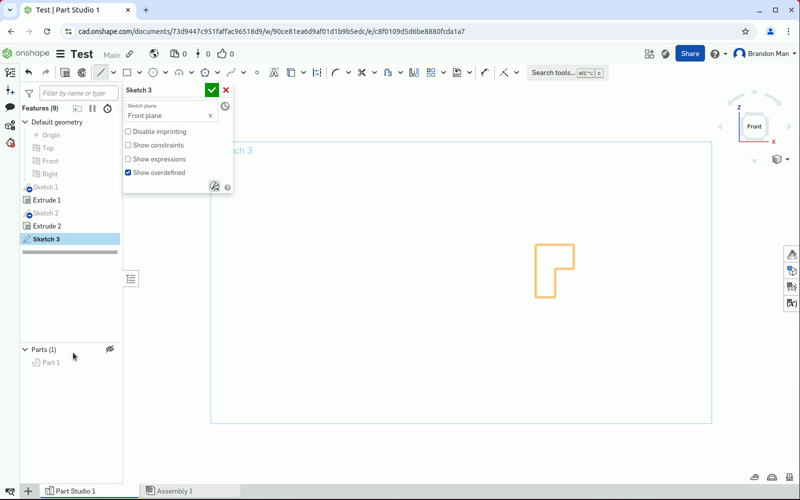
mouse_move(460, 282)
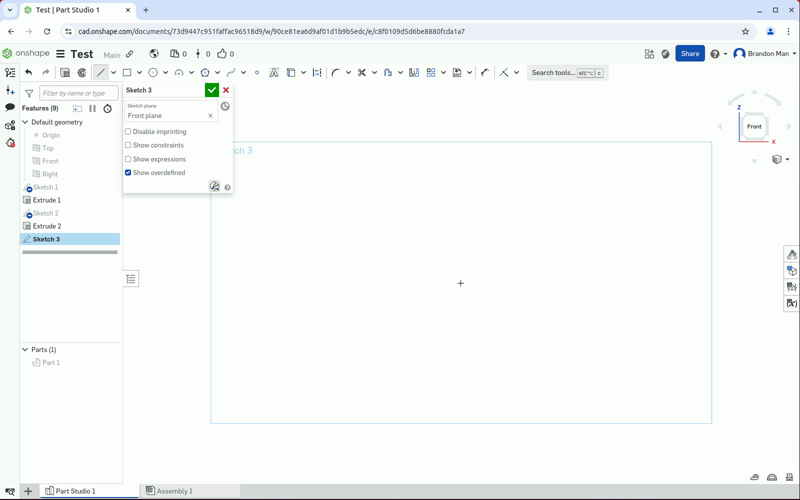
click(460, 282)
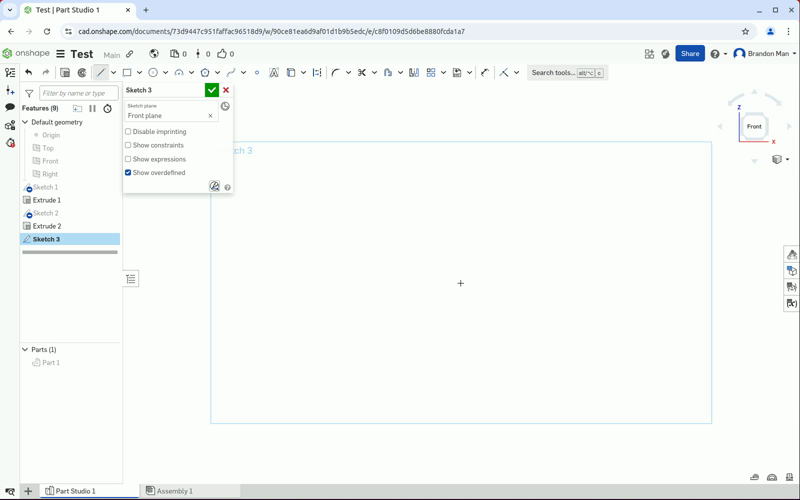
key_up(shift)
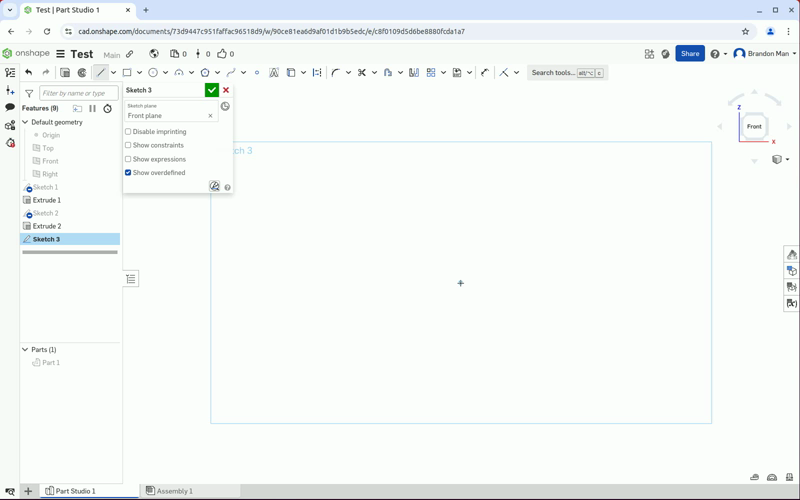
key_down(shift)
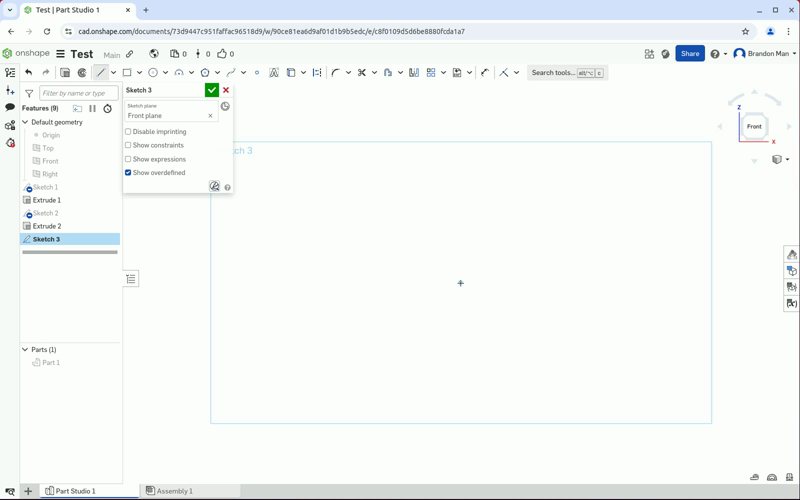
mouse_move(490, 282)
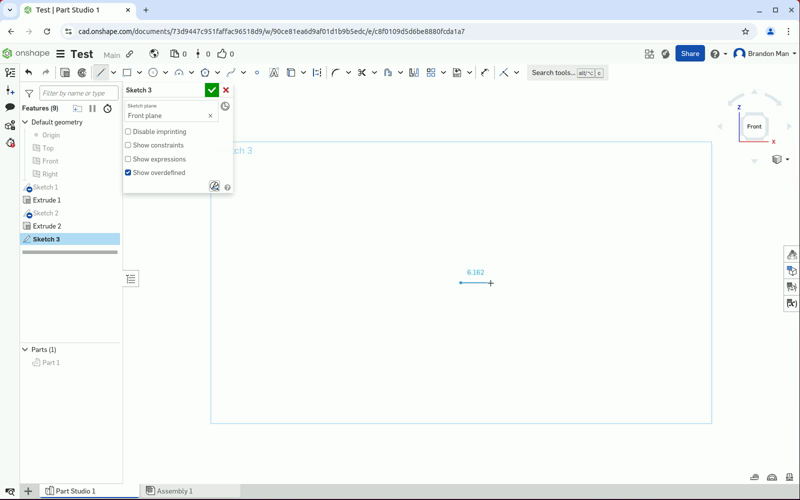
mouse_move(517, 282)
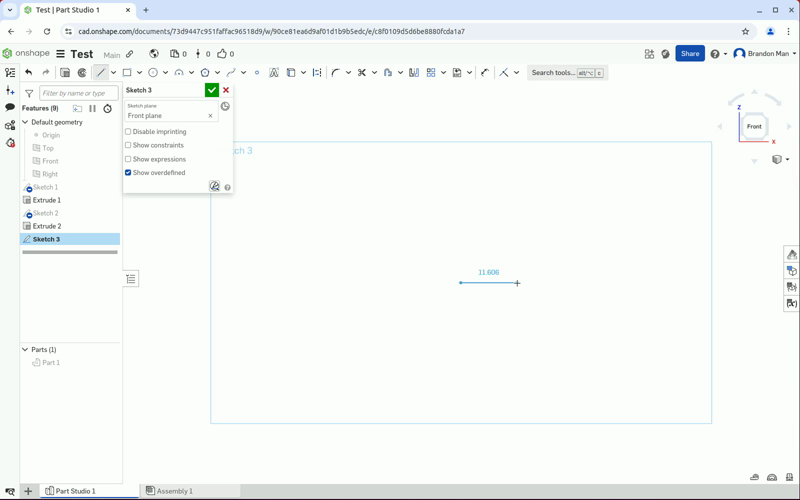
click(517, 282)
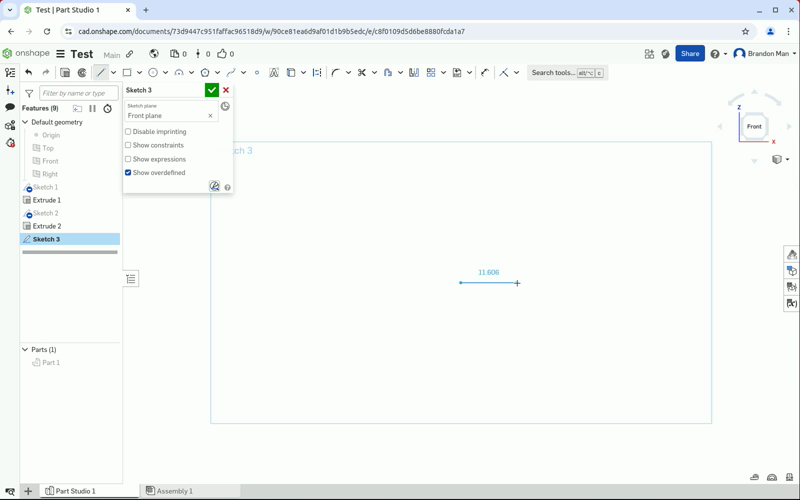
key_up(shift)
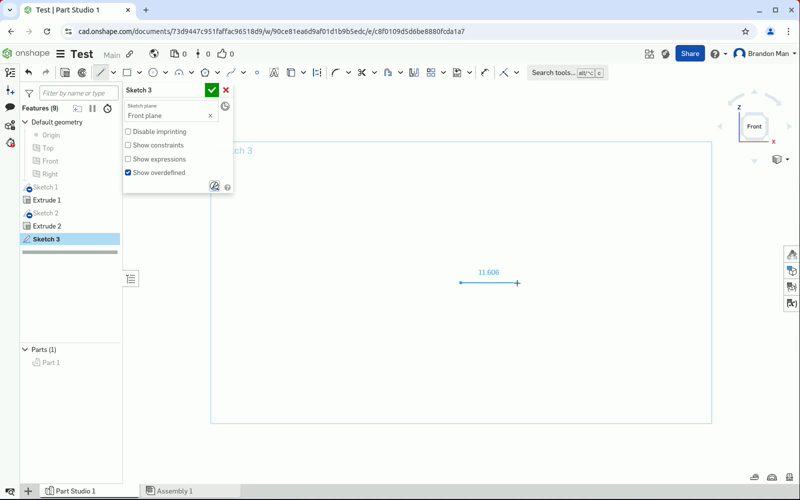
key_down(shift)
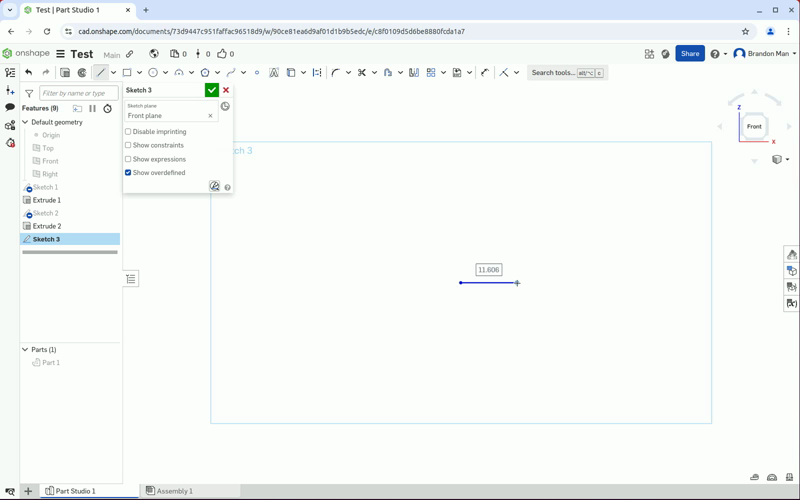
mouse_move(460, 207)
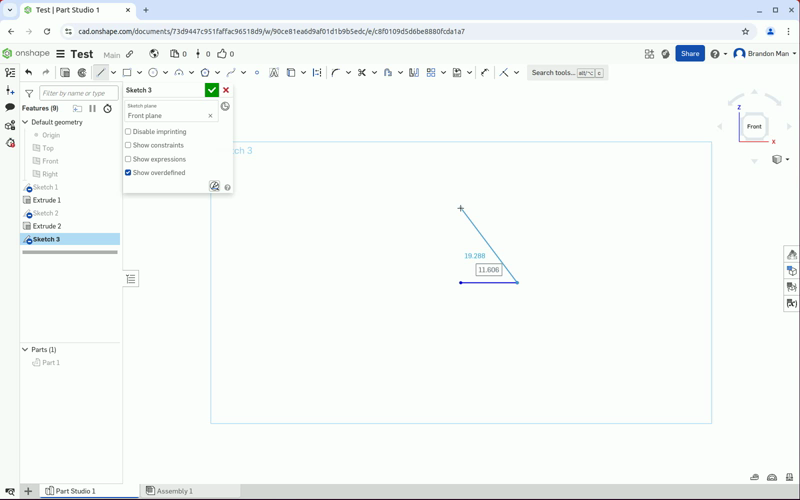
click(460, 207)
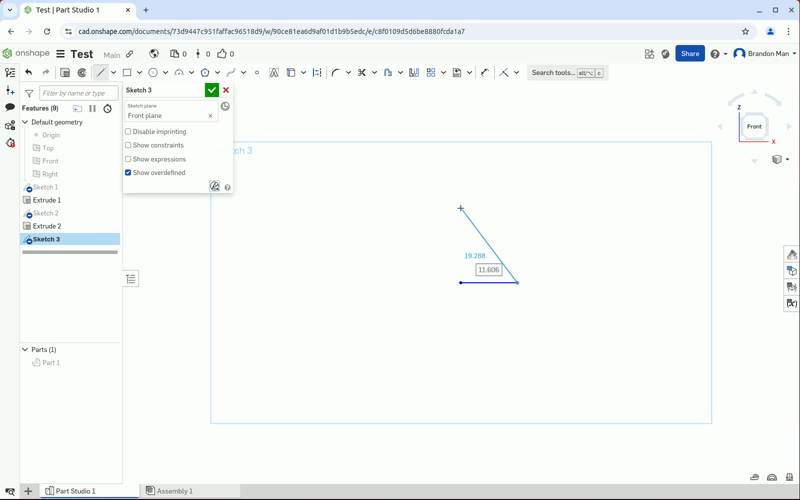
key_up(shift)
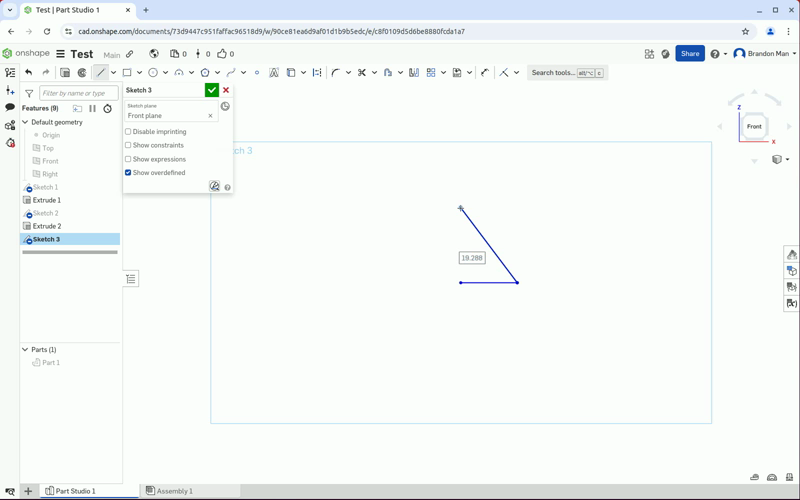
key_down(shift)
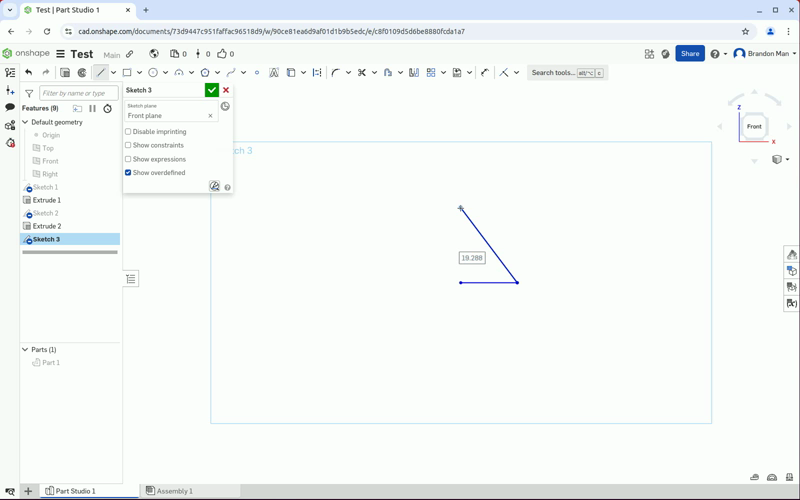
mouse_move(460, 282)
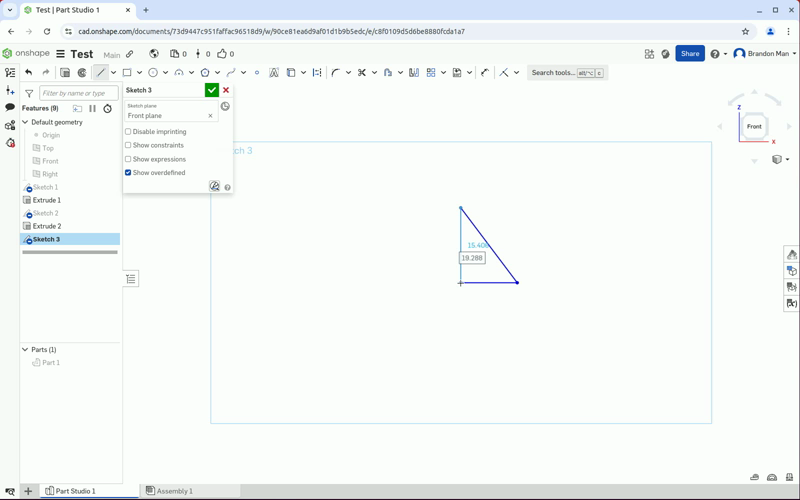
key_up(shift)
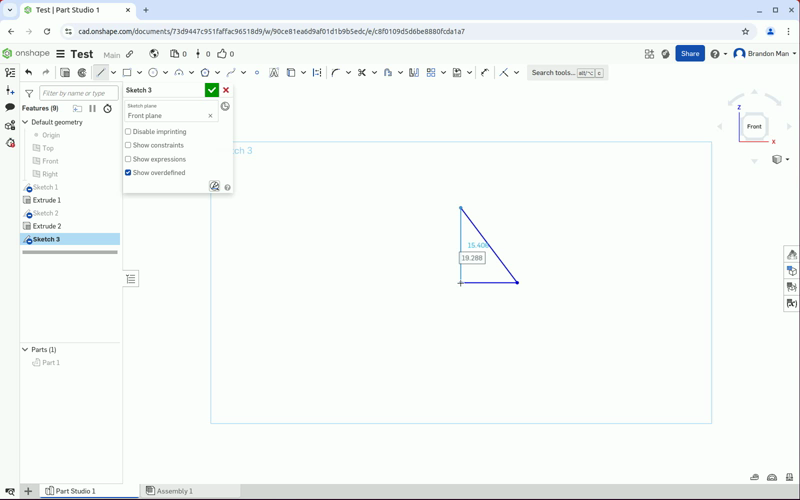
click(460, 282)
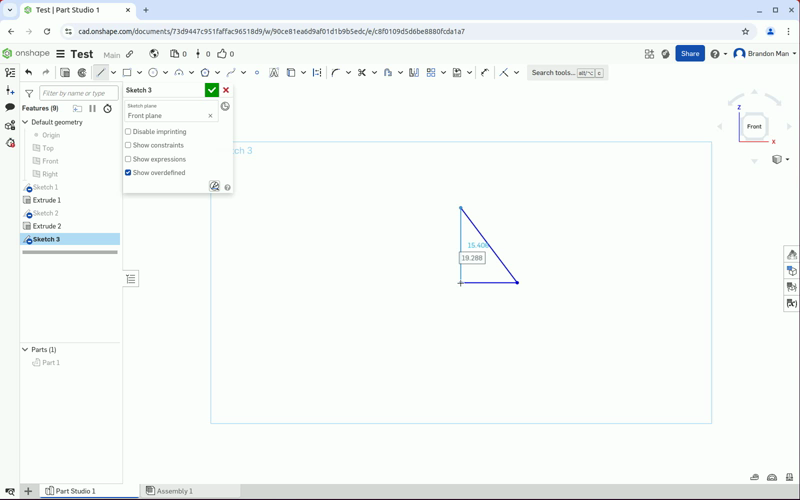
key(esc)
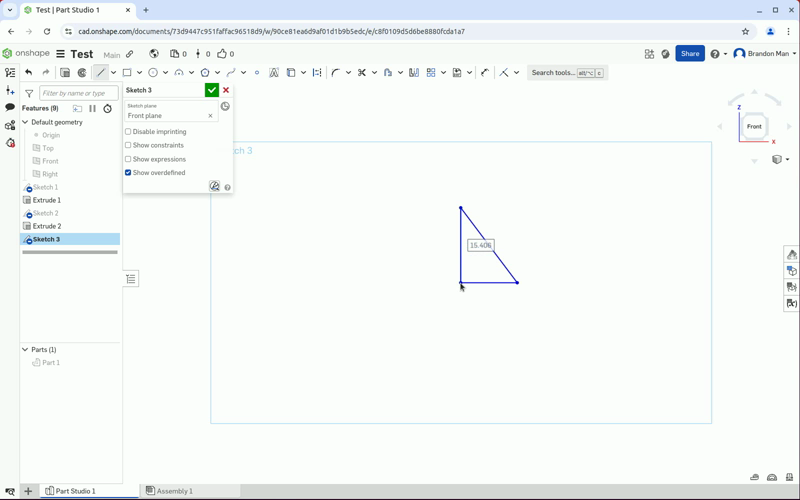
mouse_move(480, 266)
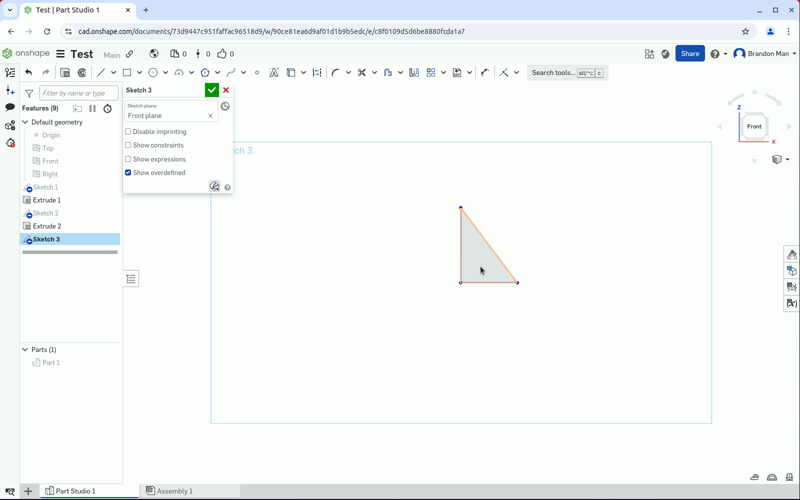
click(480, 266)
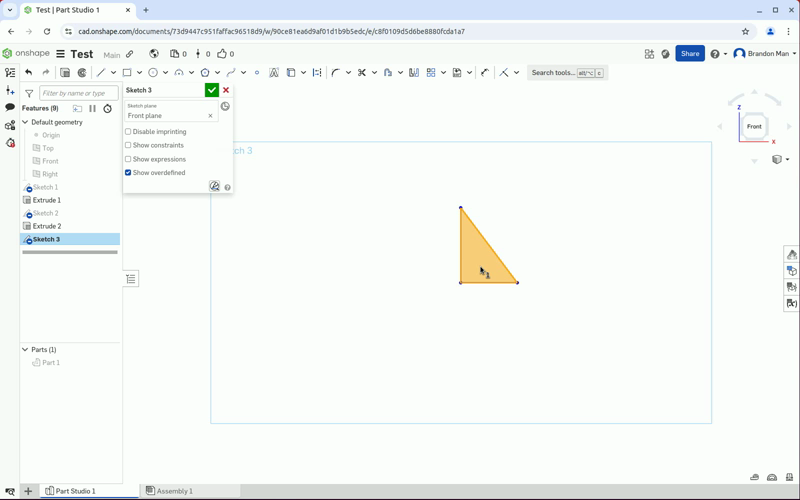
mouse_move(73, 352)
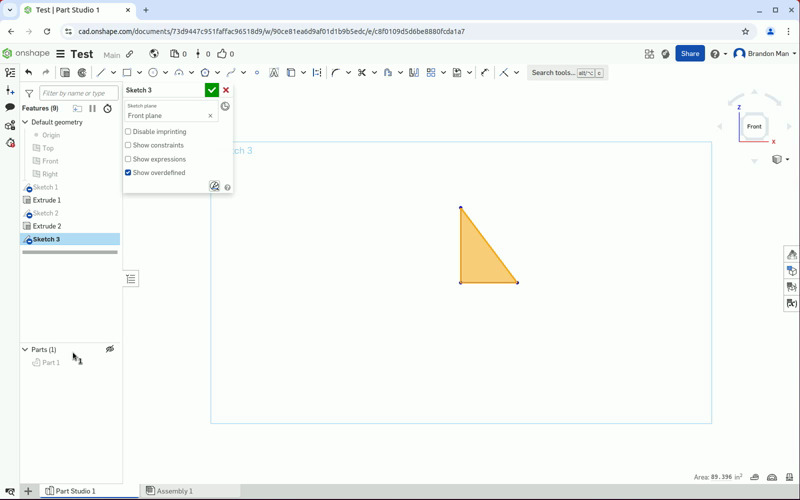
key(shift+y)
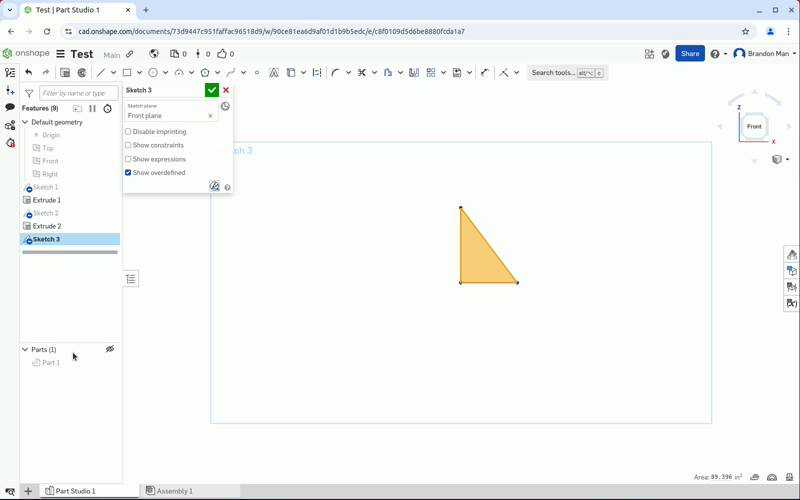
key(shift+e)
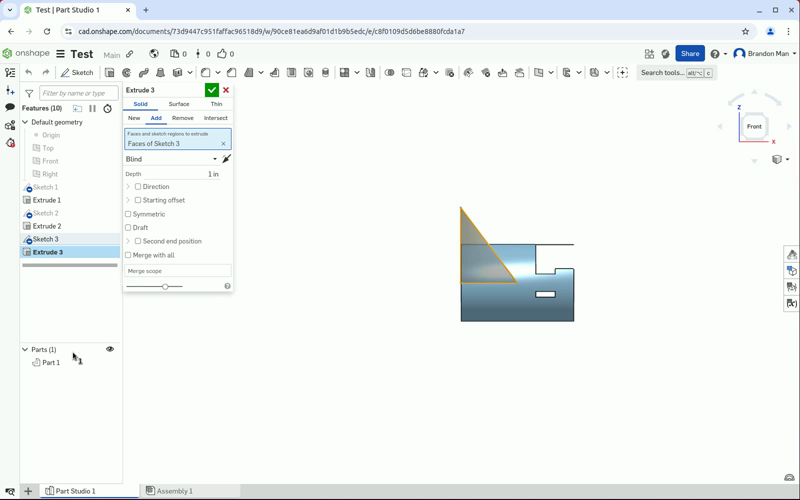
mouse_move(143, 106)
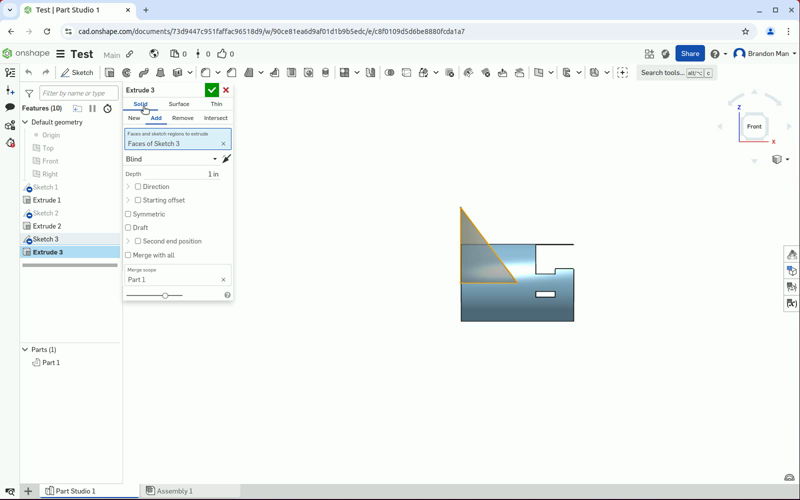
click(143, 106)
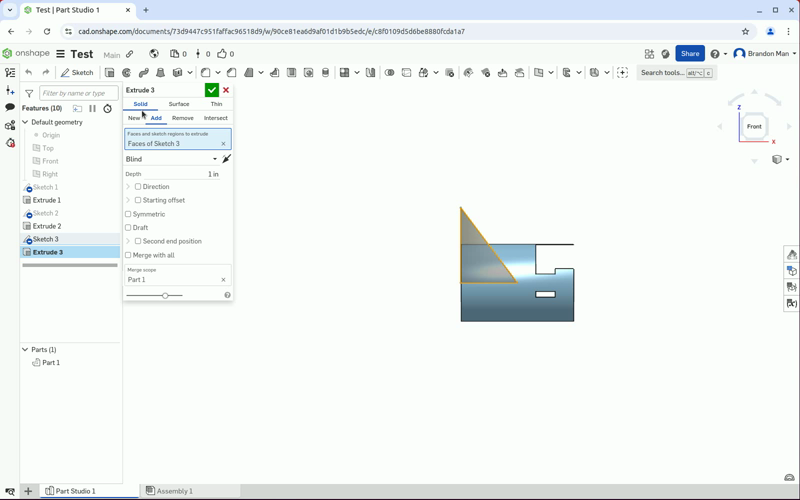
mouse_move(137, 120)
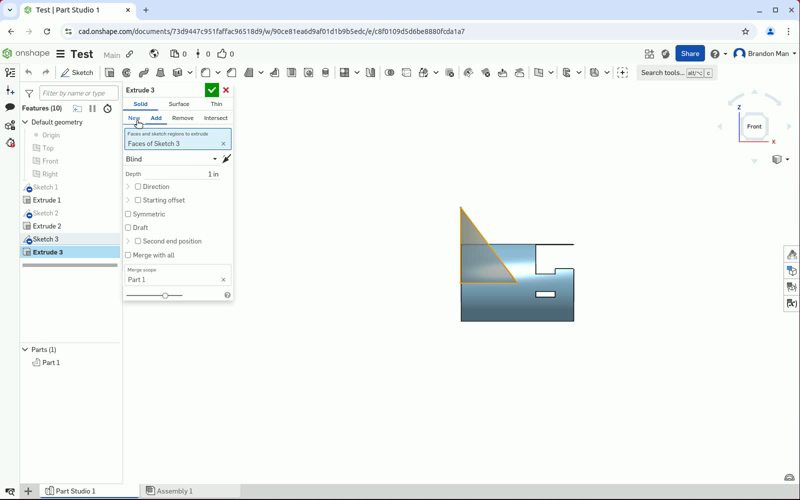
click(137, 120)
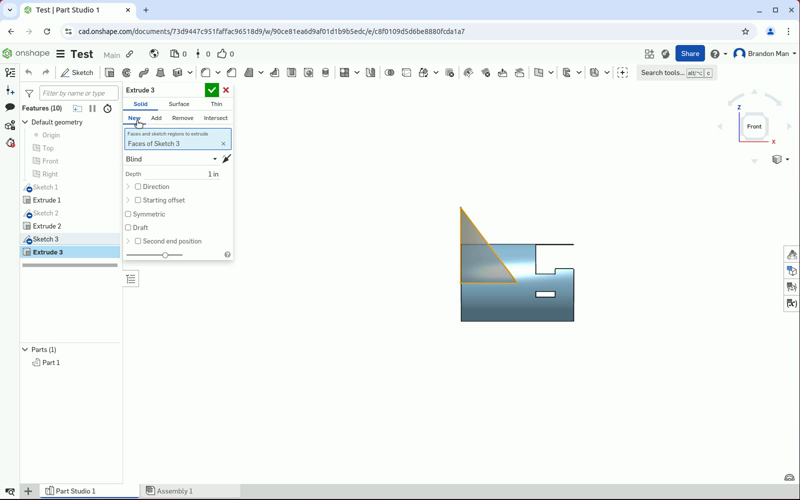
key(tab, 4)
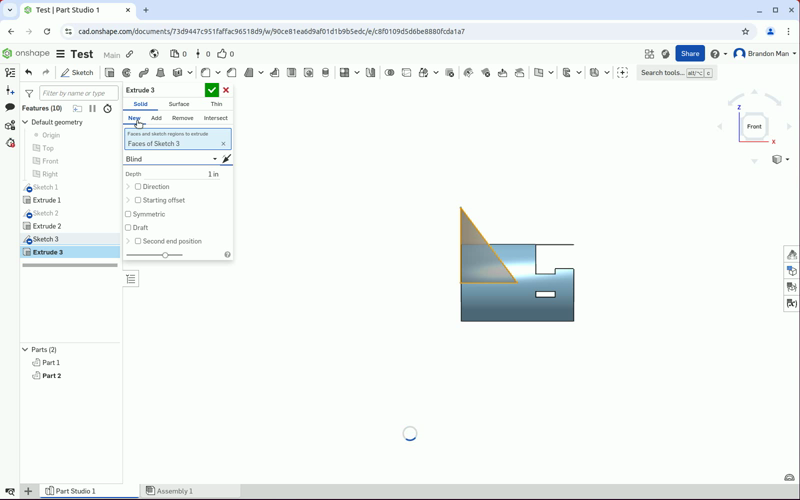
text(3.851)
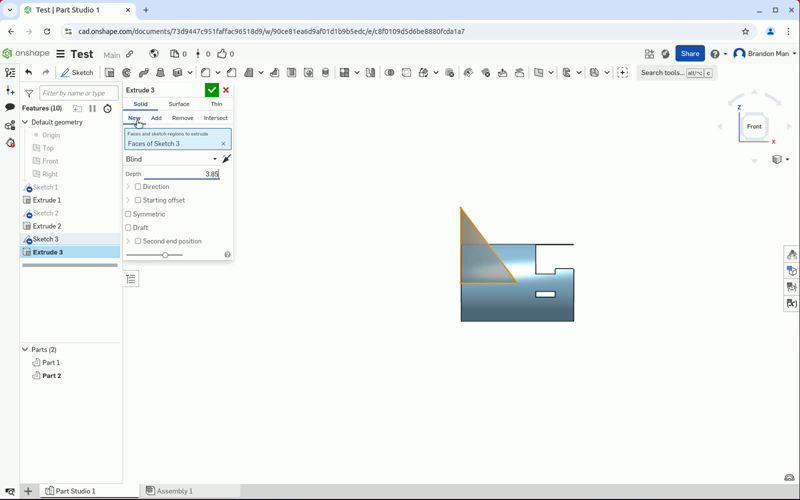
key(tab, 3)
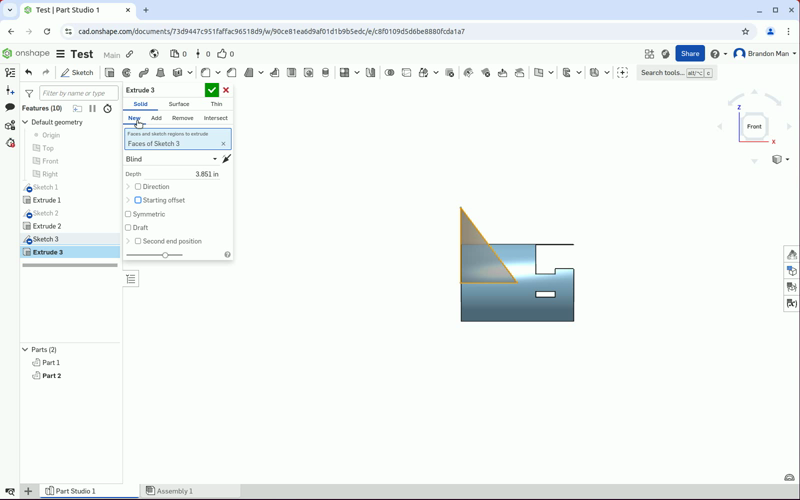
key(tab, 2)
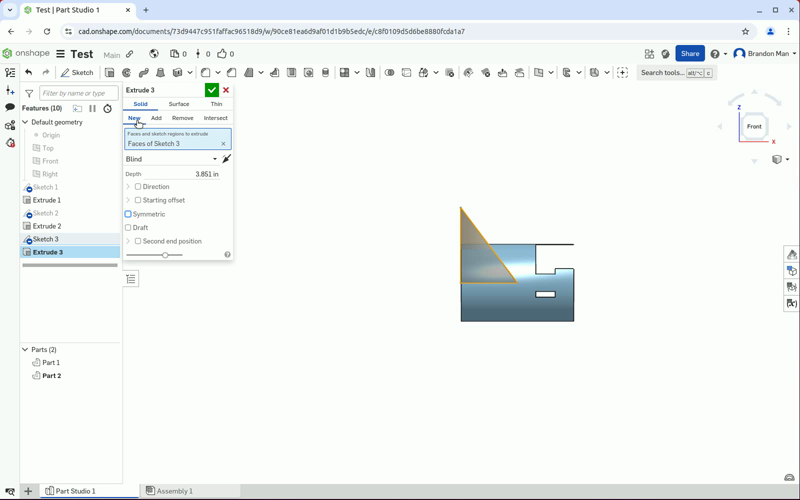
key(space)
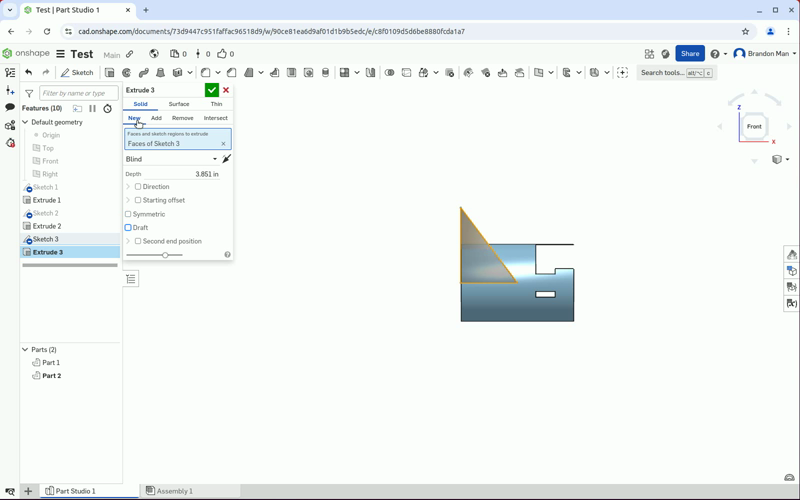
key(tab, 3)
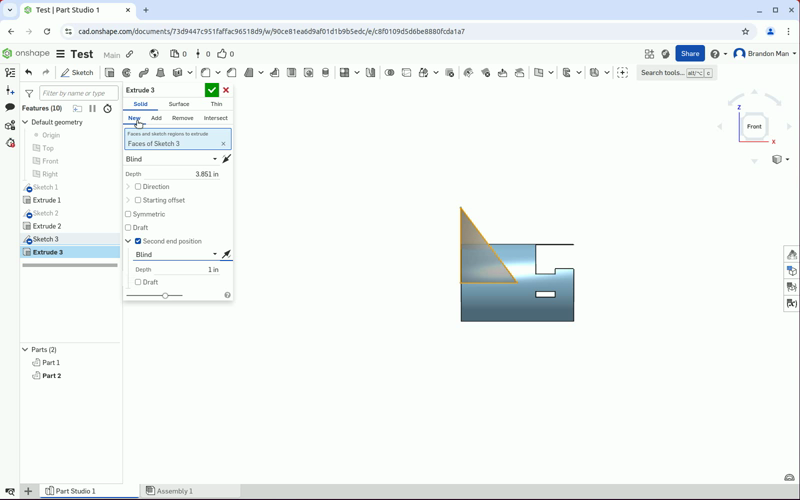
text(7.703)
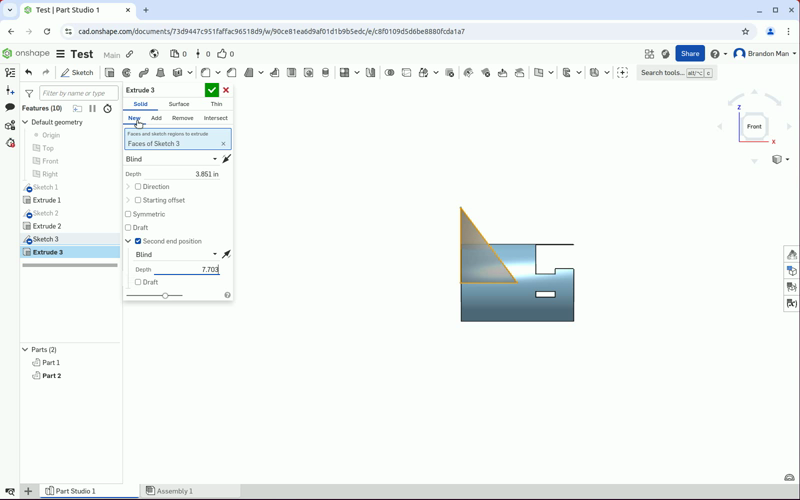
key(enter)
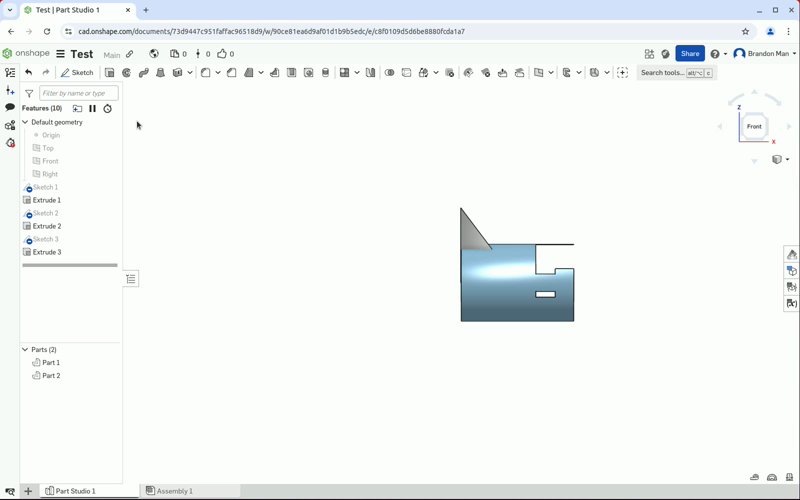
key(shift+h)
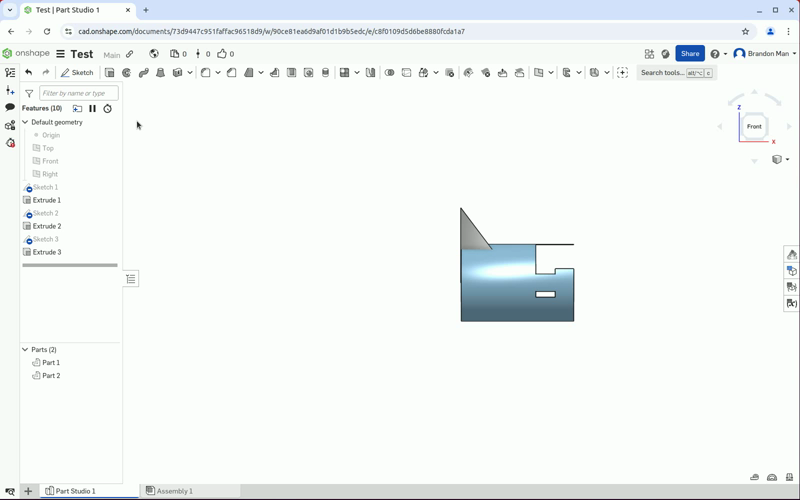
key(shift+h)
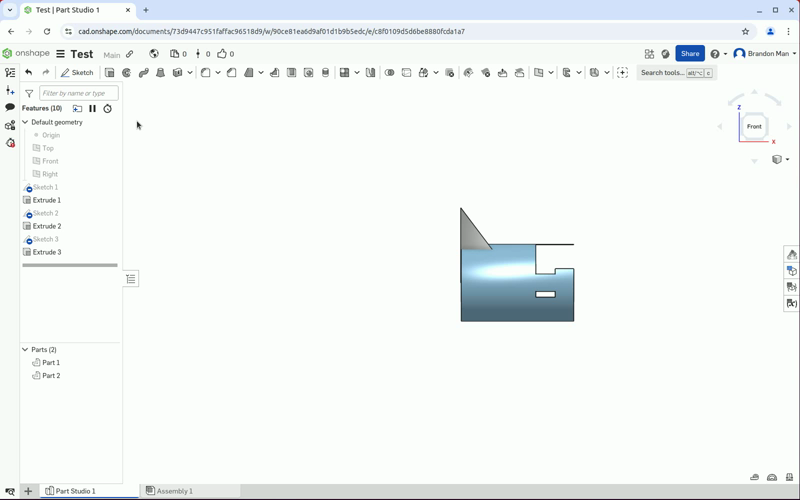
mouse_move(73, 189)
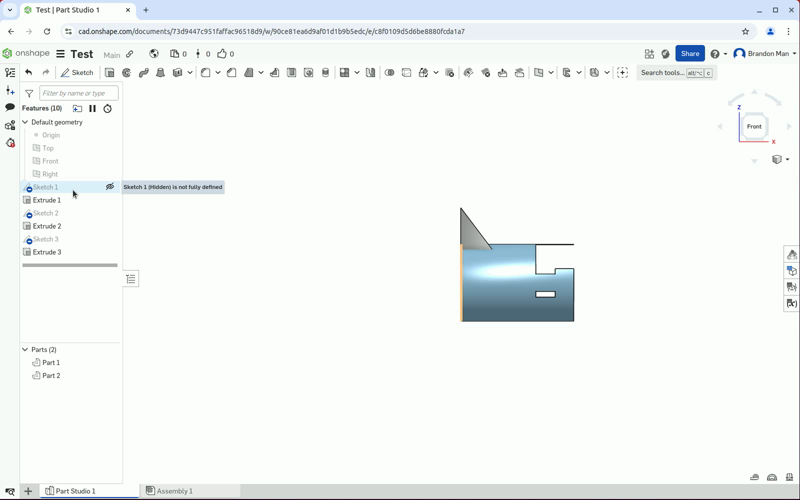
click(73, 189)
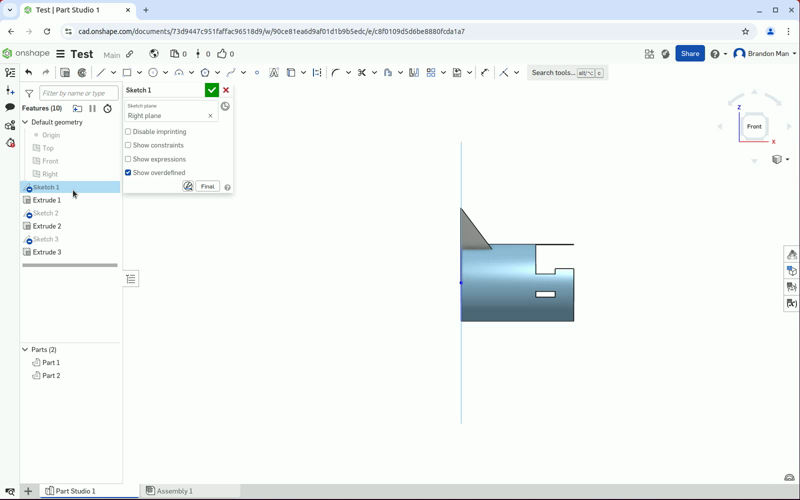
mouse_move(229, 92)
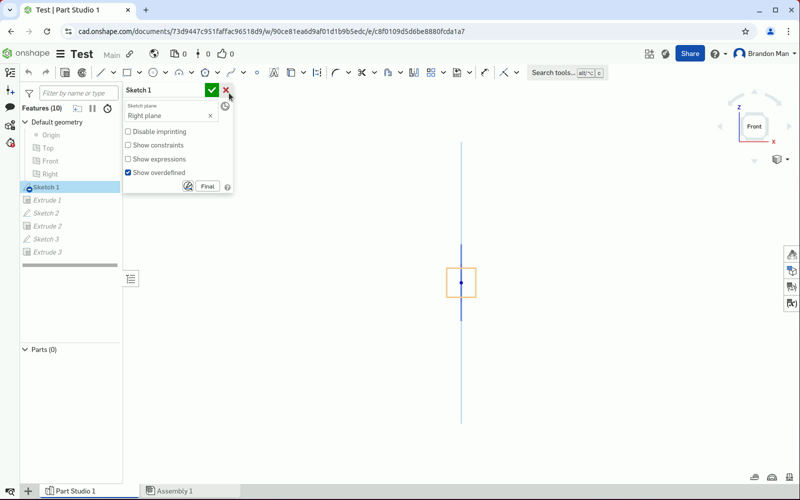
click(229, 92)
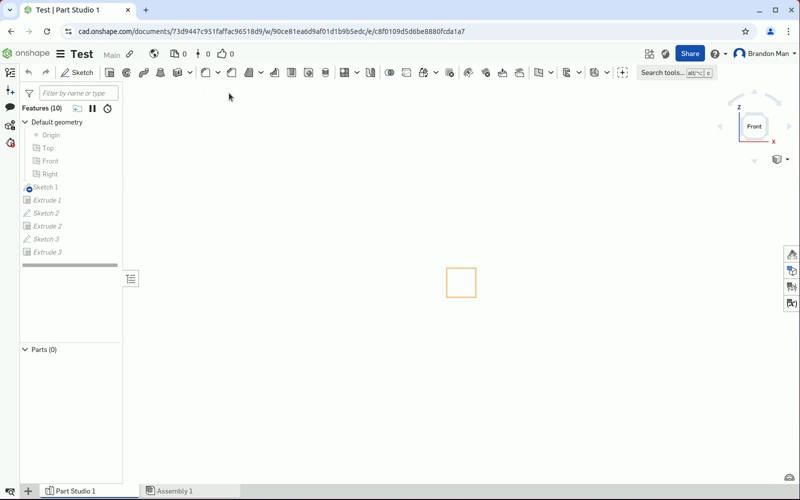
mouse_move(73, 352)
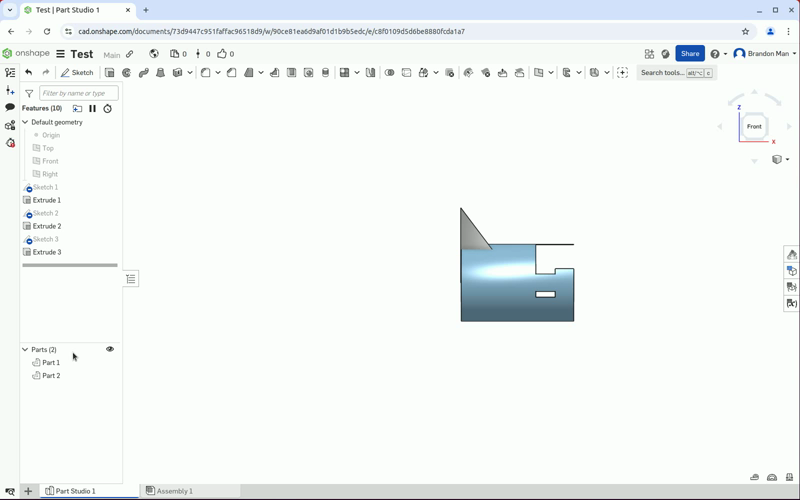
key(y)
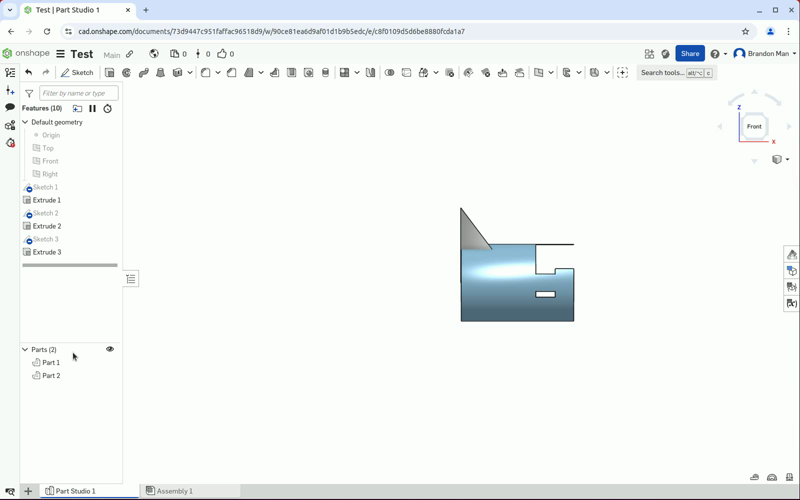
key(shift+p)
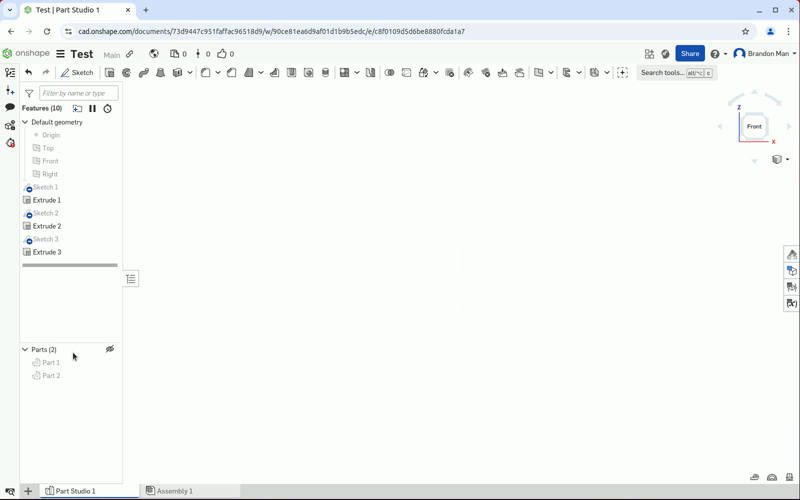
key(space)
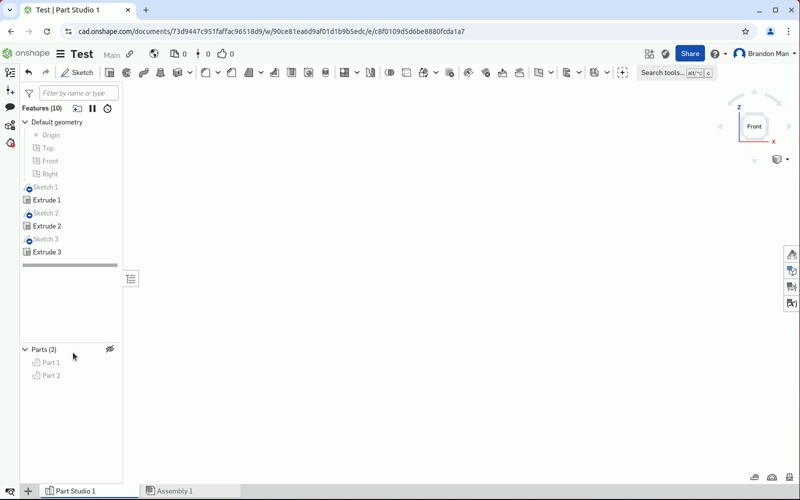
key_down(shift)
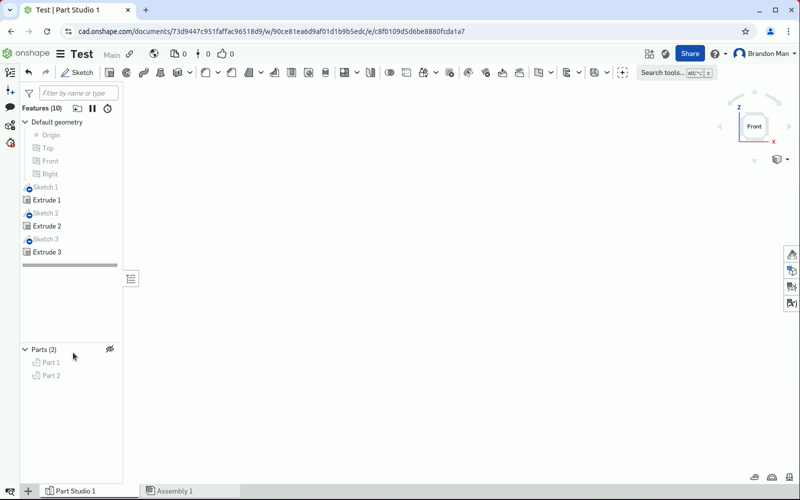
key(left)
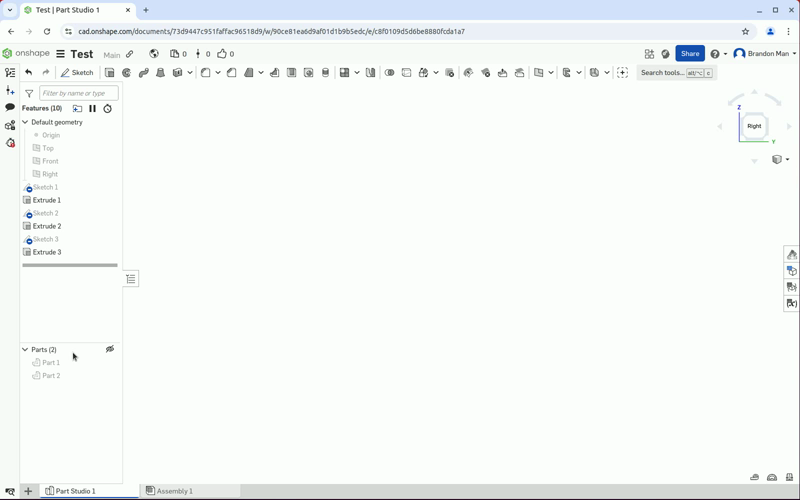
key_up(shift)
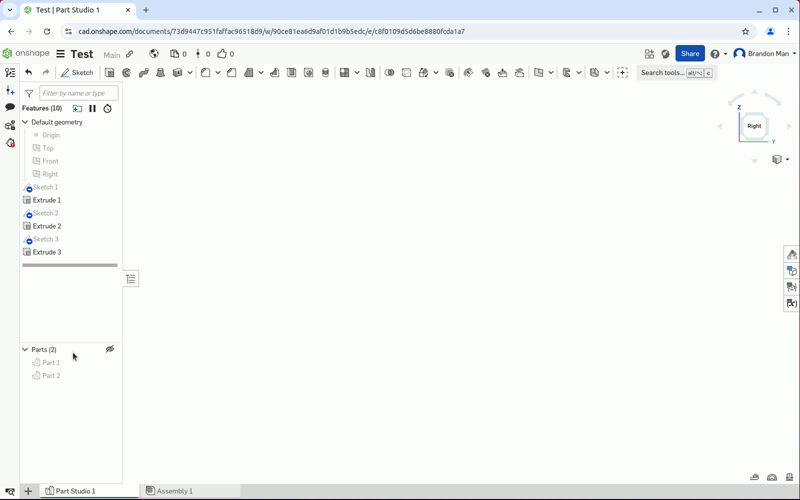
mouse_move(73, 352)
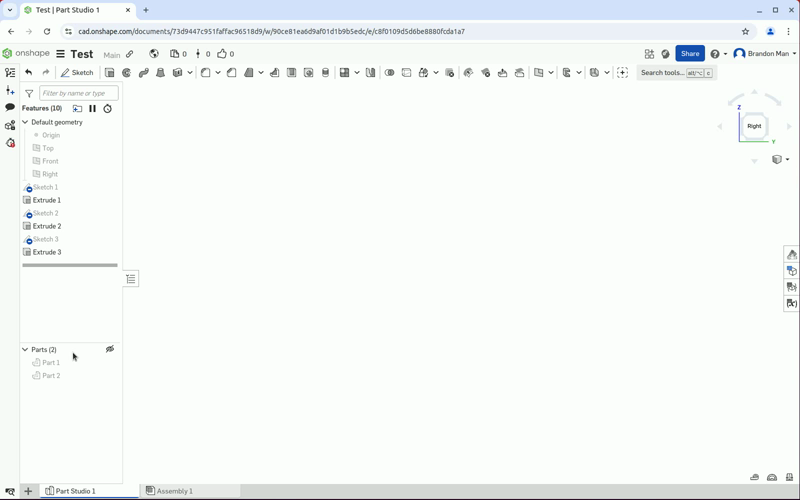
key(shift+y)
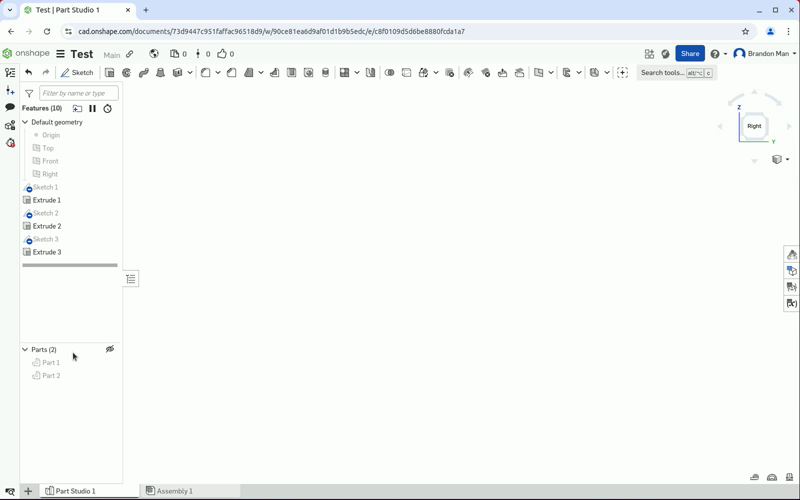
key(shift+s)
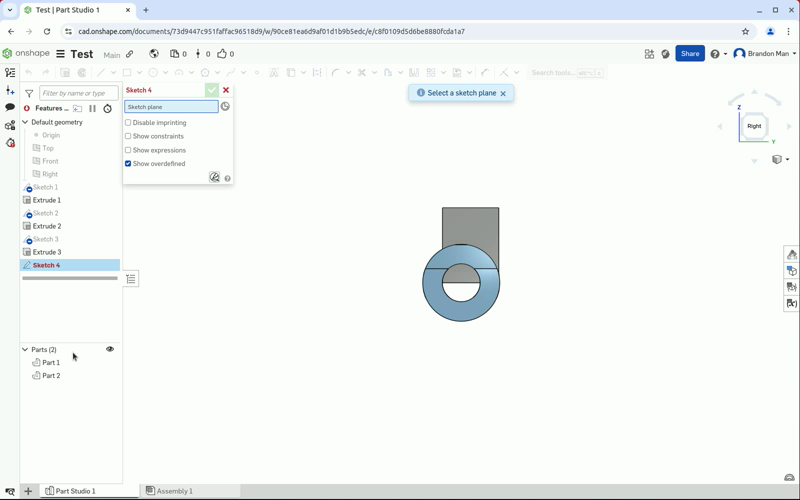
mouse_move(73, 176)
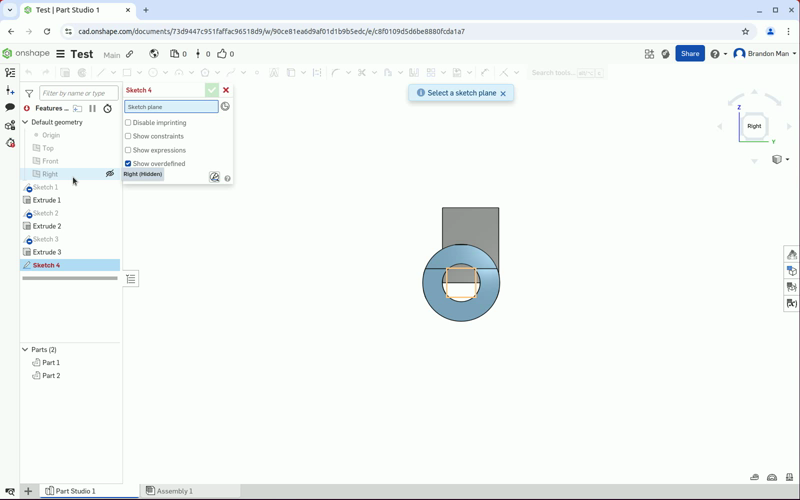
click(73, 176)
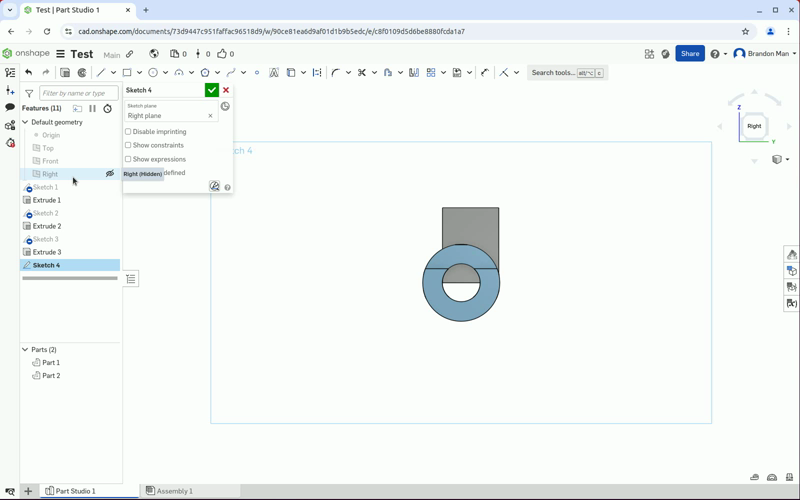
mouse_move(73, 352)
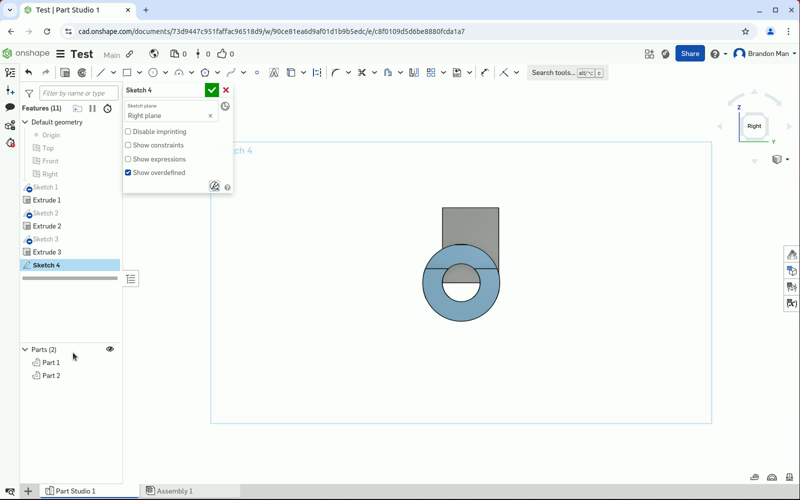
key(y)
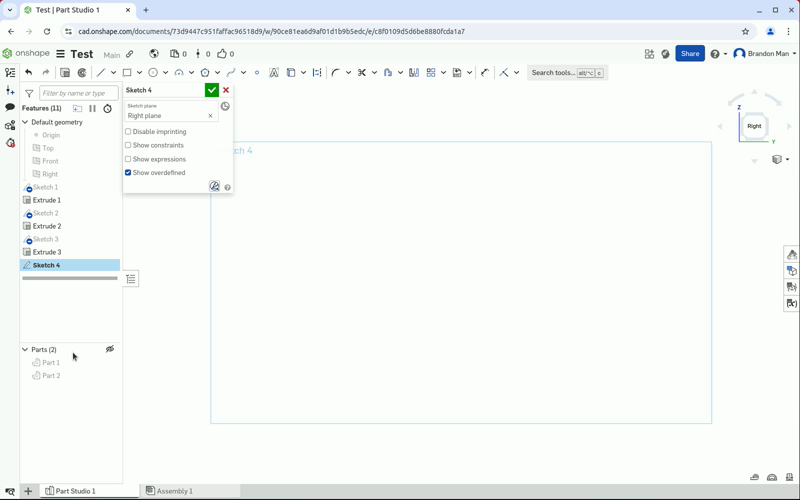
key(c)
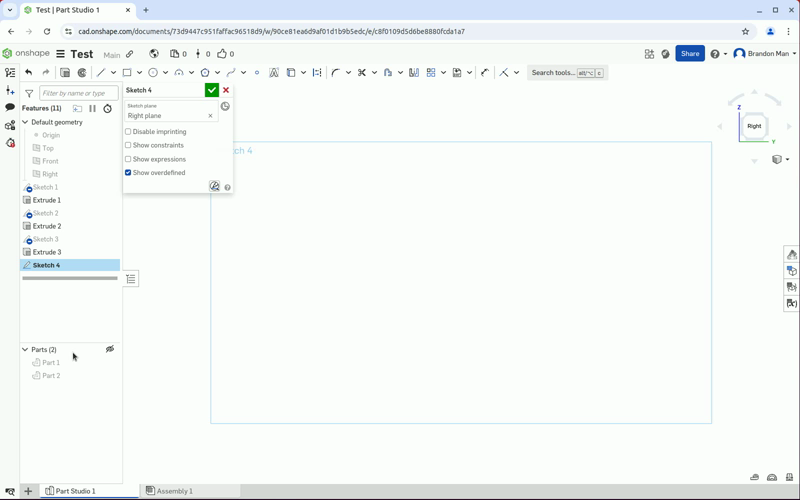
key_down(shift)
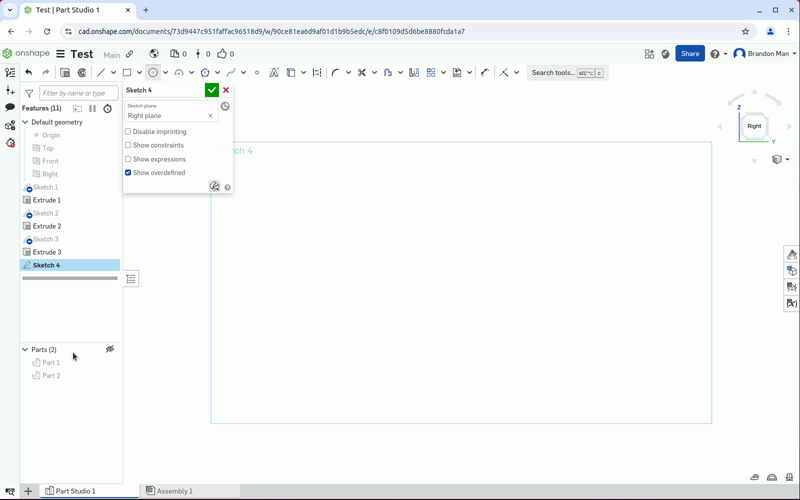
mouse_move(461, 282)
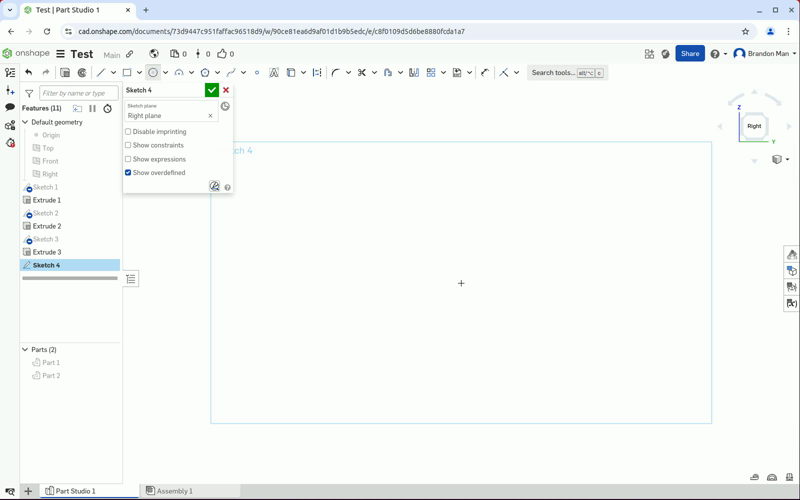
click(461, 282)
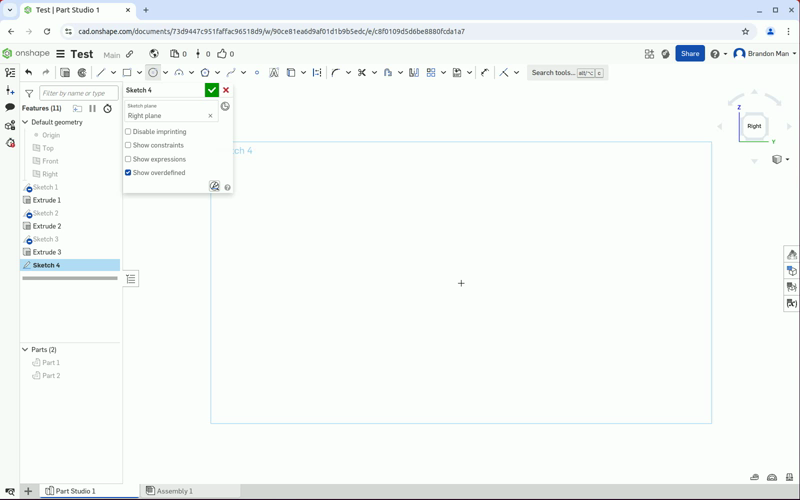
key_up(shift)
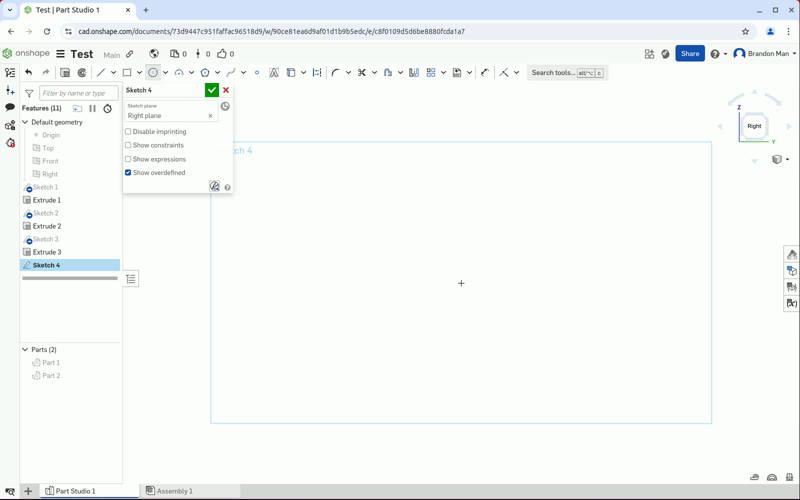
mouse_move(480, 282)
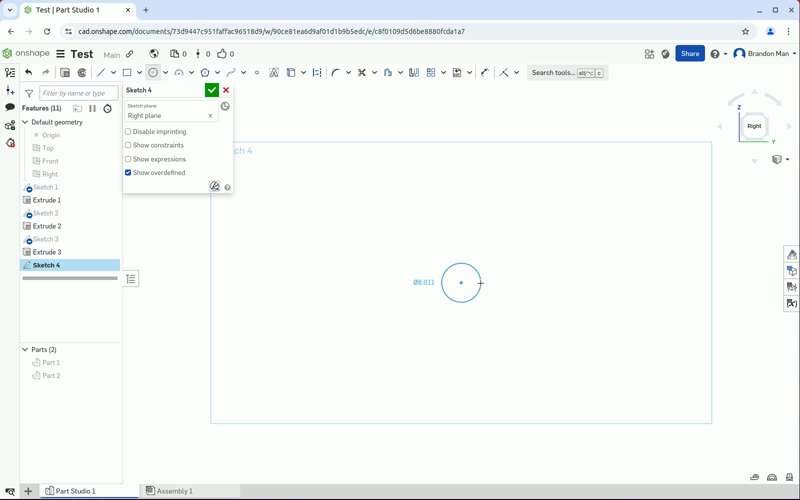
click(480, 282)
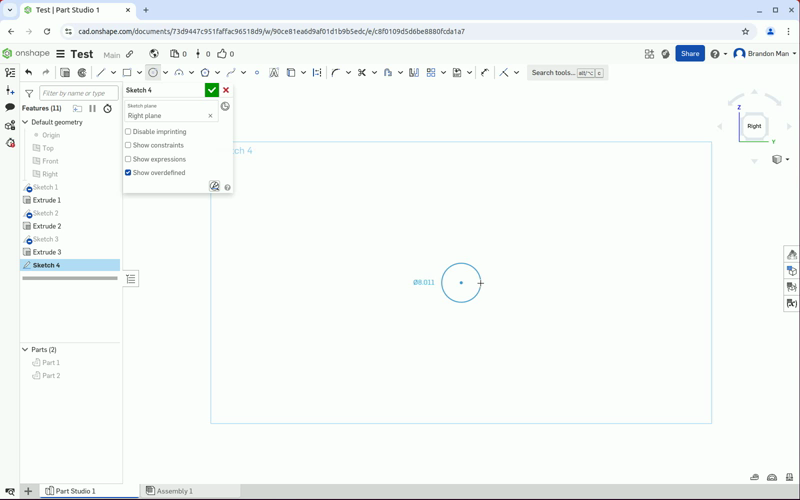
key(esc)
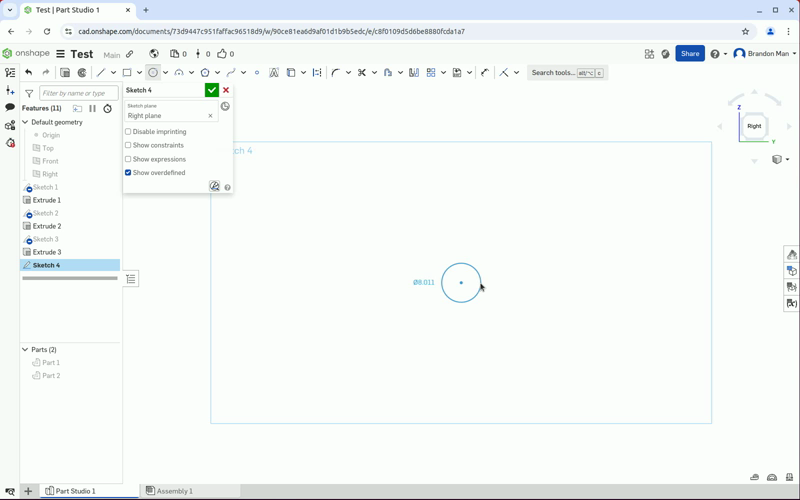
mouse_move(445, 280)
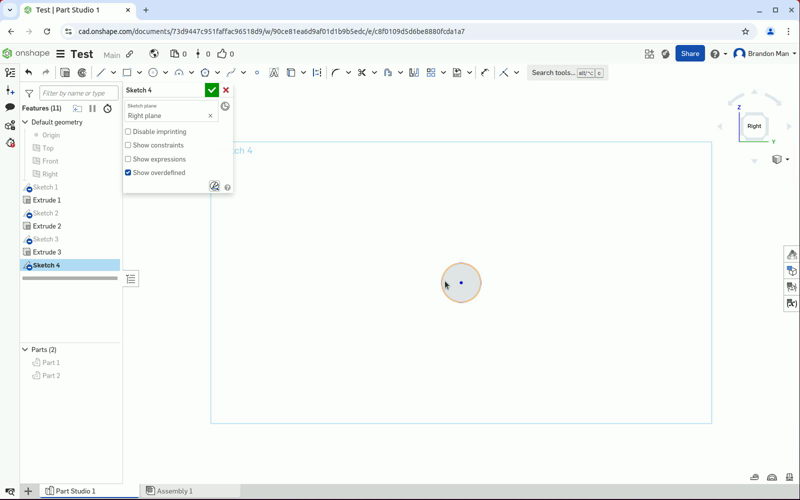
scroll(6)
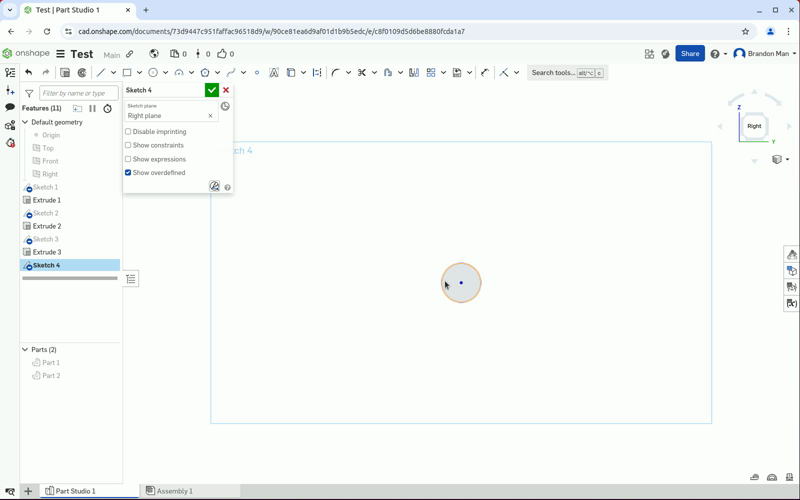
scroll(6)
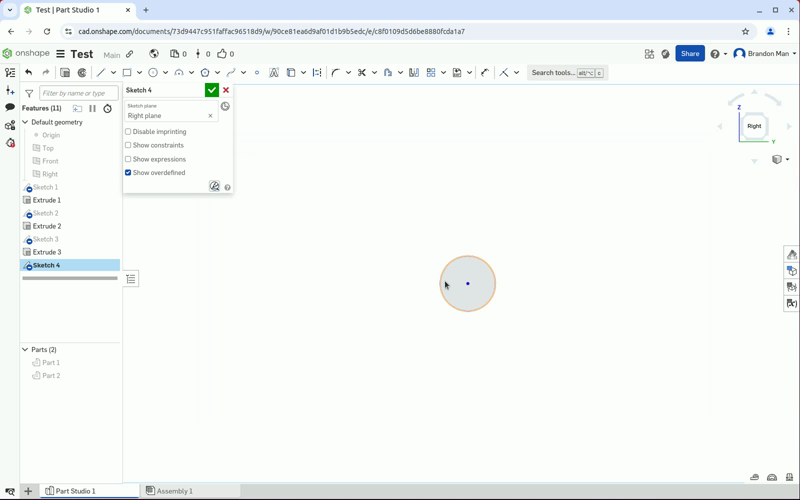
scroll(6)
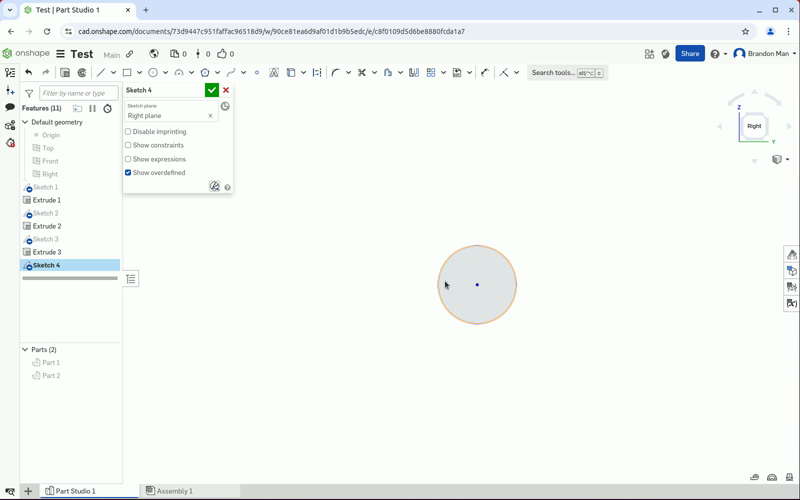
scroll(6)
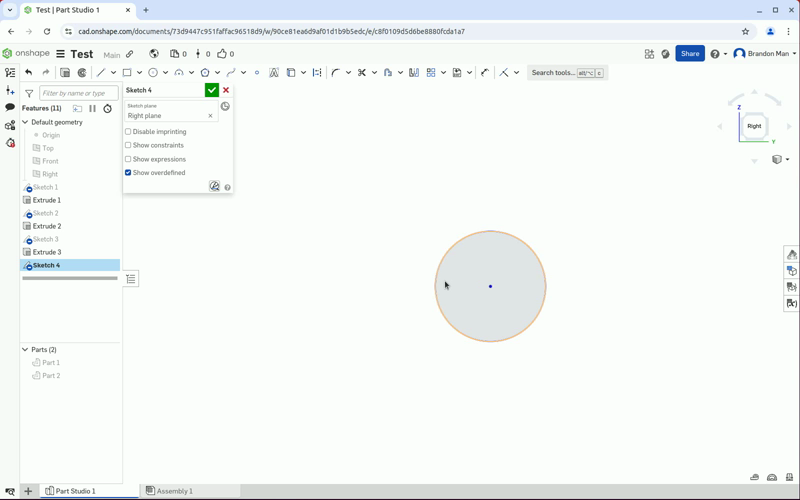
scroll(6)
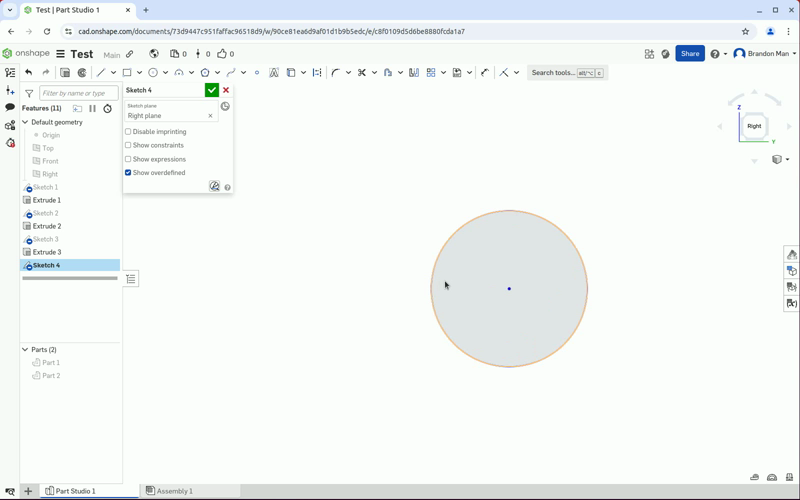
scroll(6)
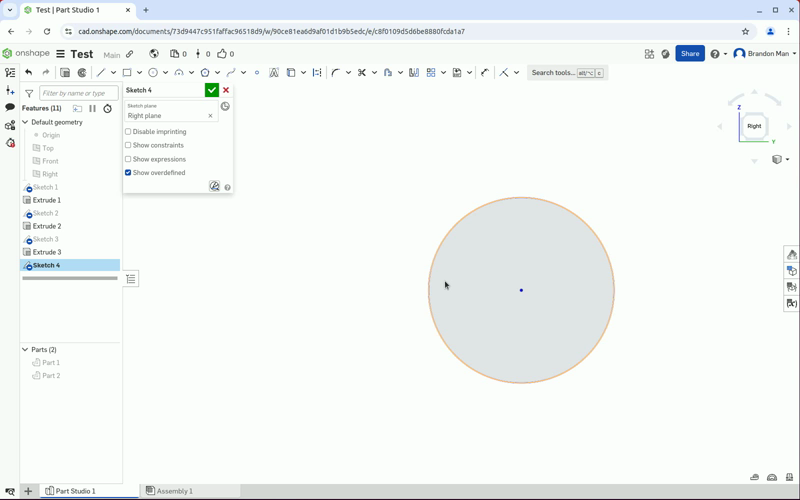
scroll(6)
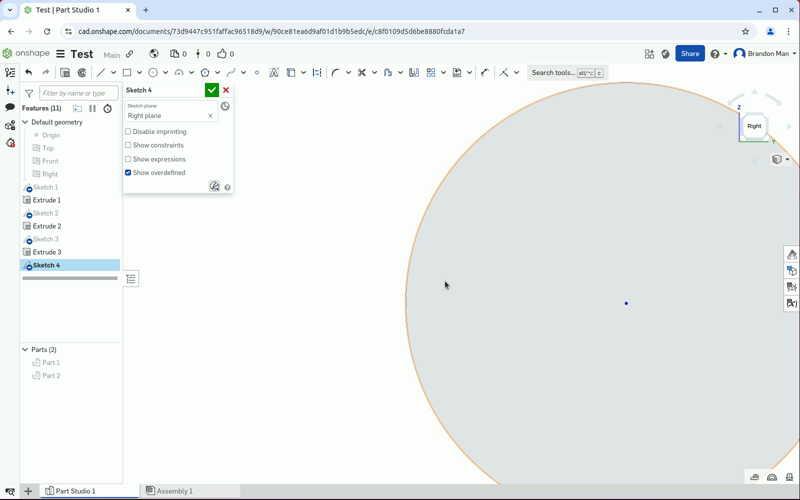
click(445, 280)
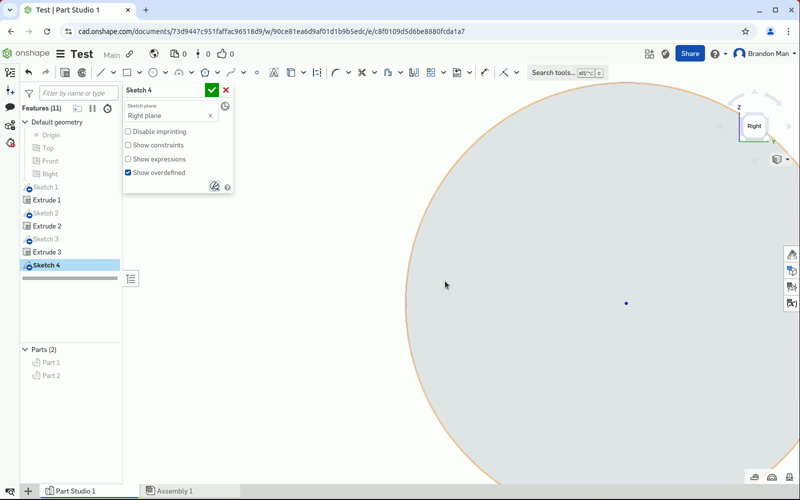
scroll(-6)
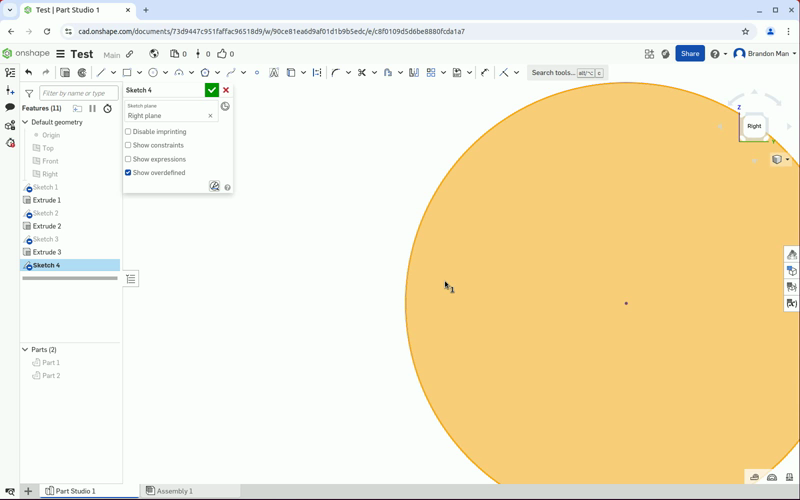
scroll(-6)
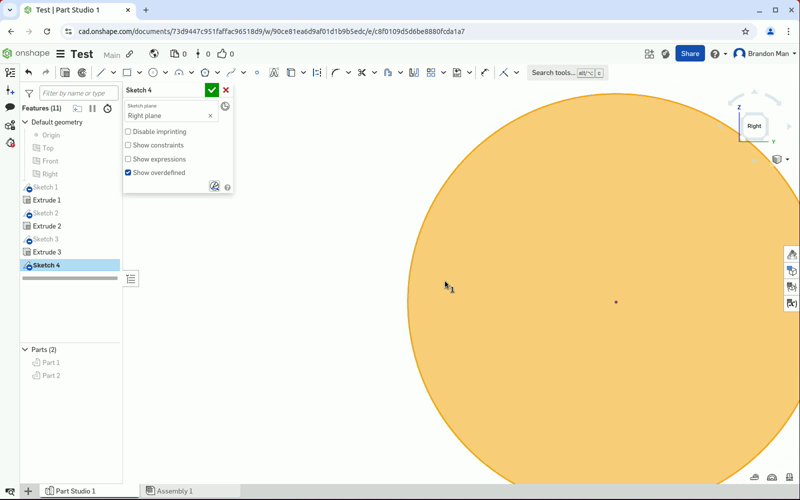
scroll(-6)
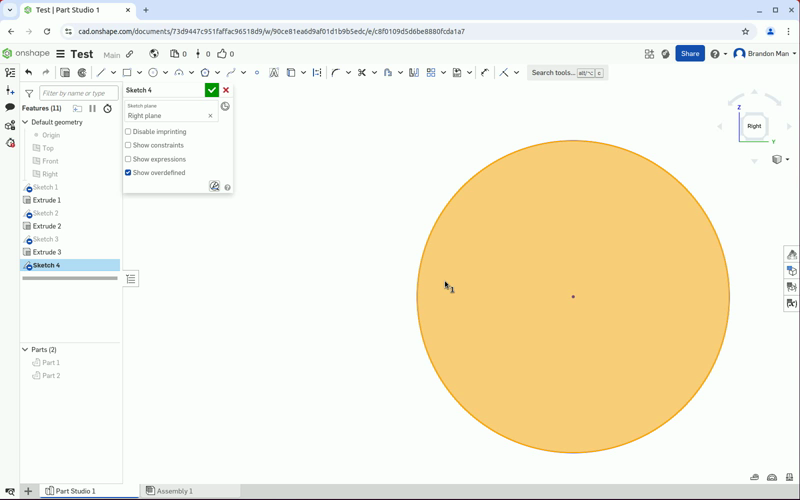
scroll(-6)
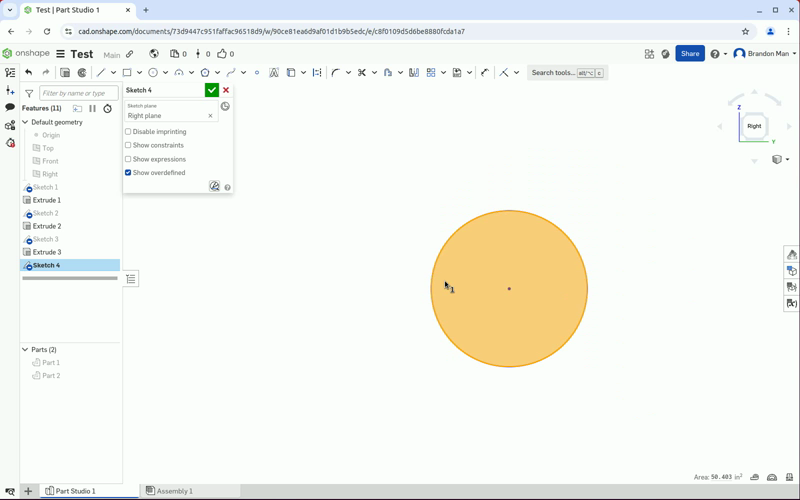
scroll(-6)
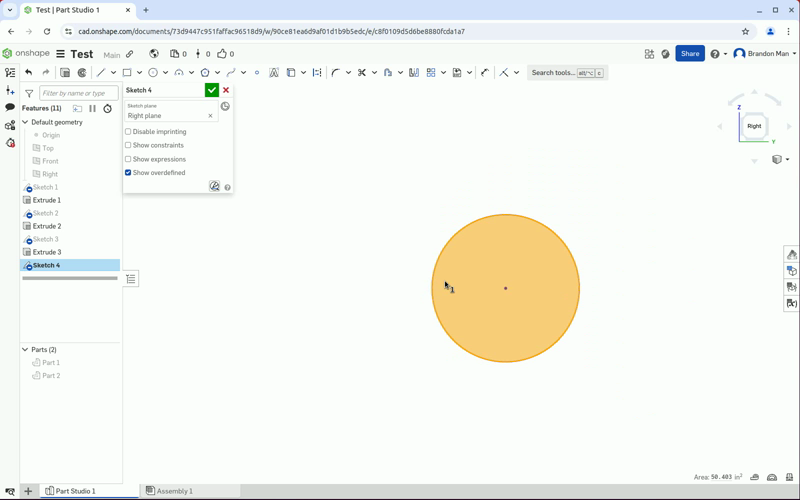
scroll(-6)
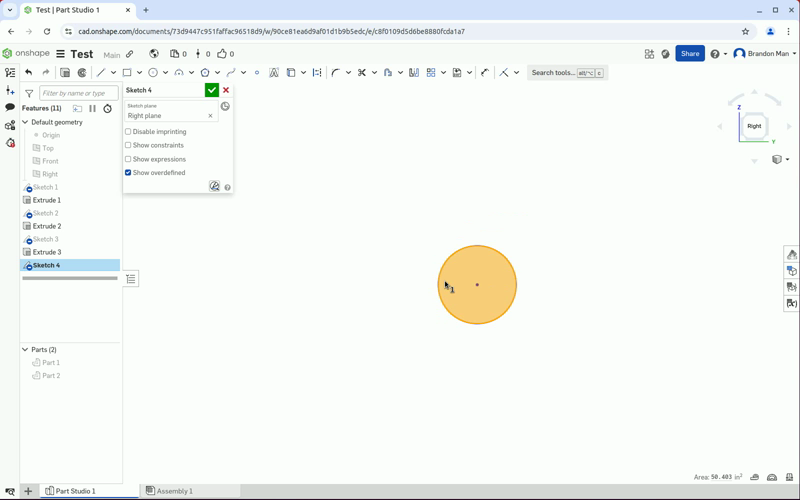
scroll(-6)
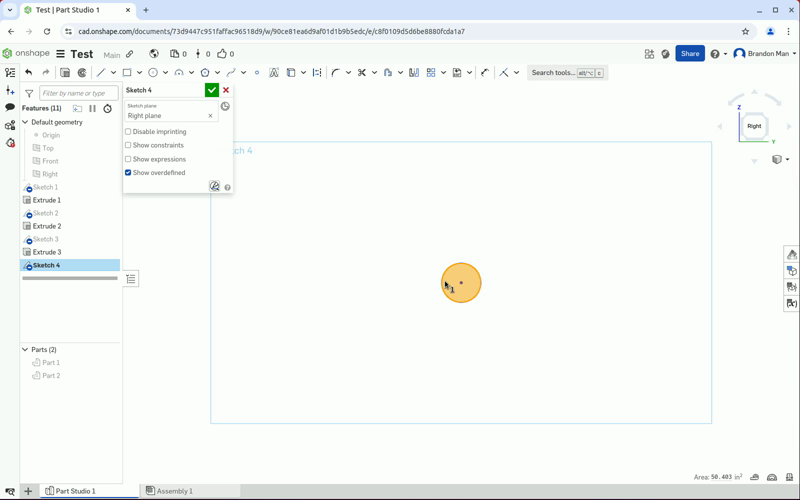
mouse_move(73, 352)
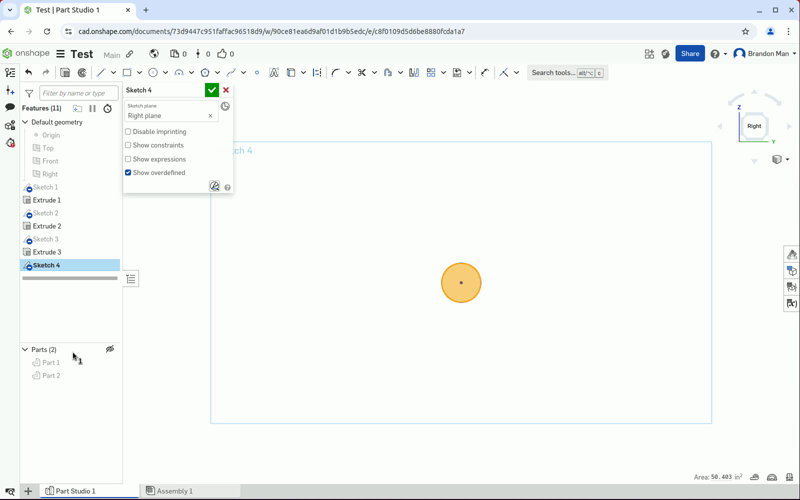
key(shift+y)
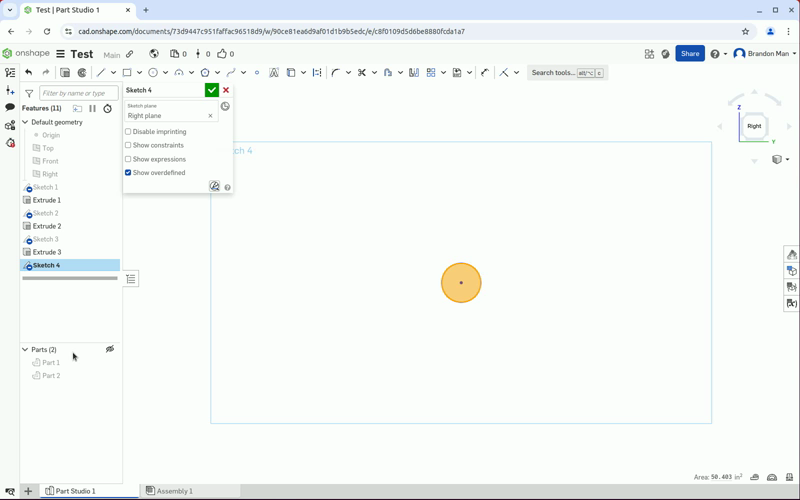
key(shift+e)
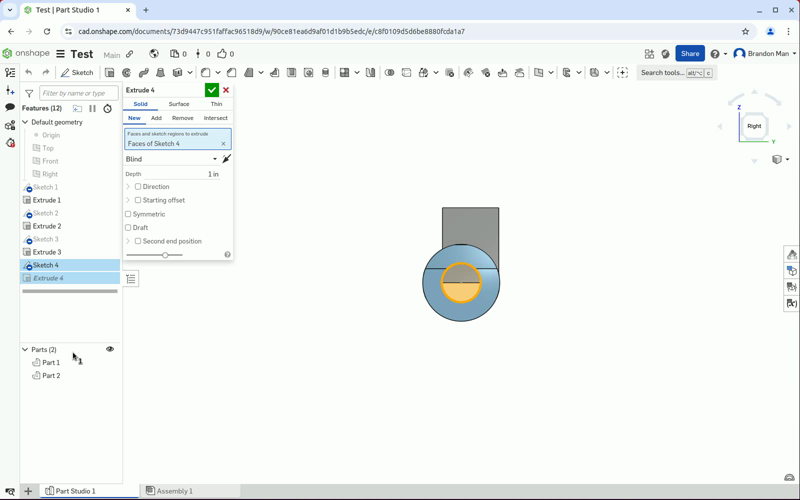
mouse_move(143, 106)
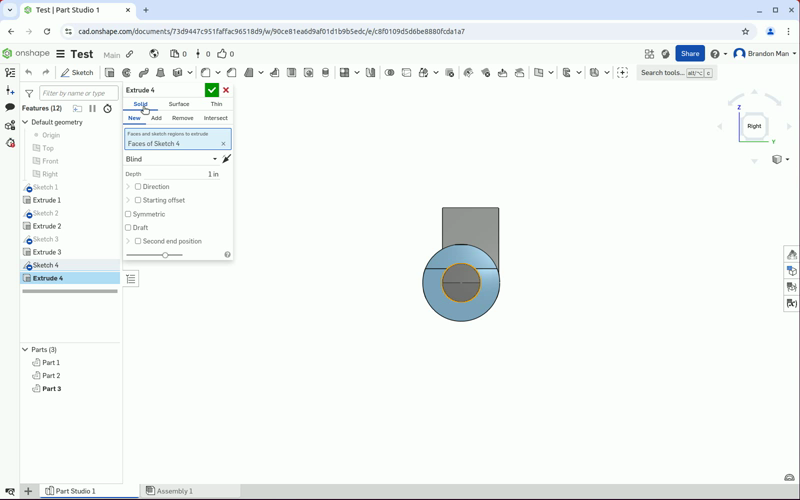
click(143, 106)
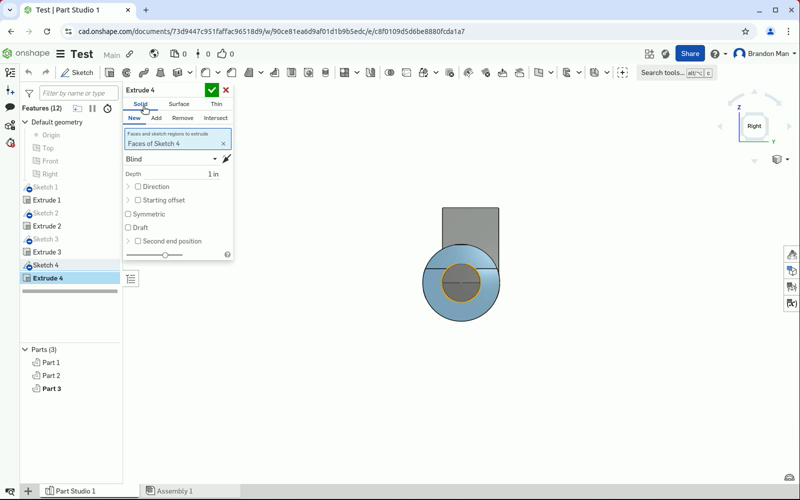
mouse_move(186, 120)
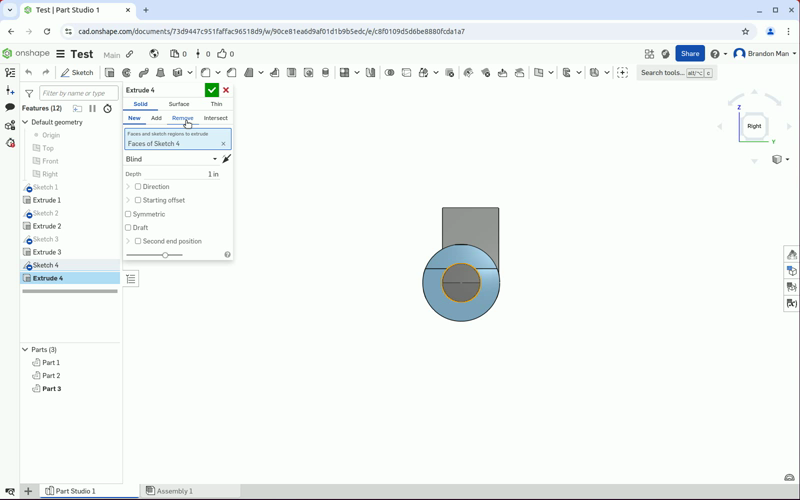
click(186, 120)
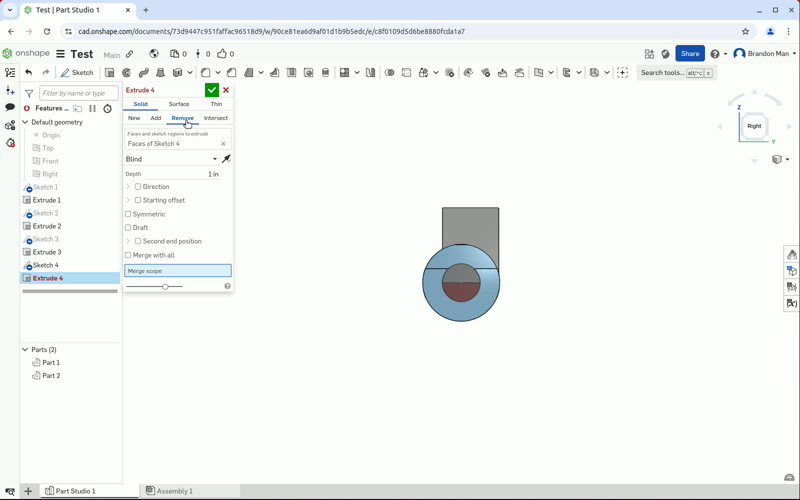
key(tab, 4)
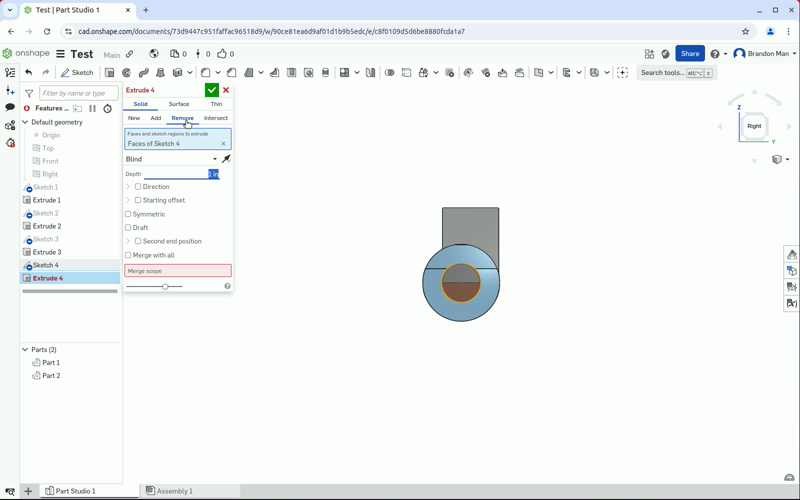
text(-11.554)
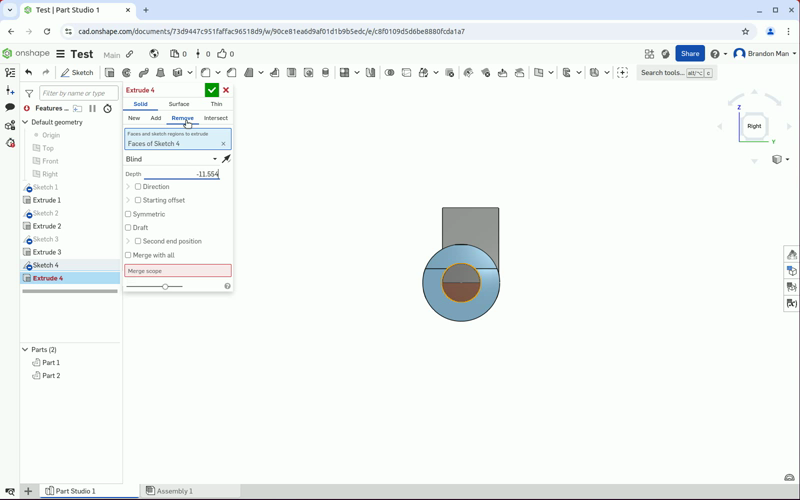
key(tab, 6)
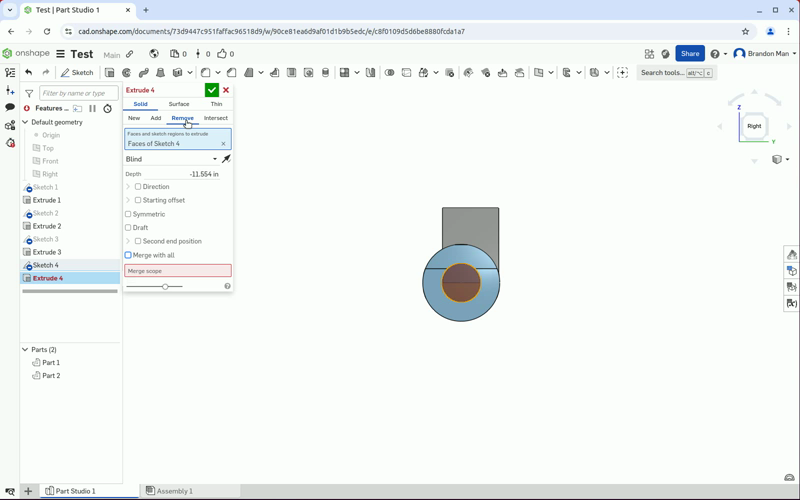
key(space)
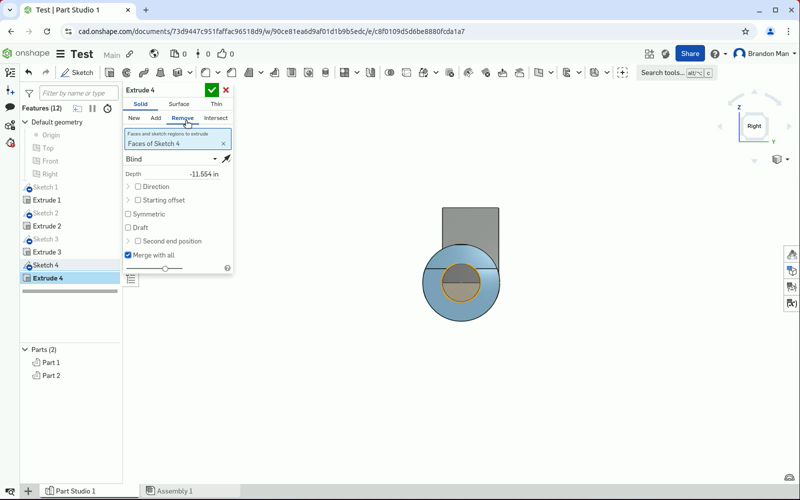
key(enter)
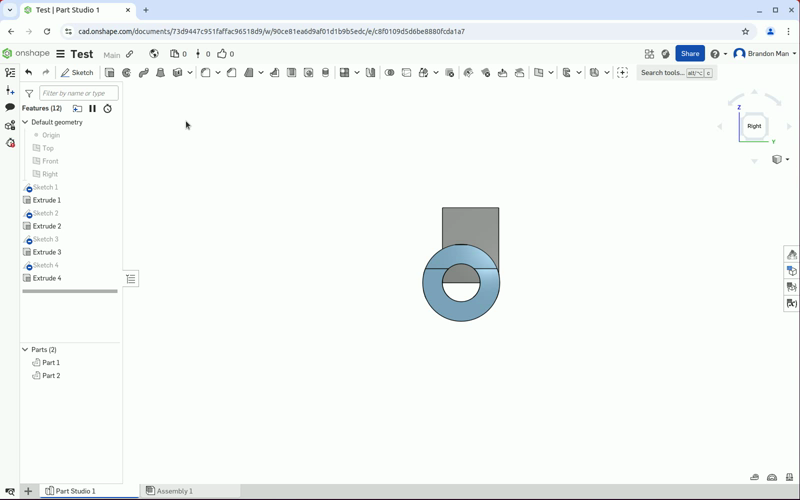
key(shift+h)
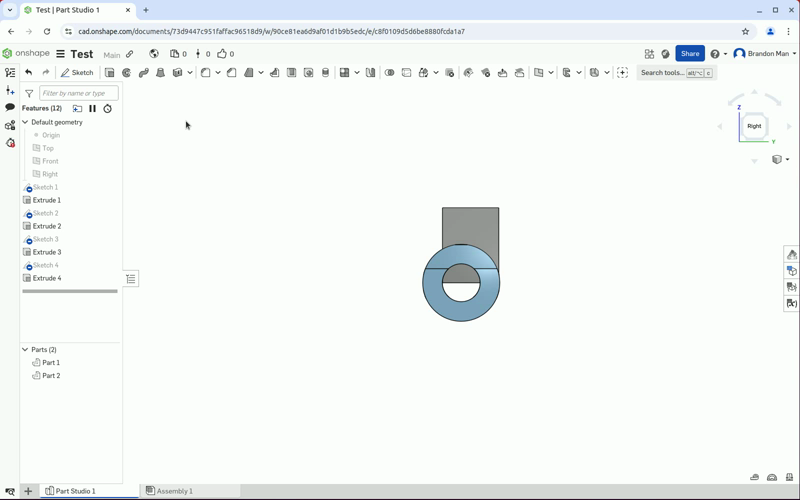
key(shift+h)
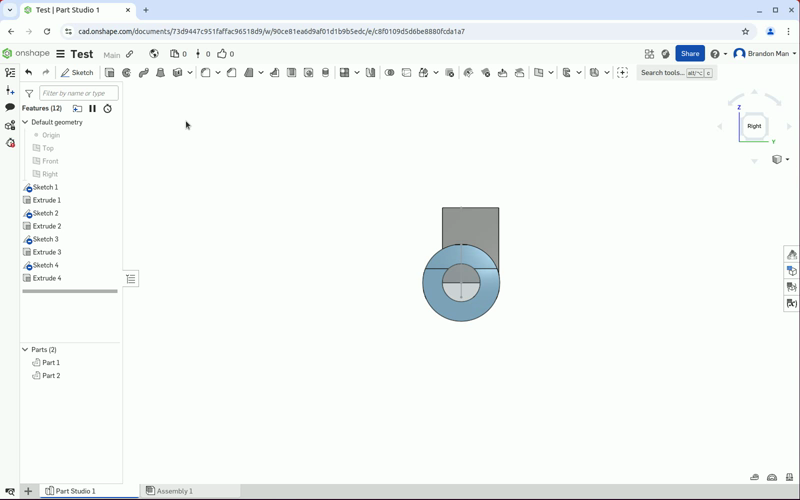
key(shift+7)
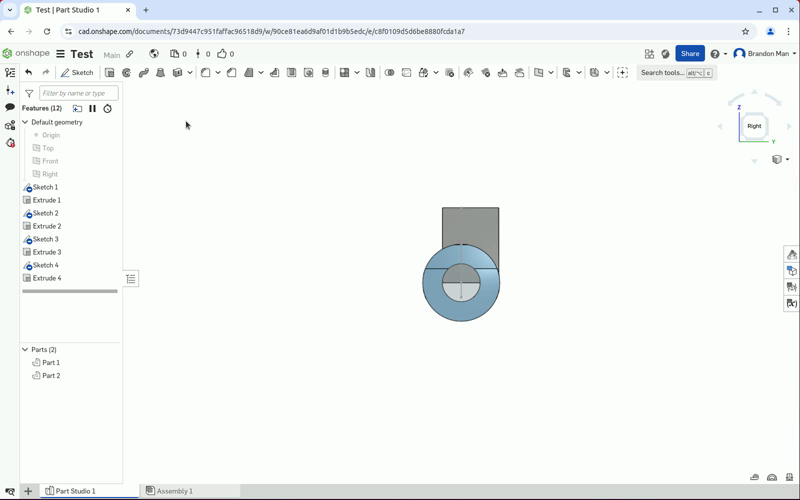
key(right, 2)
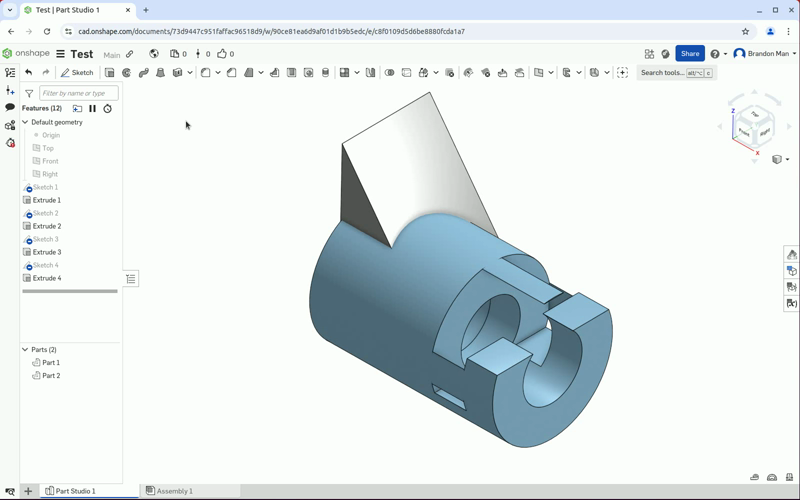
key(down, 2)
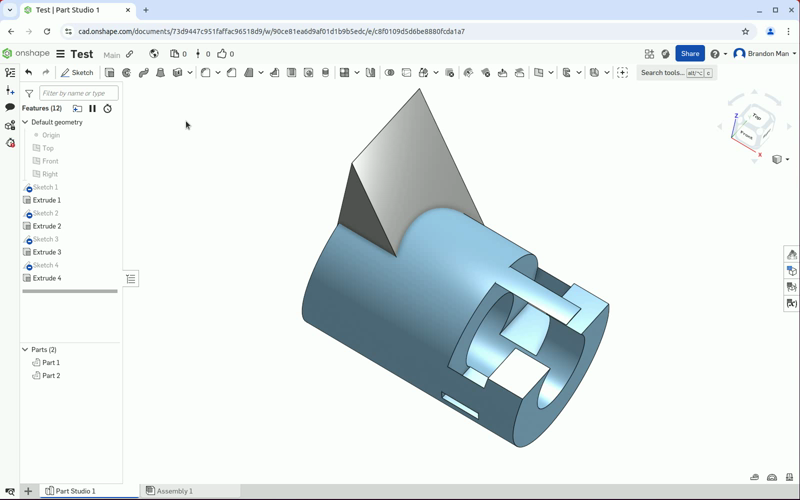
key(up, 2)
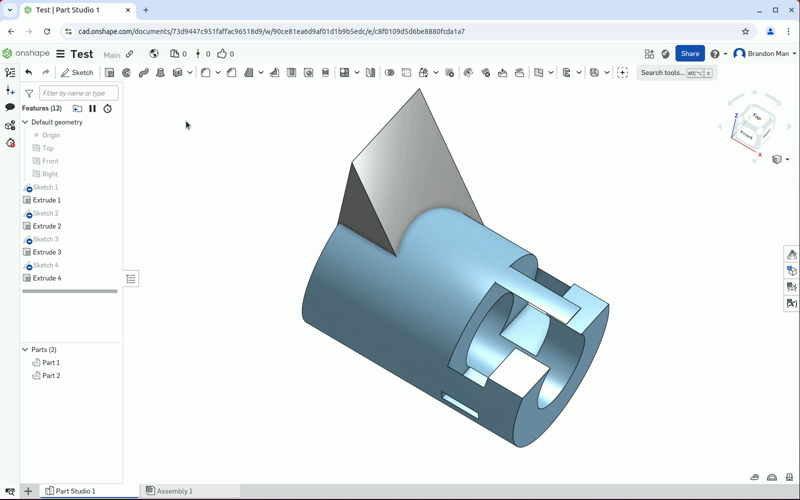
key(left, 2)
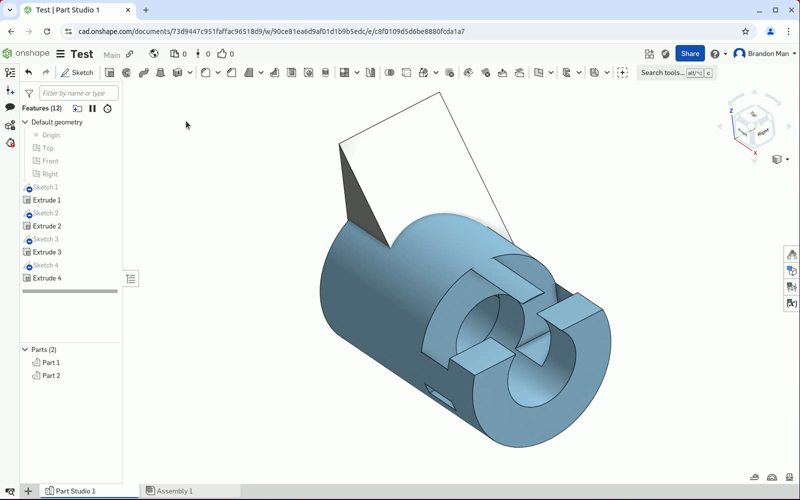
mouse_move(73, 189)
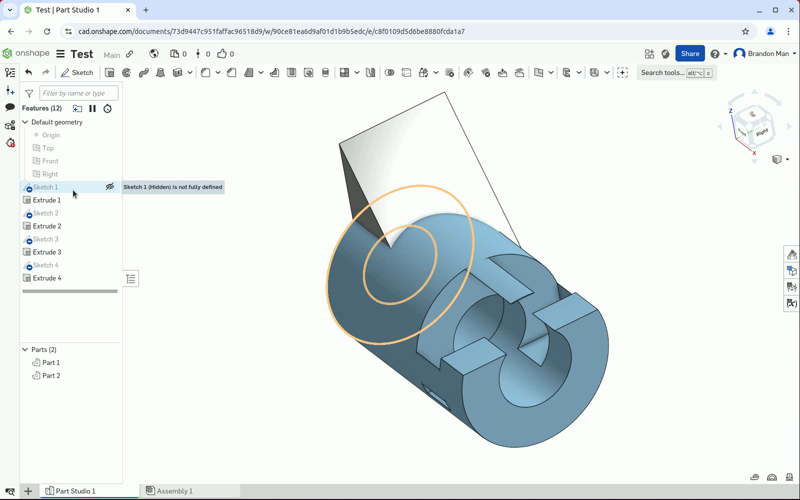
click(73, 189)